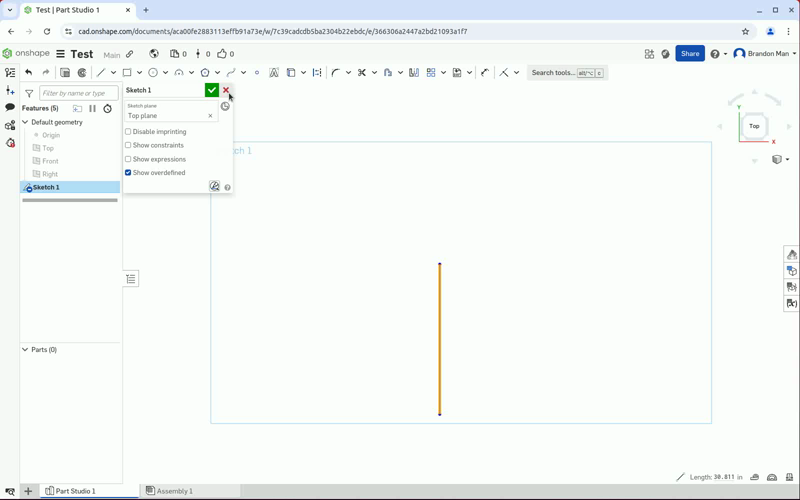
key(shift+h)
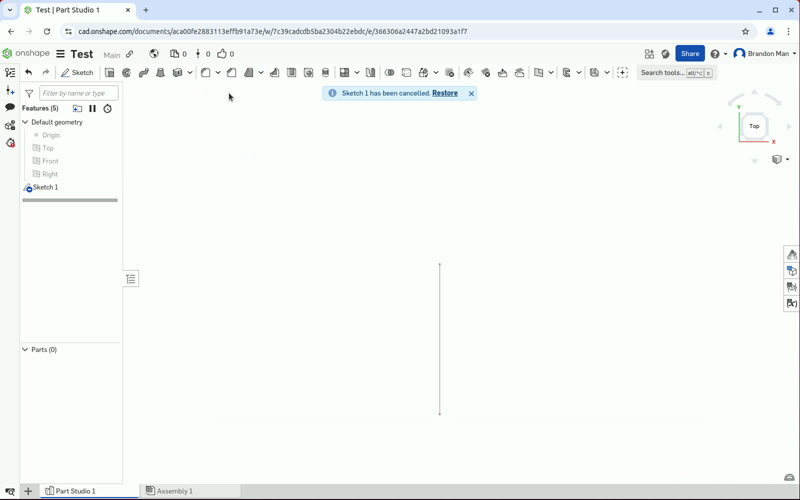
key(shift+s)
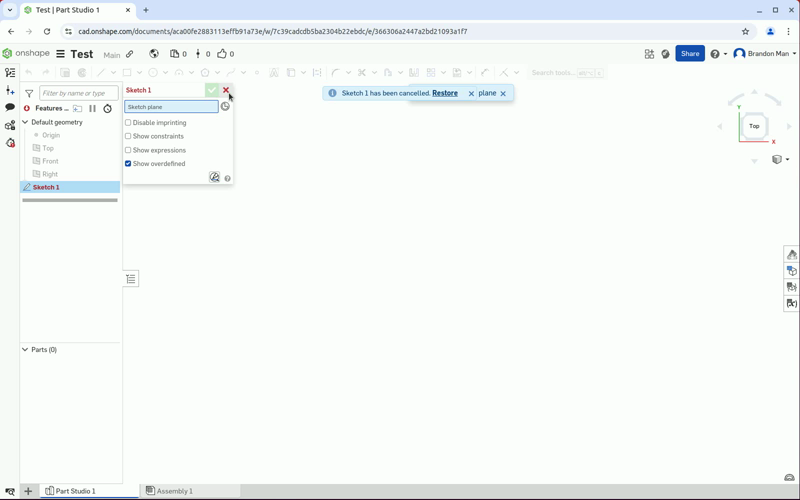
mouse_move(73, 150)
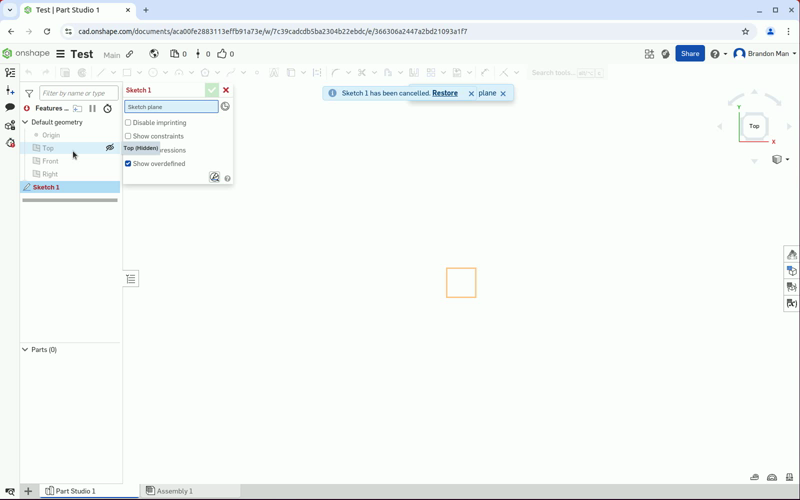
click(73, 150)
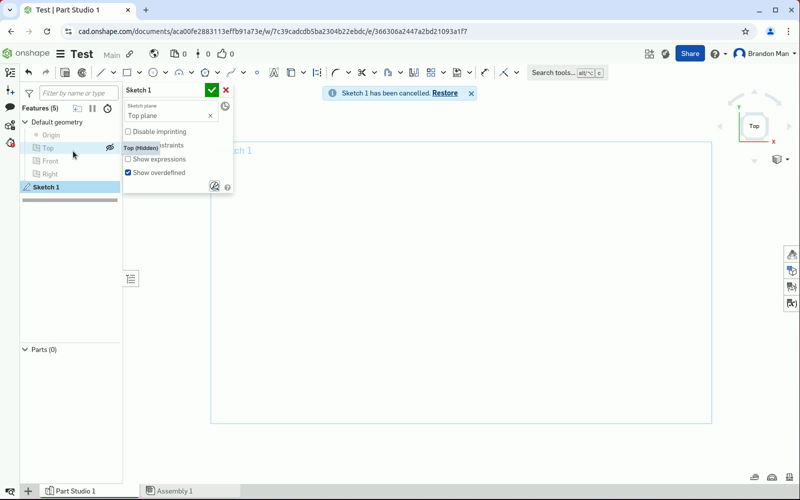
mouse_move(73, 352)
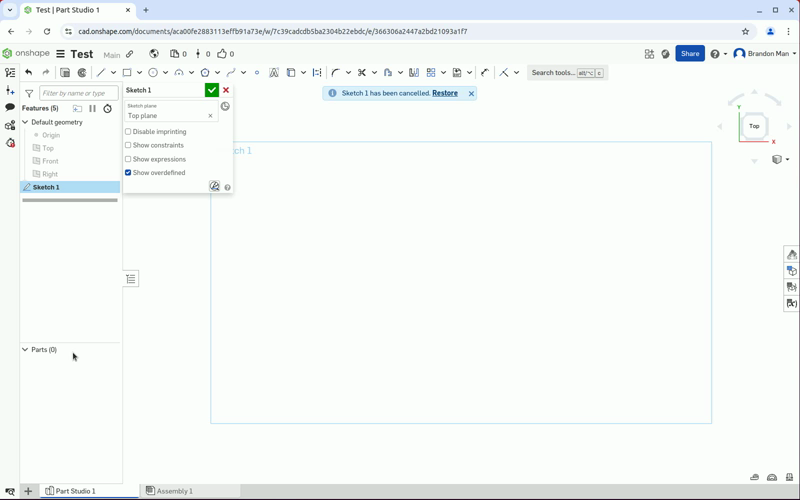
key(y)
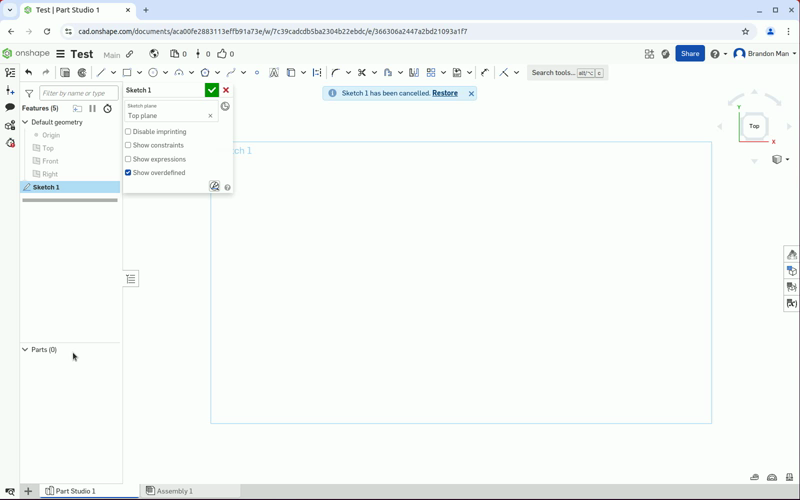
key(l)
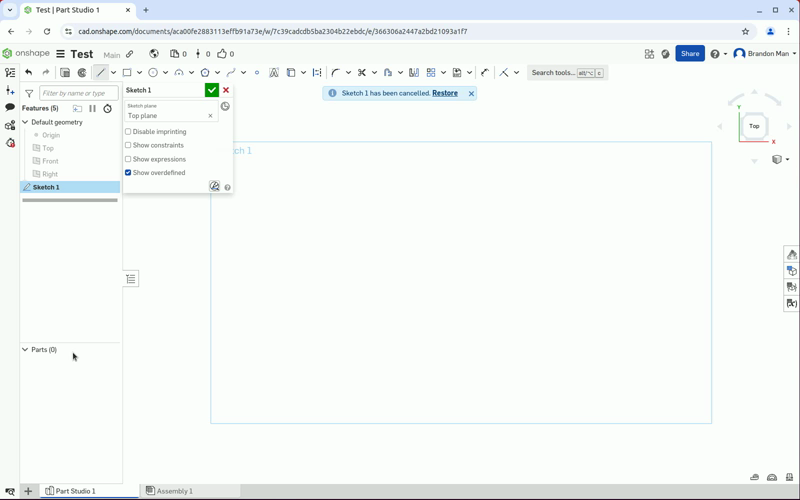
key_down(shift)
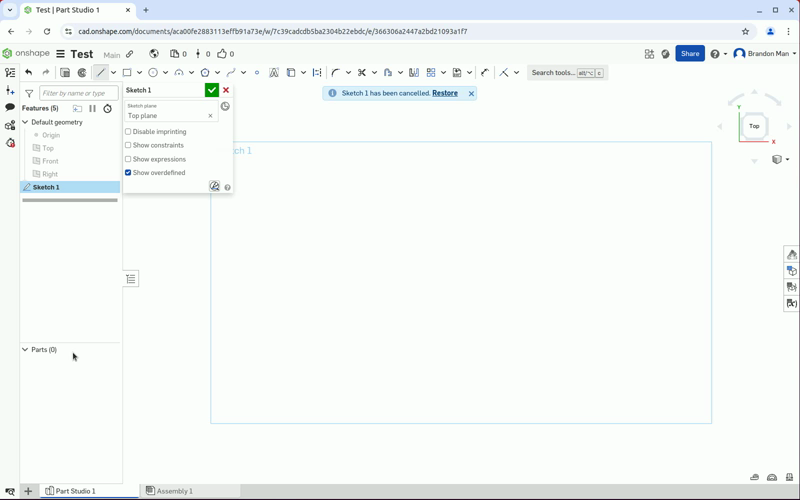
mouse_move(348, 297)
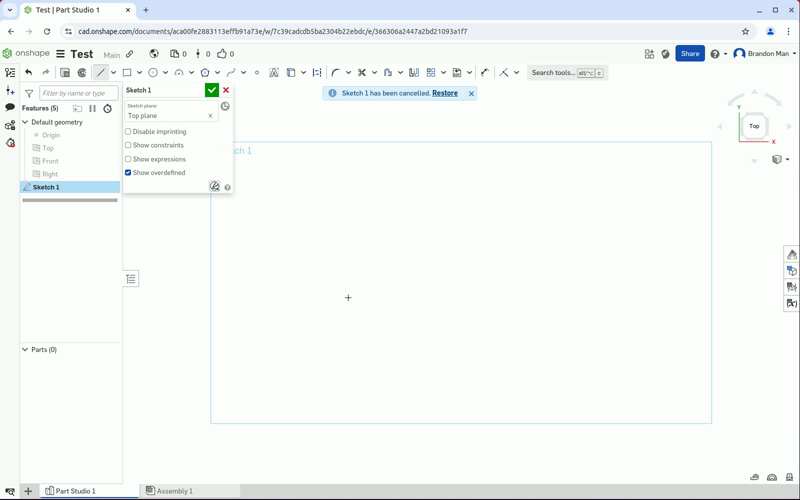
click(348, 297)
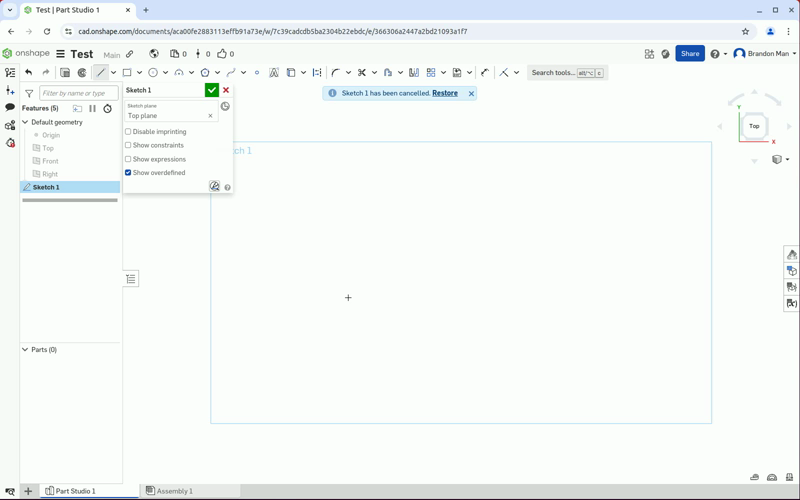
key_up(shift)
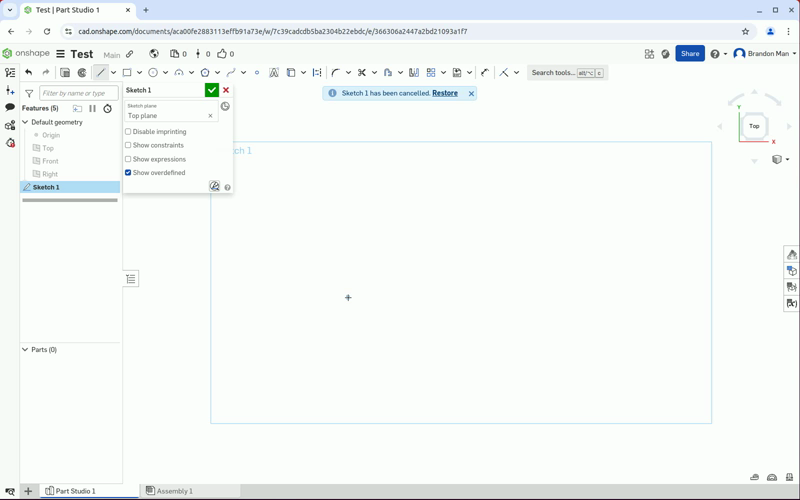
key_down(shift)
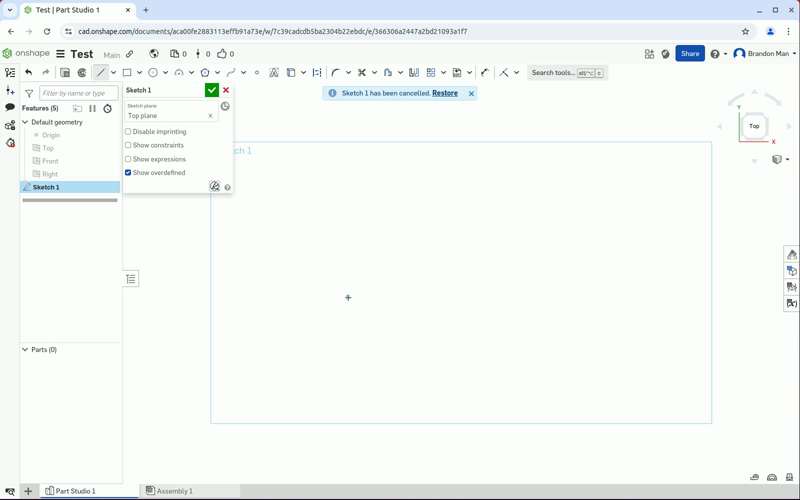
mouse_move(536, 297)
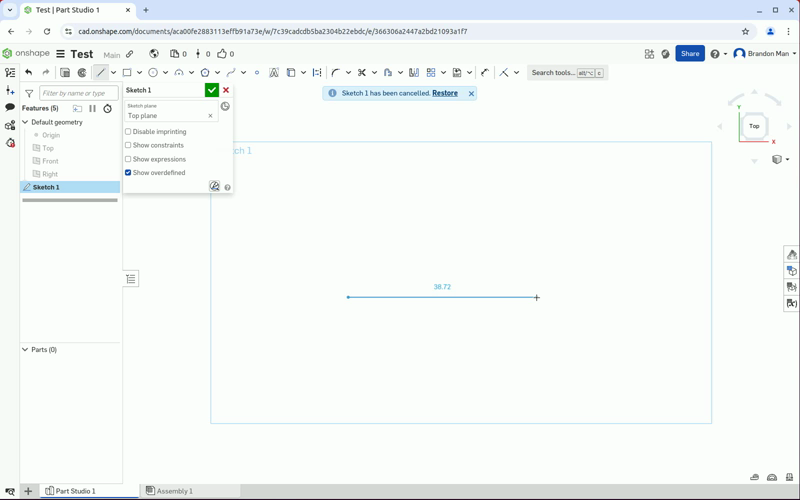
click(536, 297)
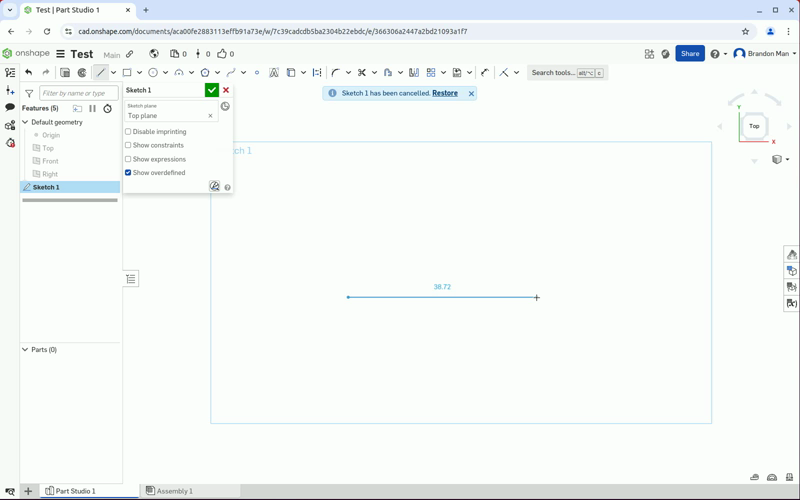
key_up(shift)
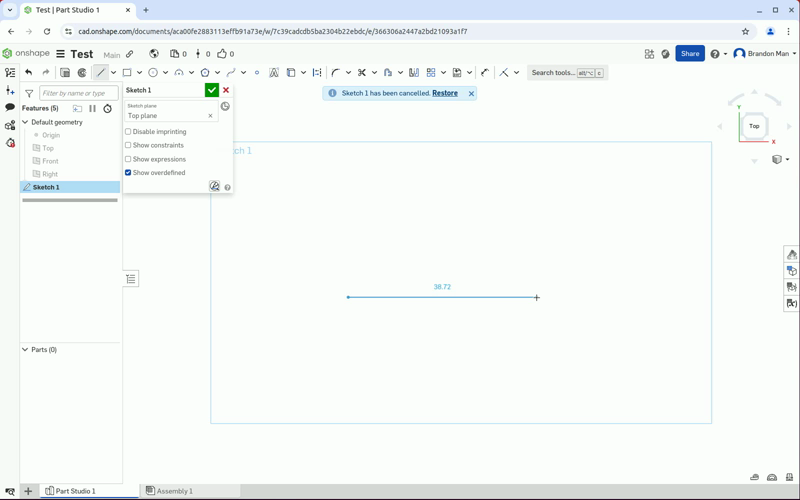
key_down(shift)
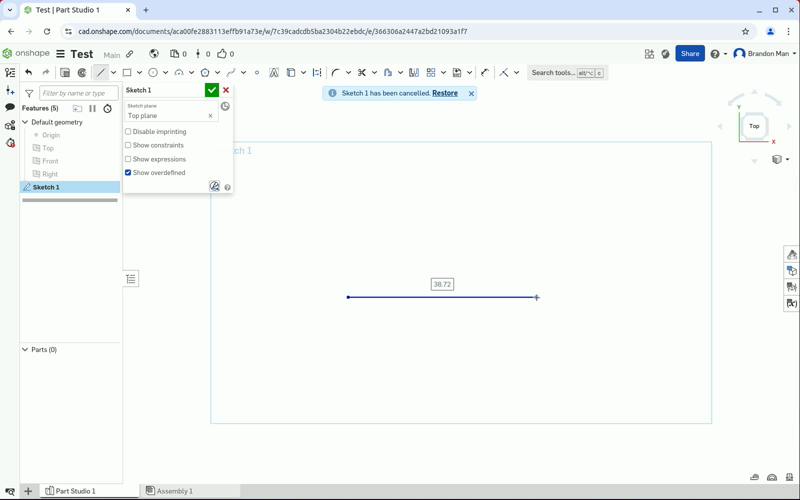
mouse_move(566, 297)
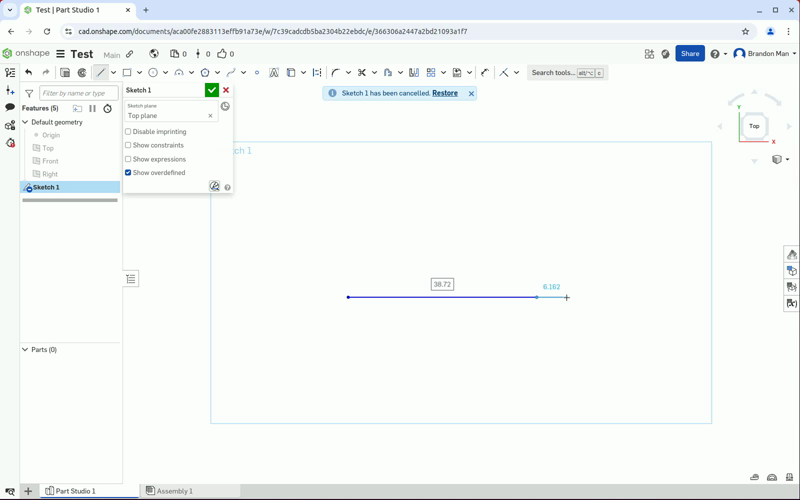
mouse_move(536, 289)
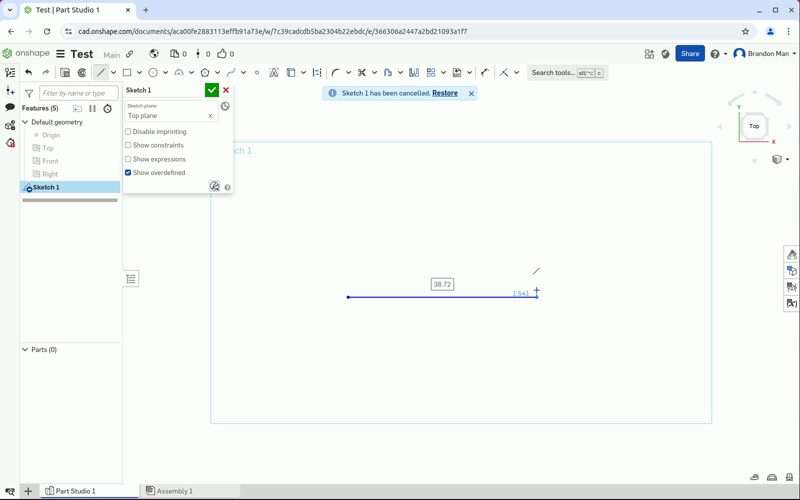
scroll(6)
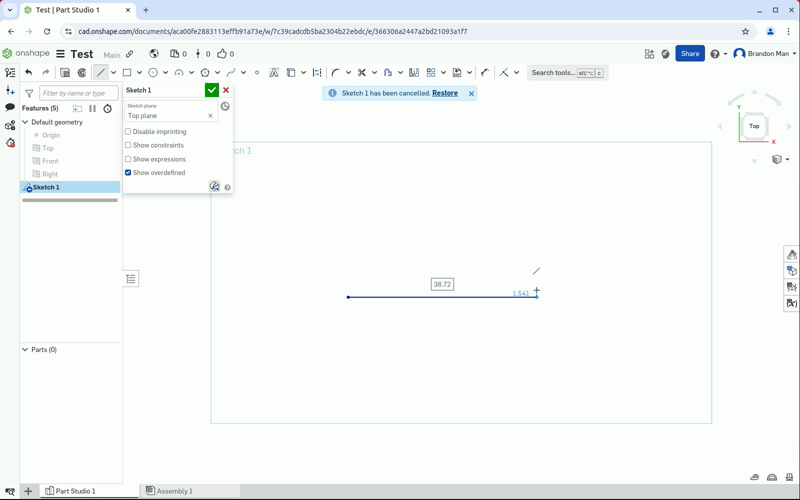
scroll(6)
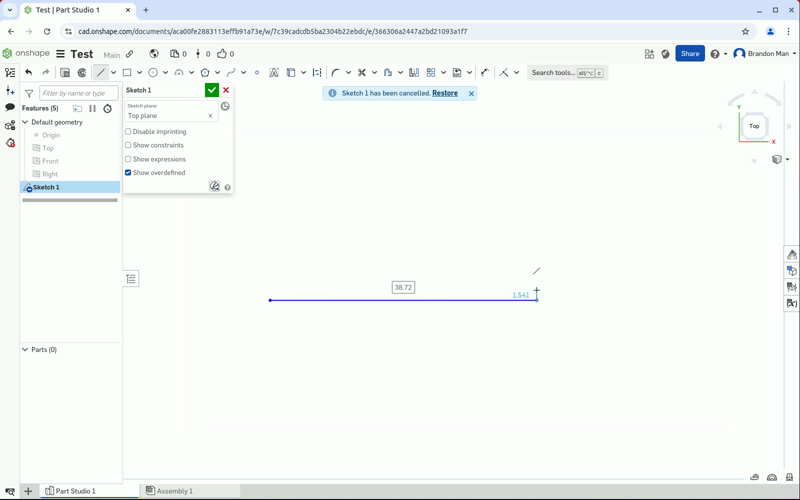
scroll(6)
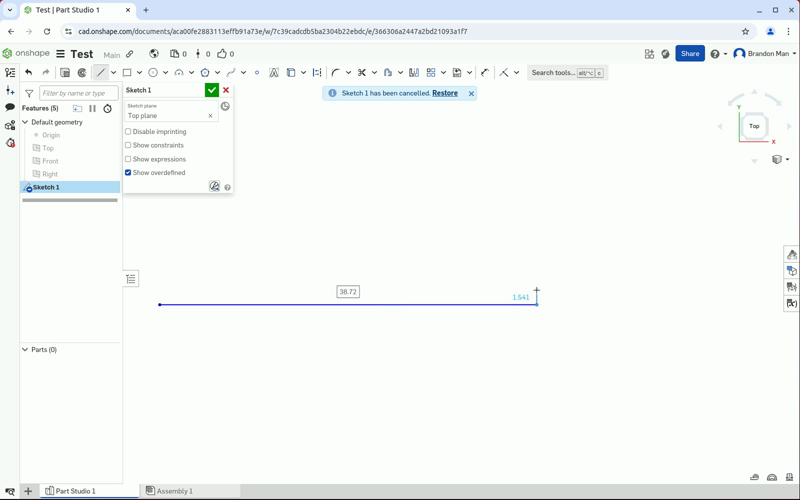
scroll(6)
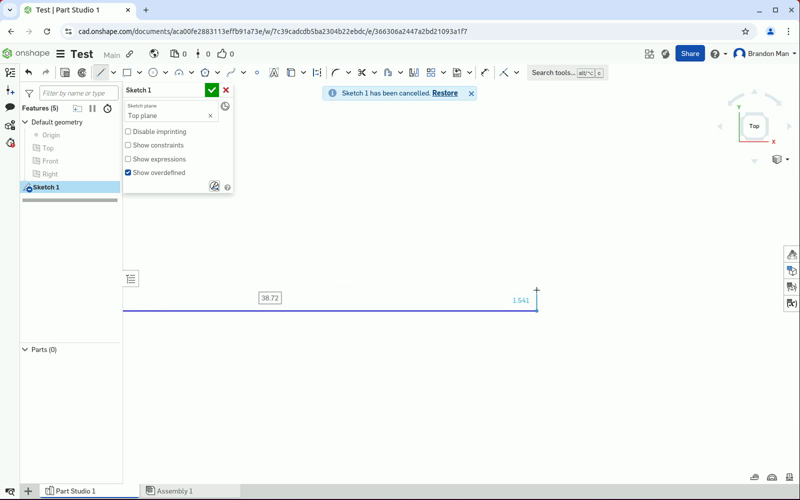
scroll(6)
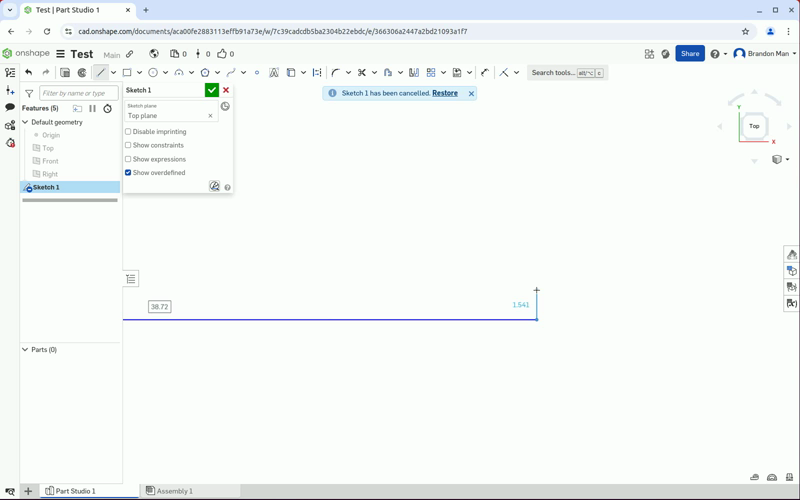
scroll(6)
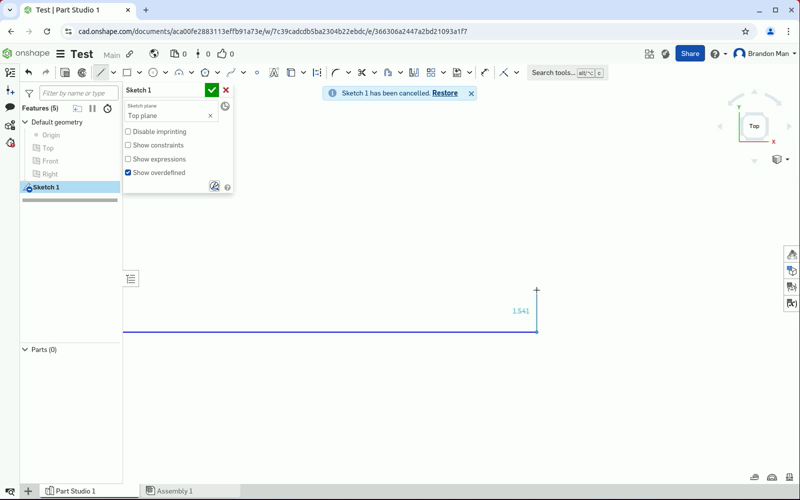
scroll(6)
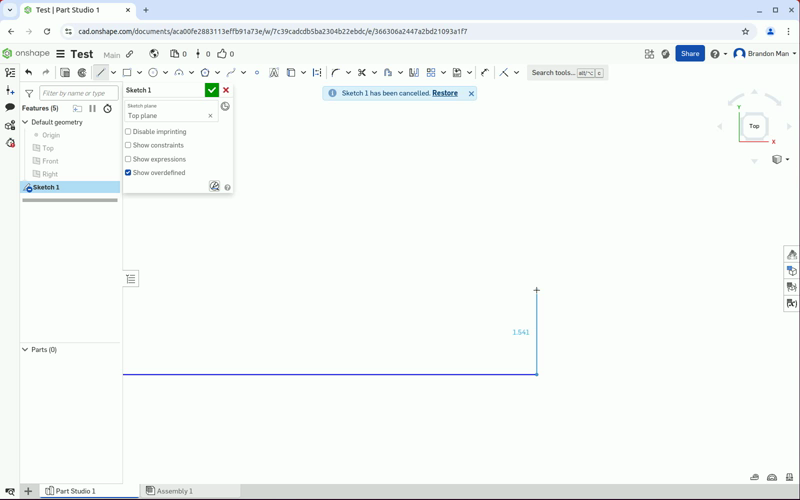
click(536, 289)
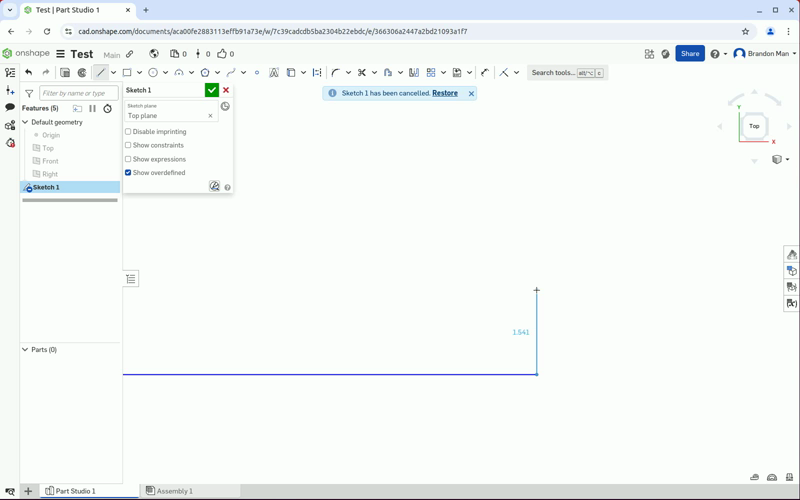
scroll(-6)
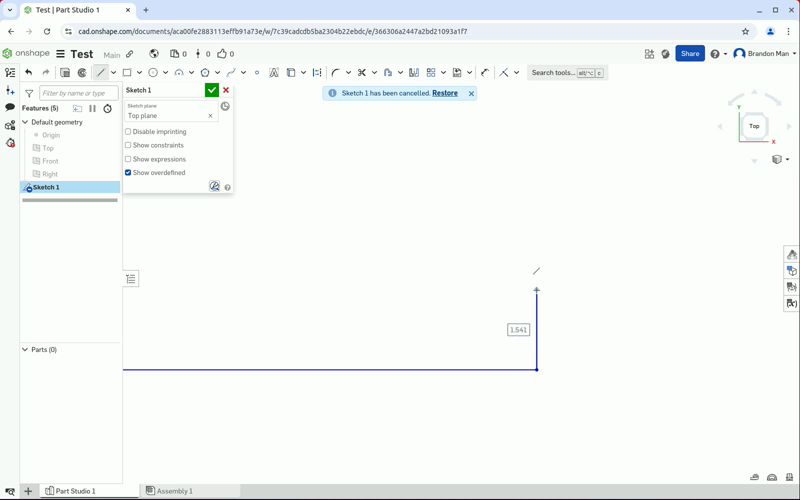
scroll(-6)
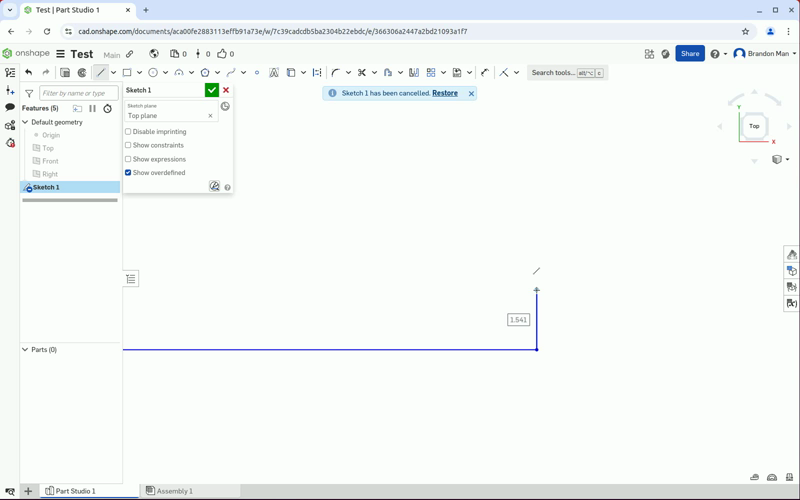
scroll(-6)
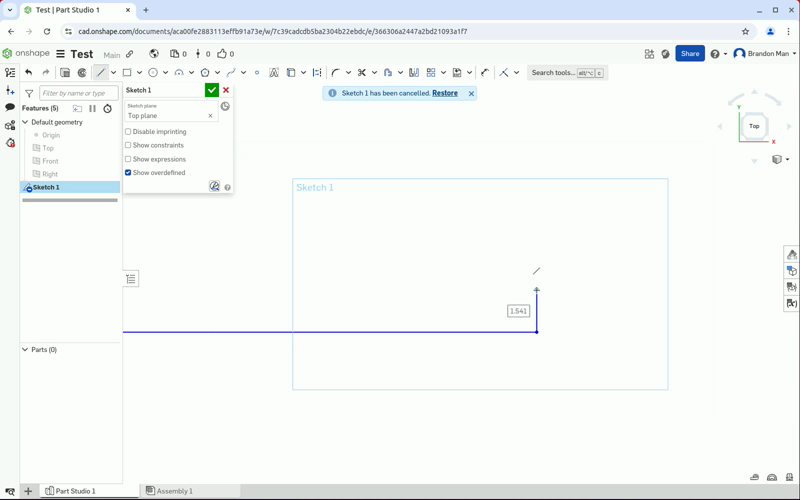
scroll(-6)
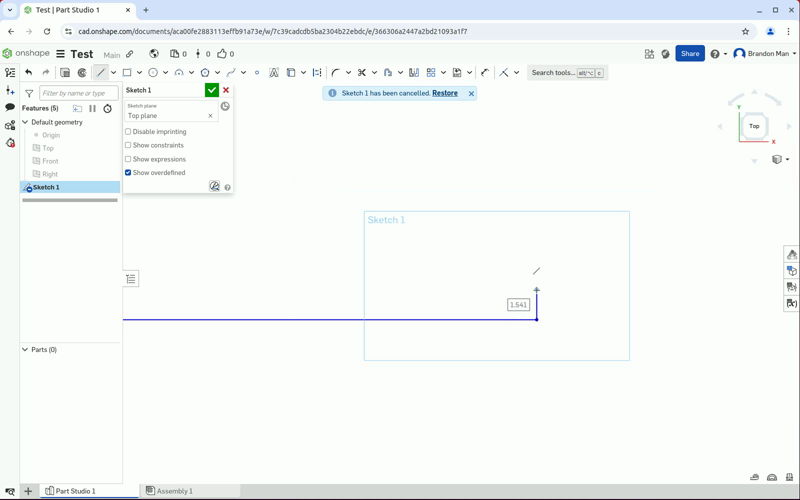
scroll(-6)
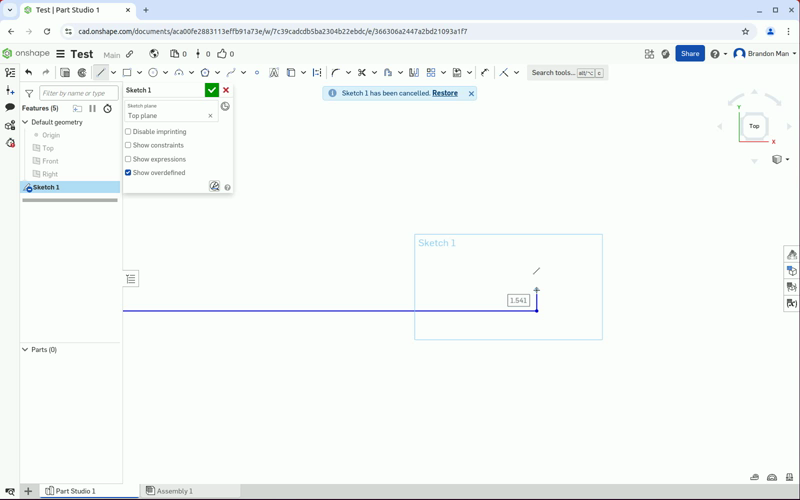
scroll(-6)
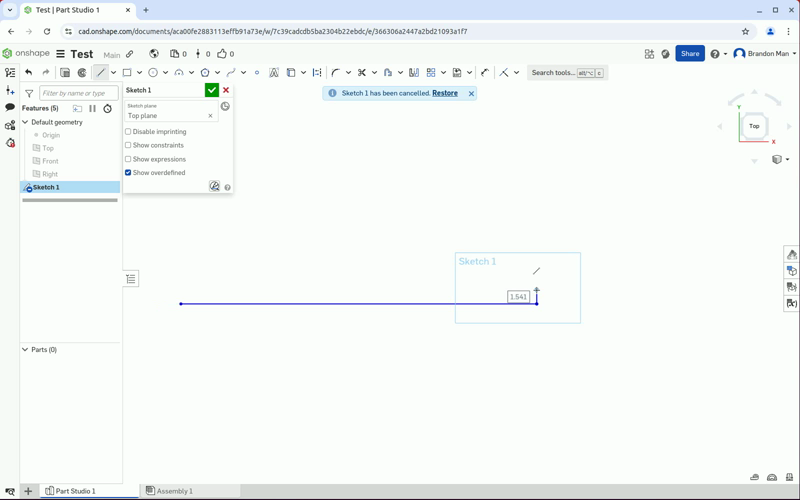
scroll(-6)
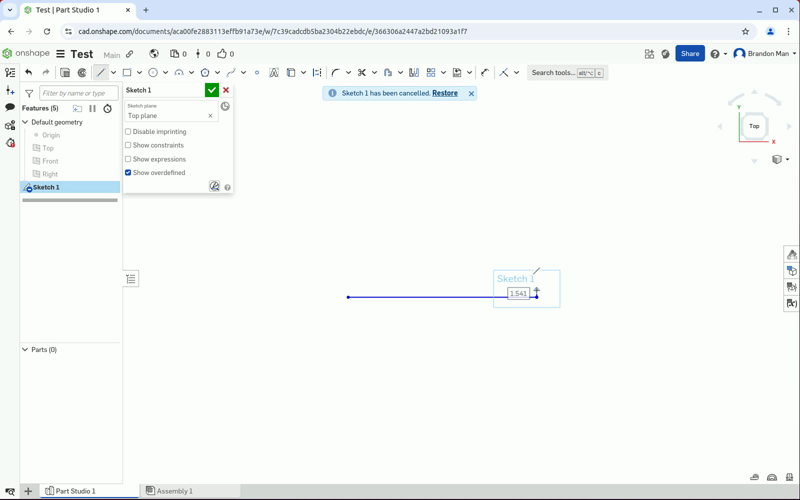
key_up(shift)
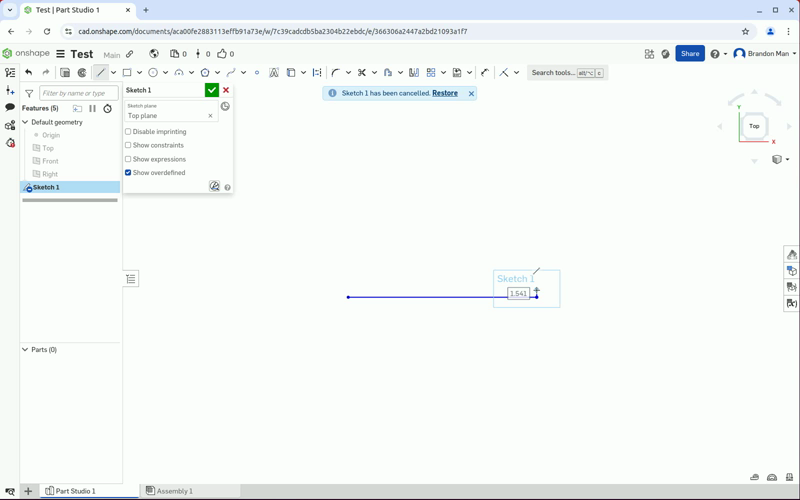
key_down(shift)
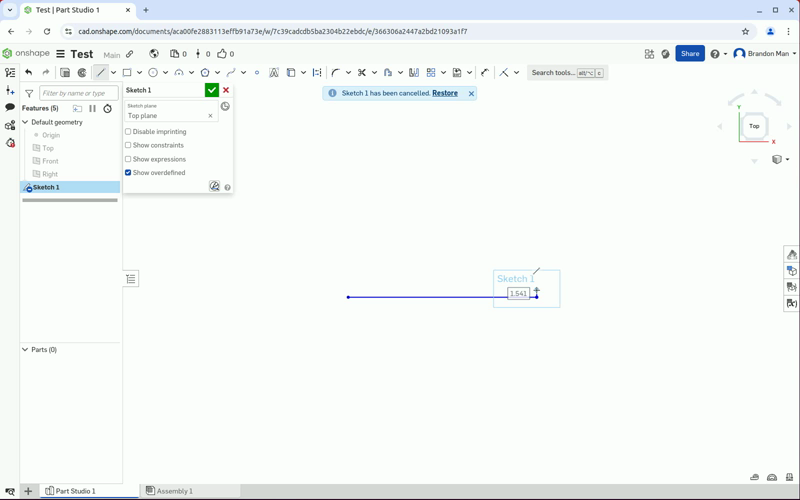
mouse_move(428, 289)
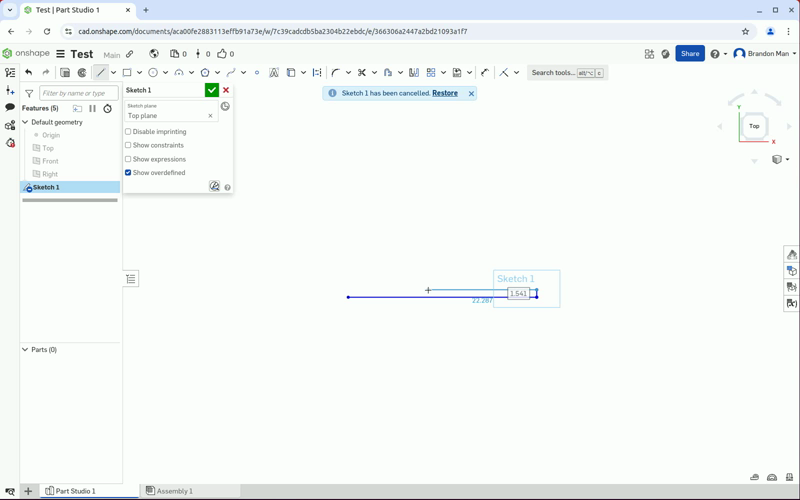
click(428, 289)
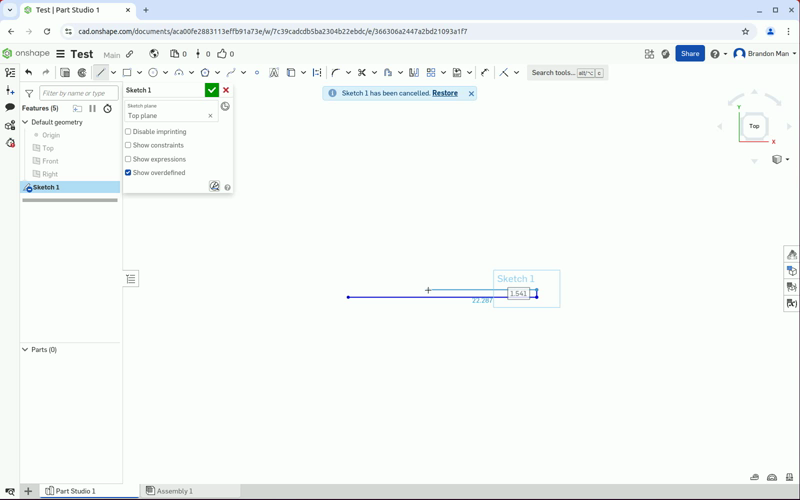
key_up(shift)
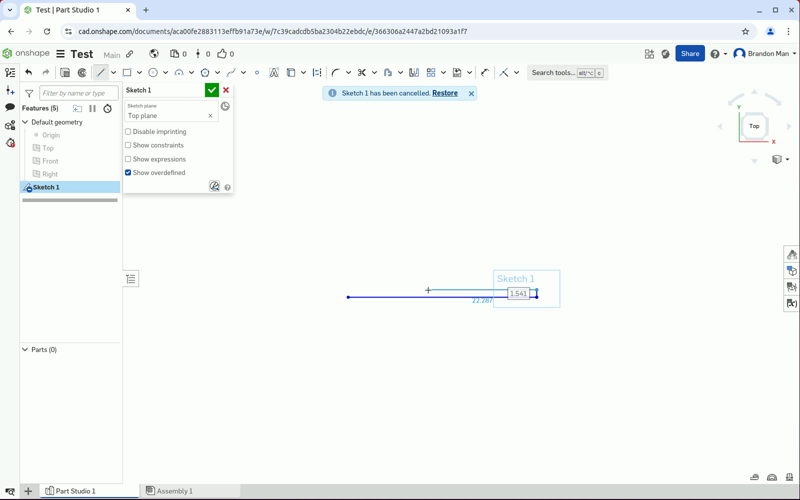
key_down(shift)
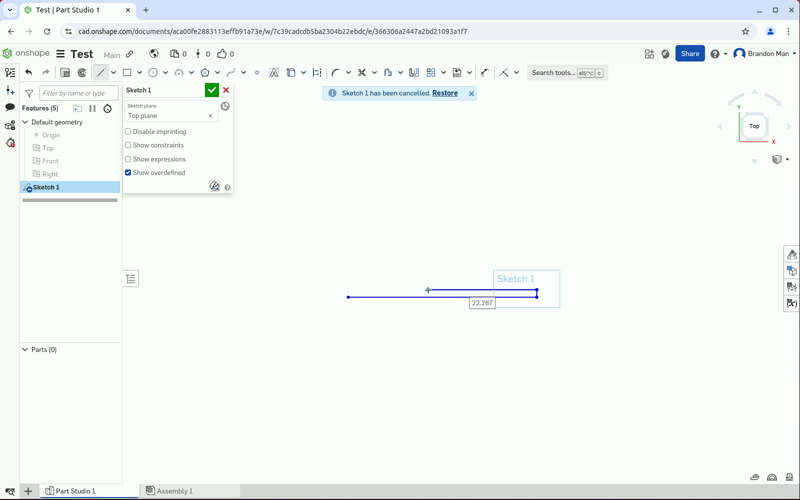
mouse_move(458, 289)
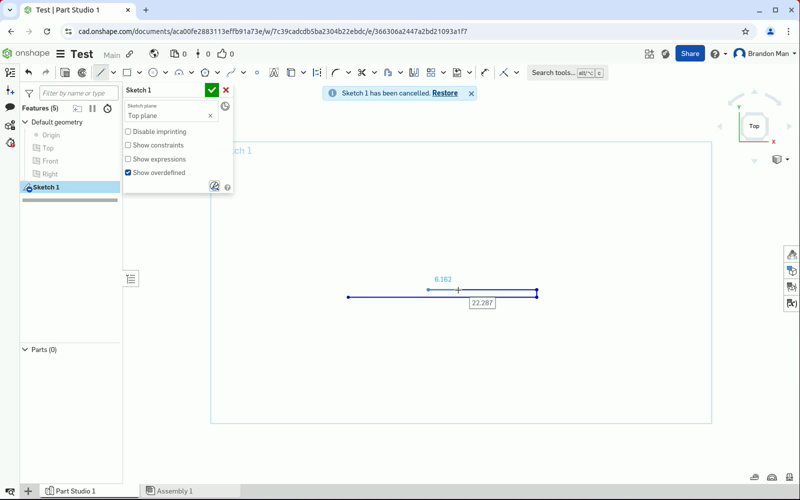
mouse_move(428, 287)
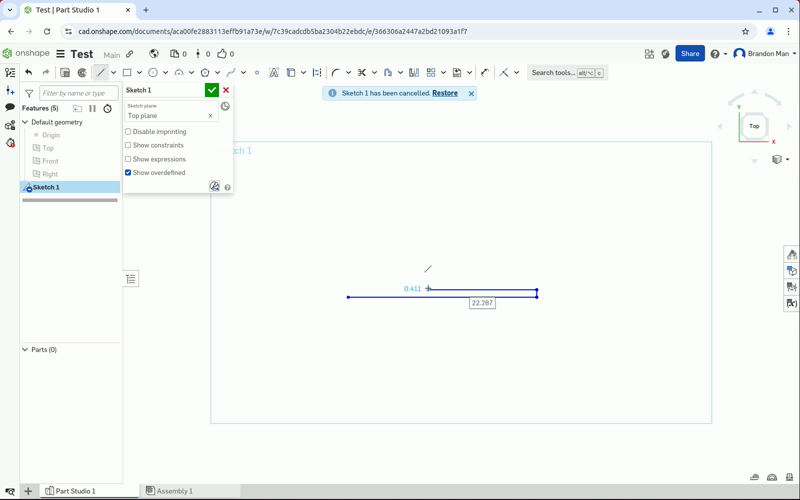
scroll(6)
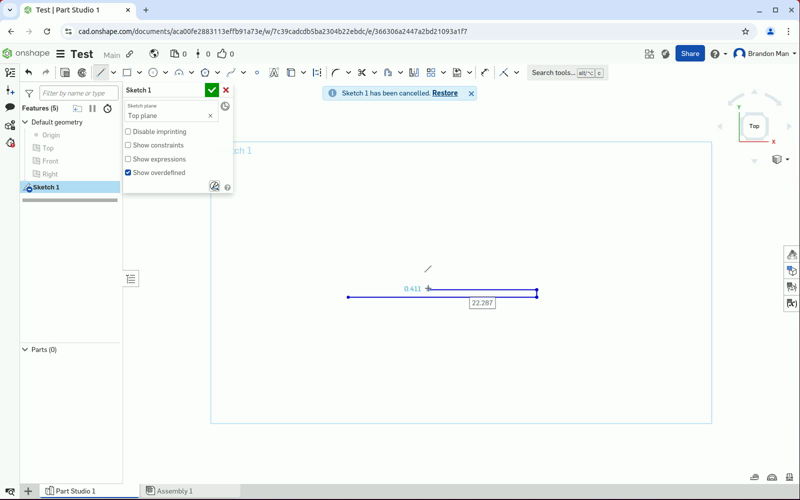
scroll(6)
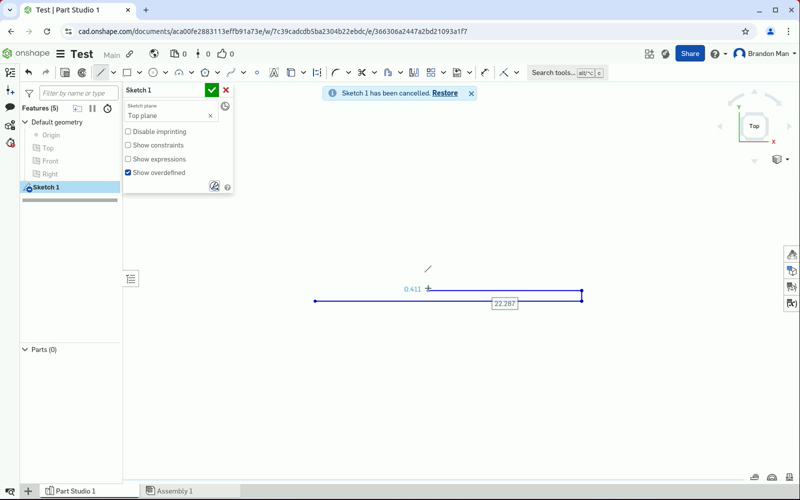
scroll(6)
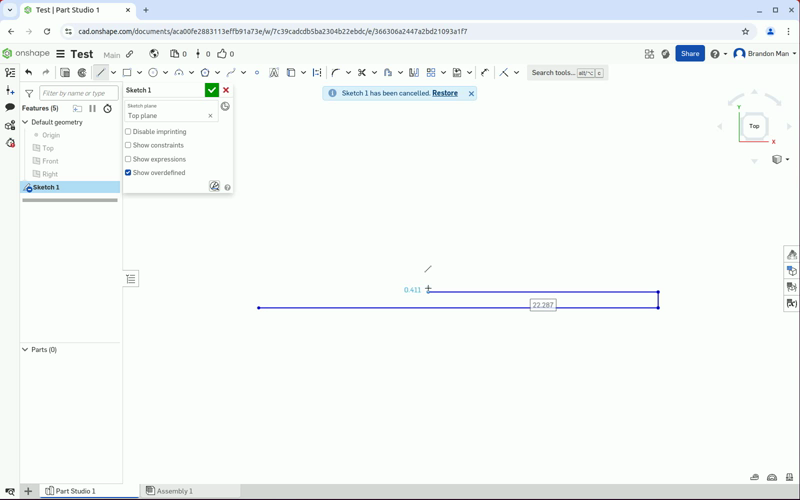
scroll(6)
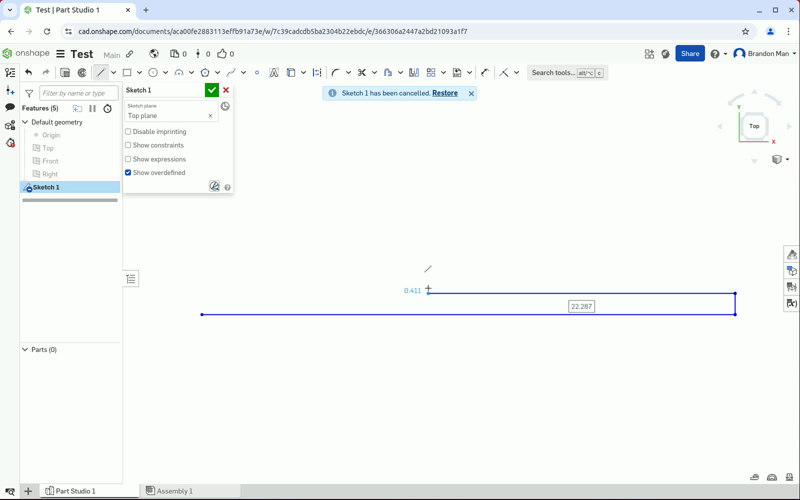
scroll(6)
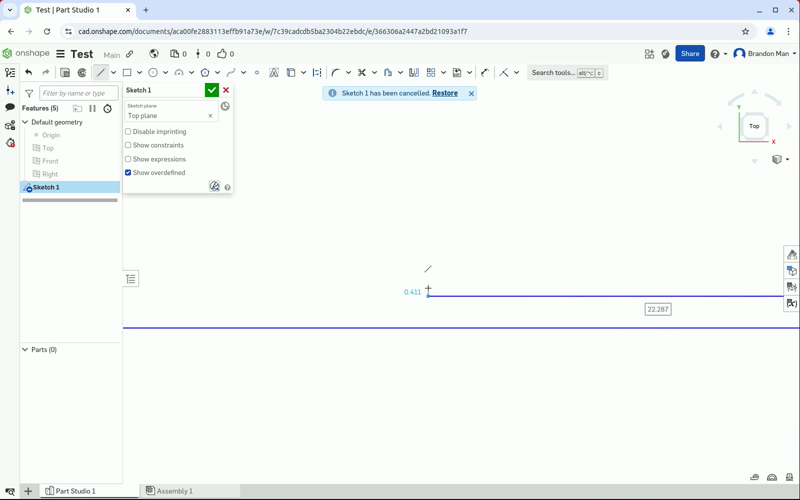
scroll(6)
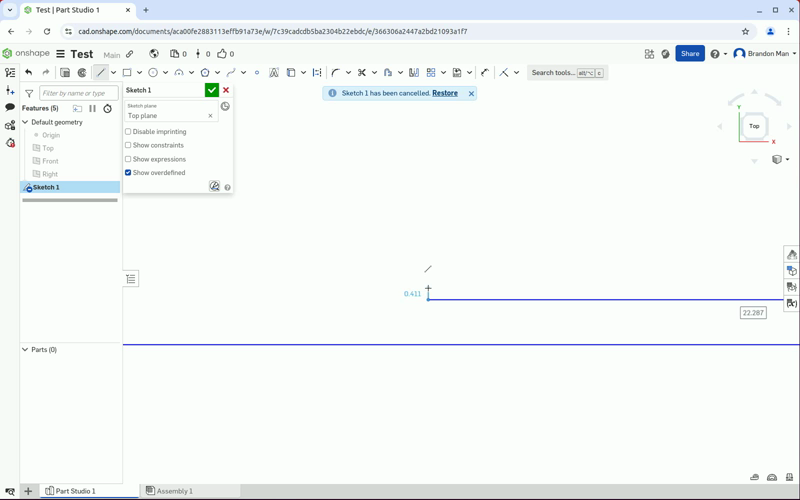
scroll(6)
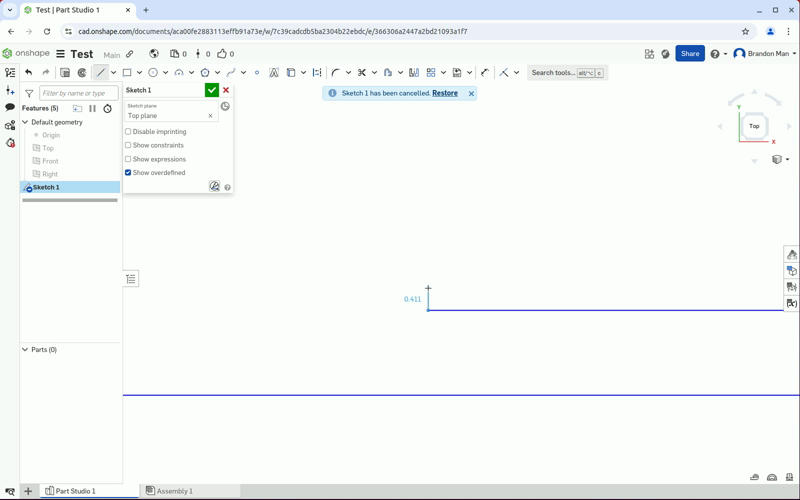
click(428, 287)
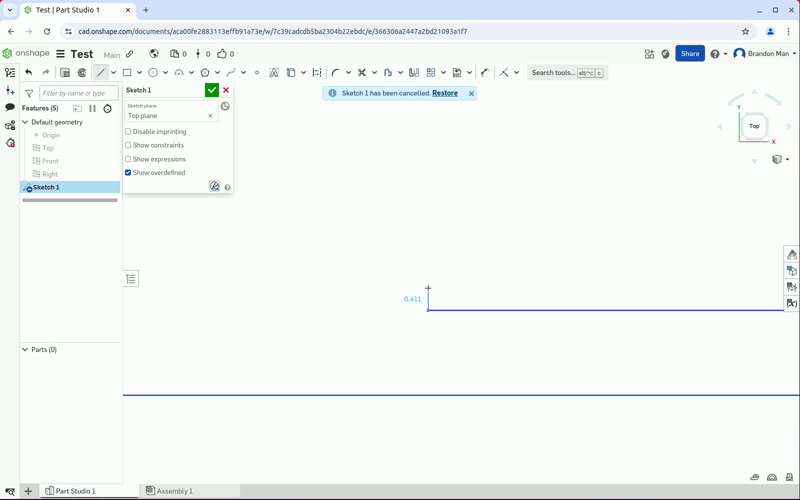
scroll(-6)
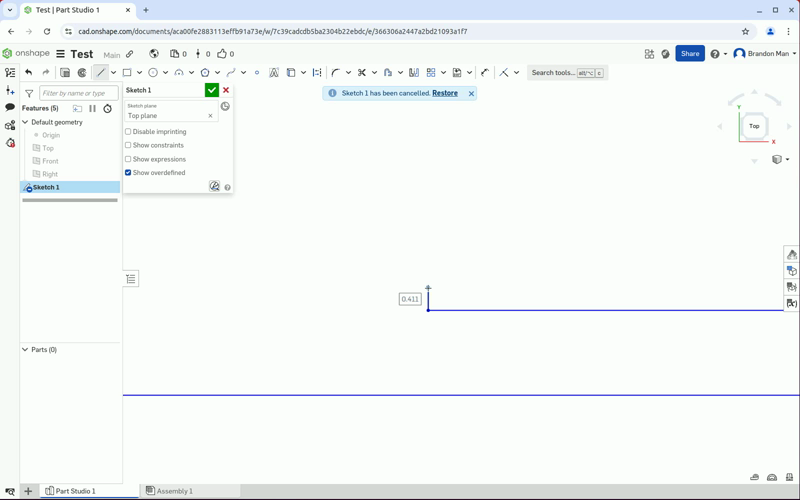
scroll(-6)
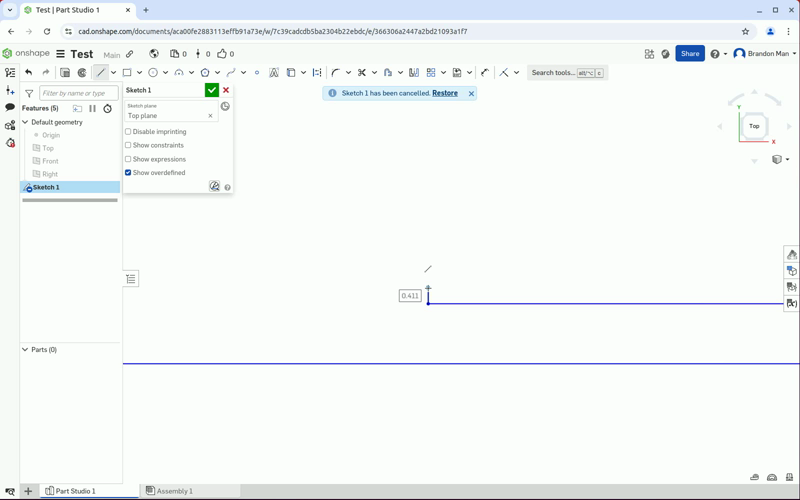
scroll(-6)
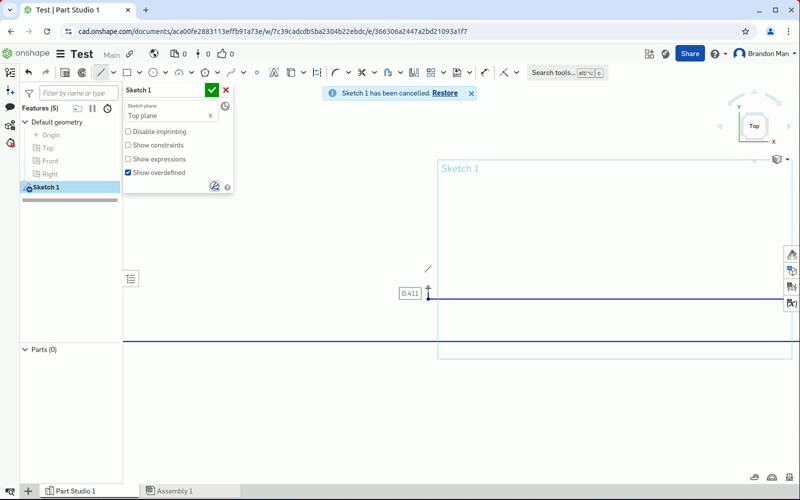
scroll(-6)
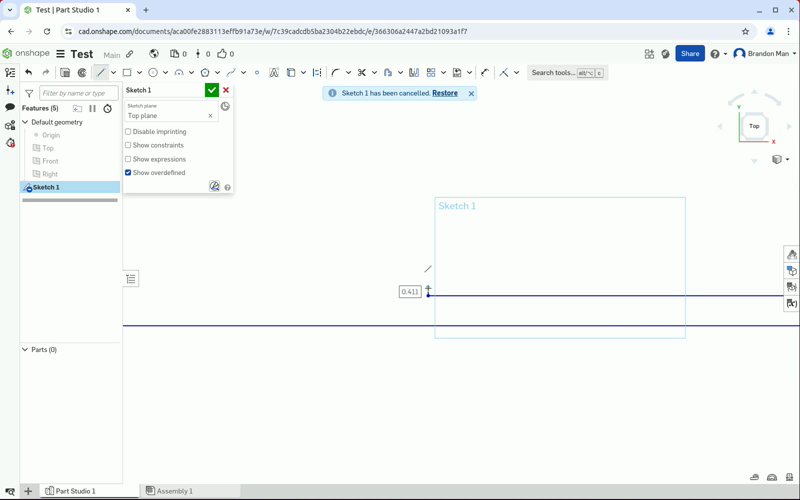
scroll(-6)
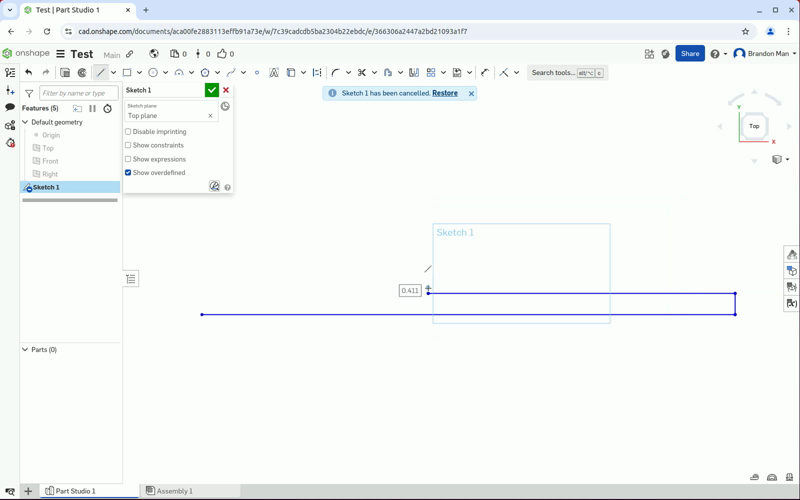
scroll(-6)
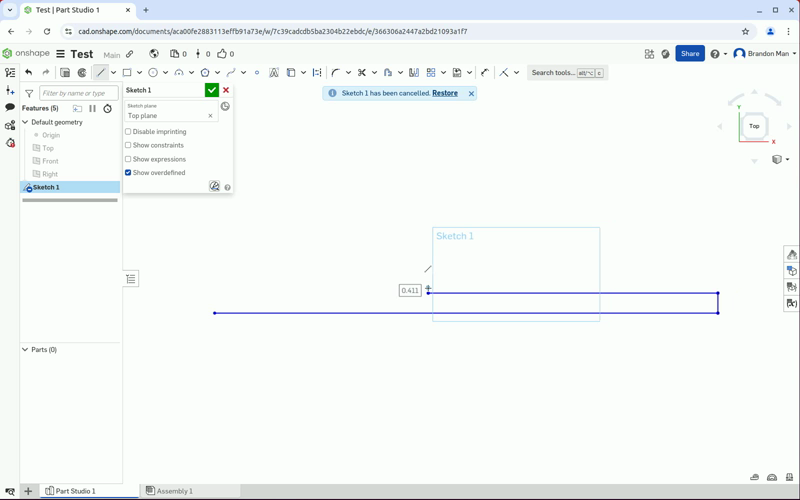
scroll(-6)
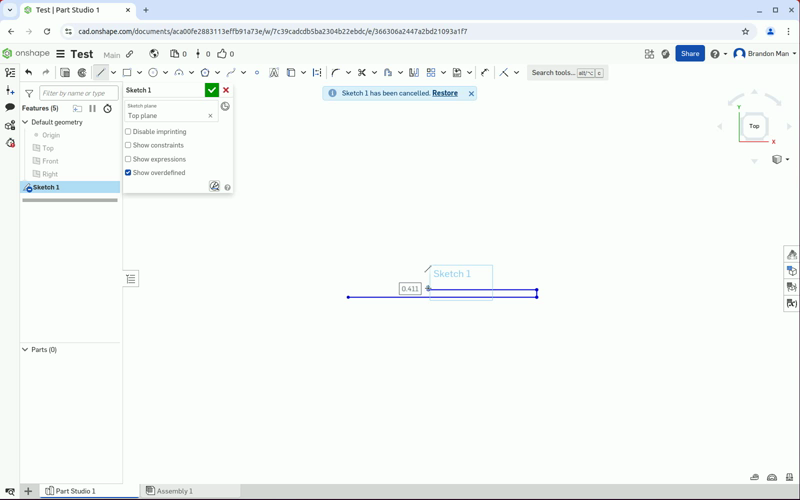
key_up(shift)
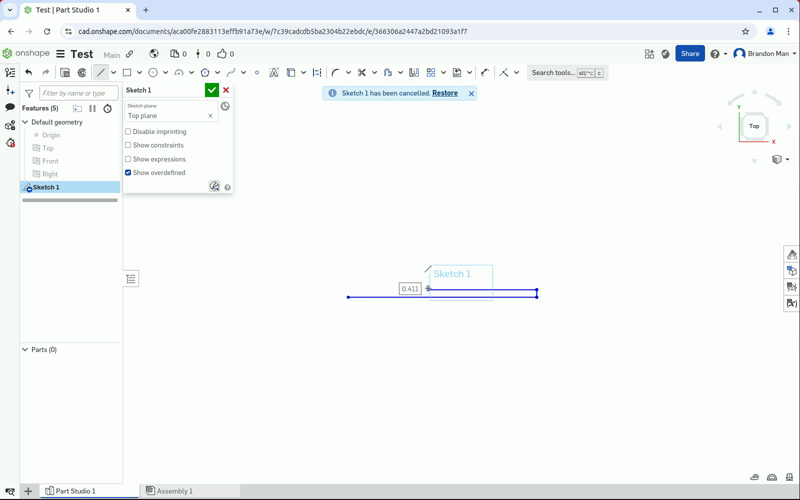
key_down(shift)
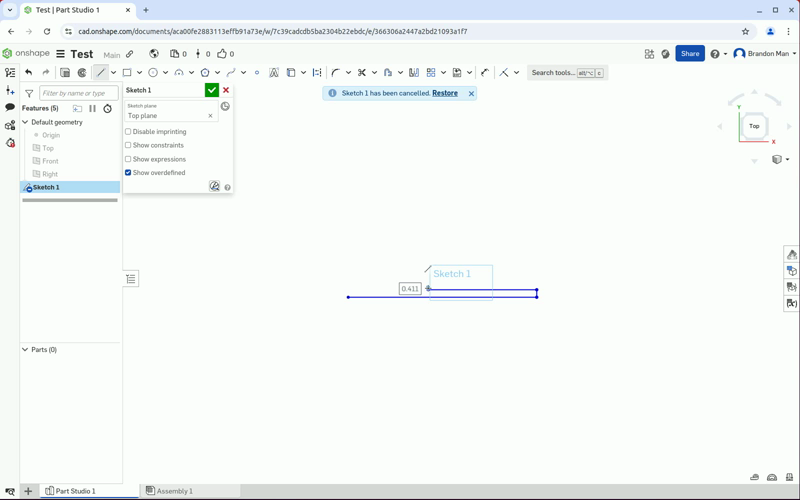
mouse_move(572, 287)
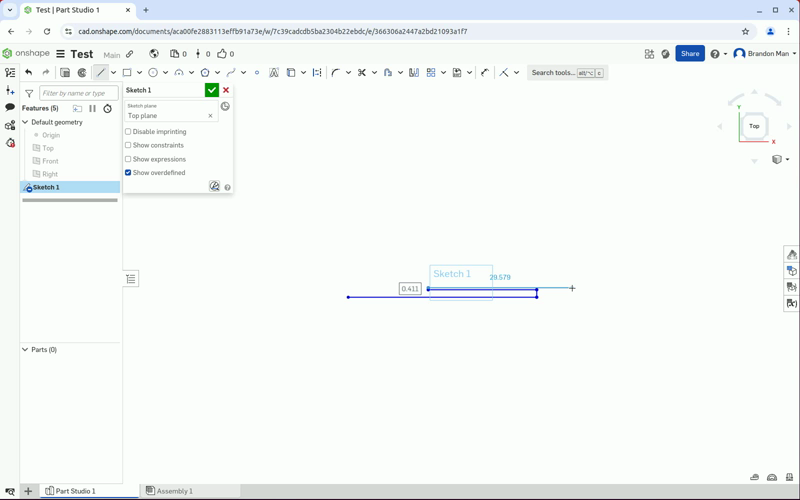
click(572, 287)
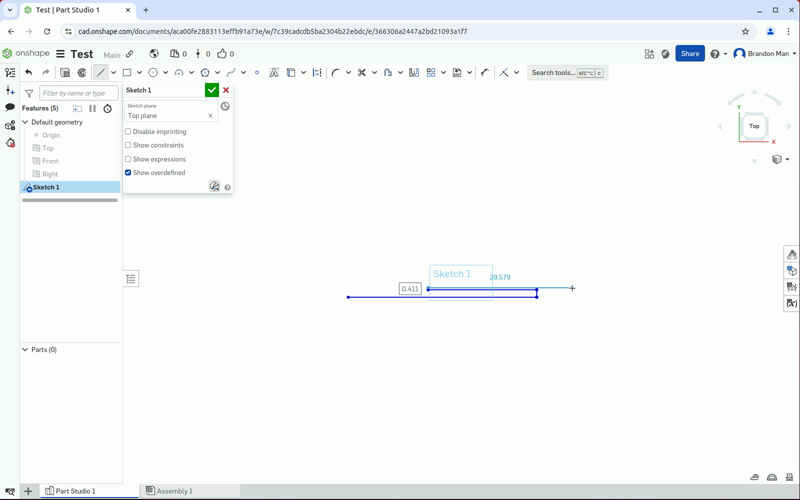
key_up(shift)
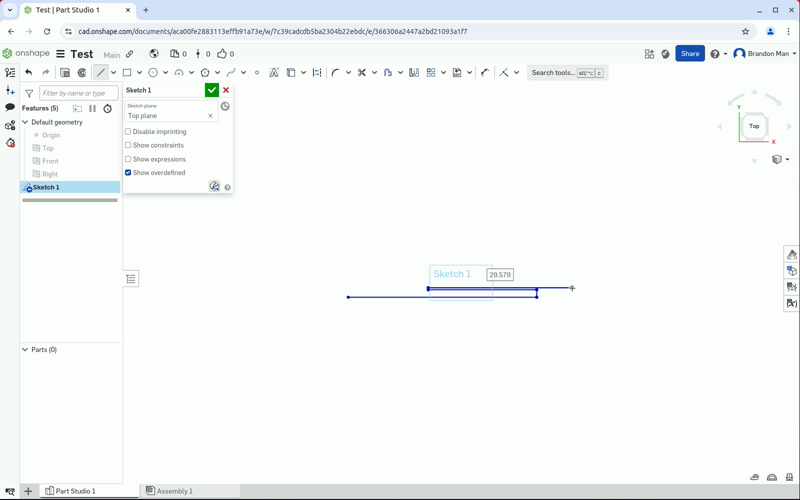
key_down(shift)
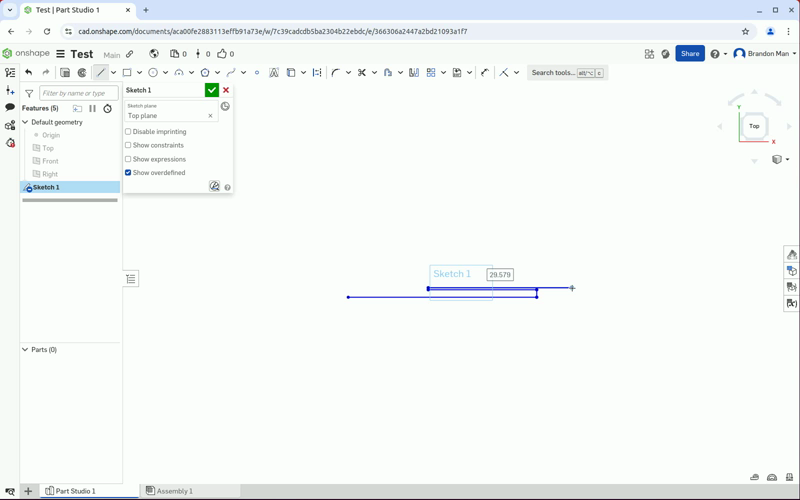
mouse_move(589, 287)
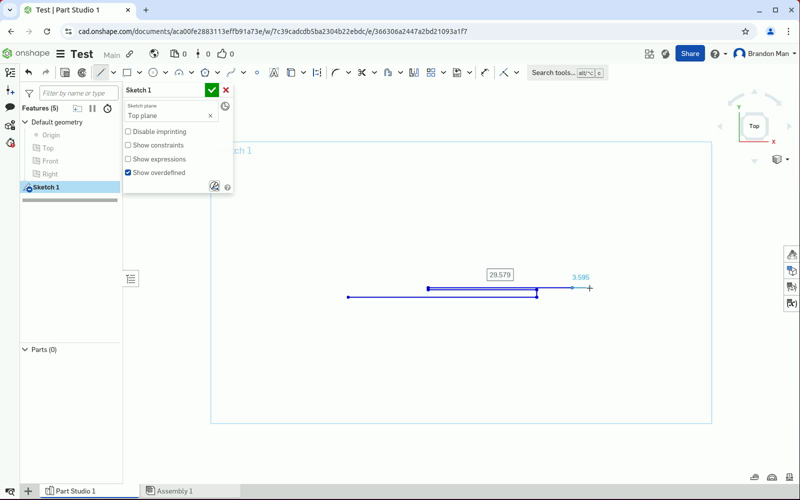
mouse_move(572, 280)
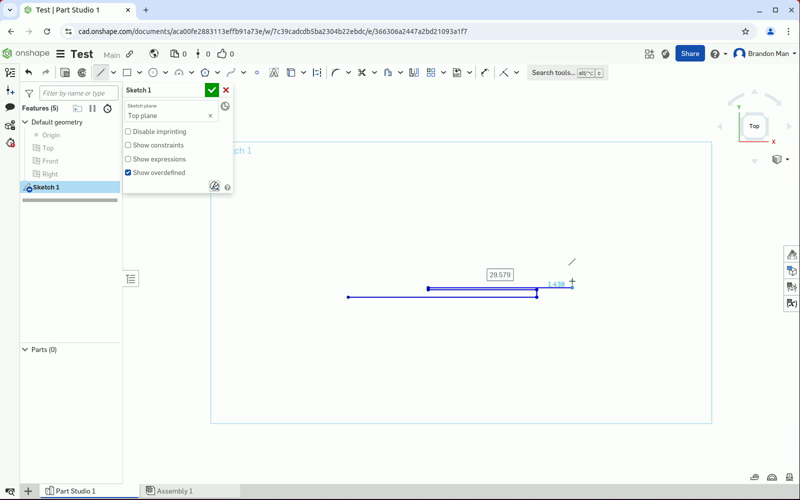
scroll(6)
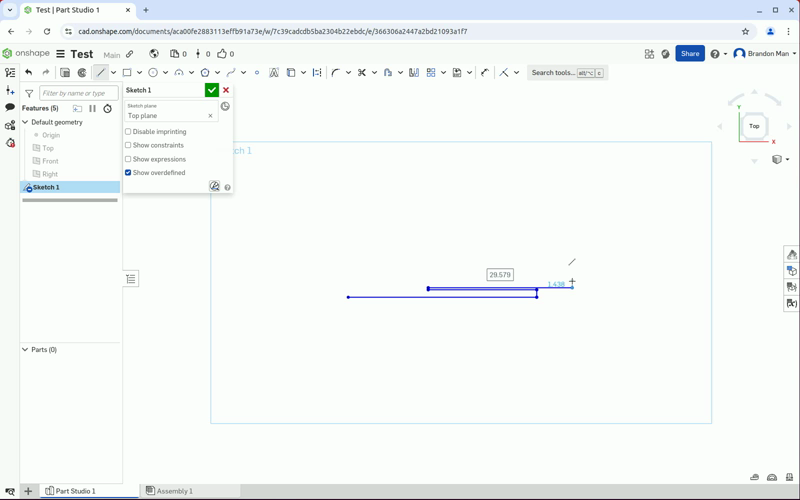
scroll(6)
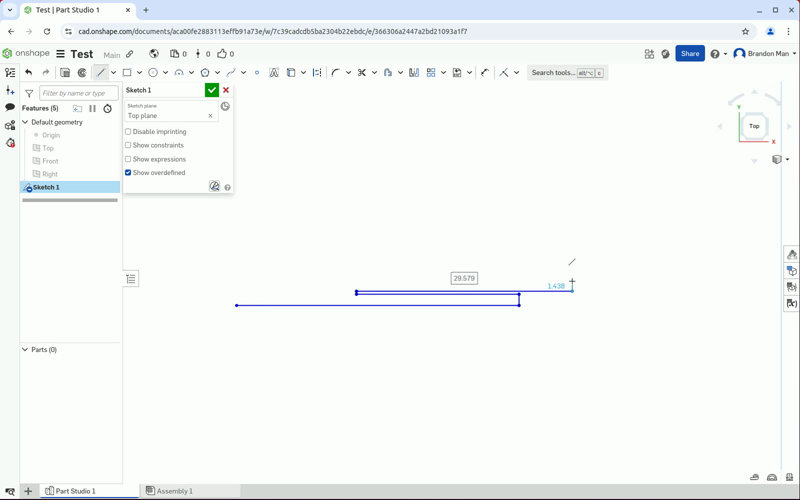
scroll(6)
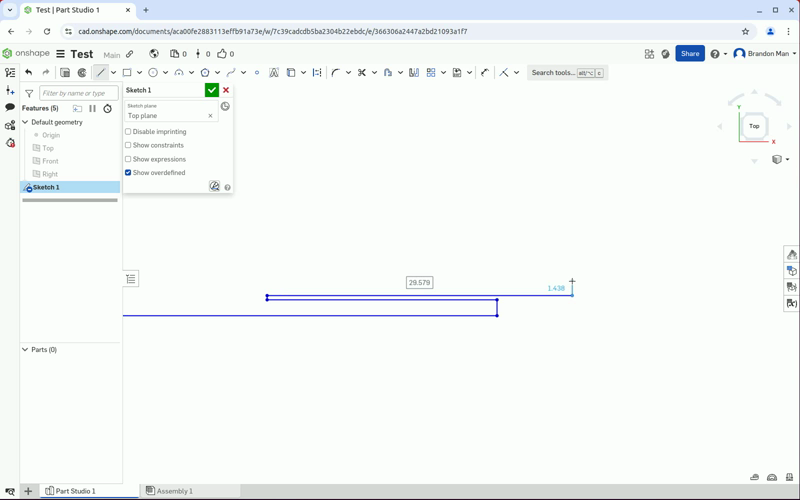
scroll(6)
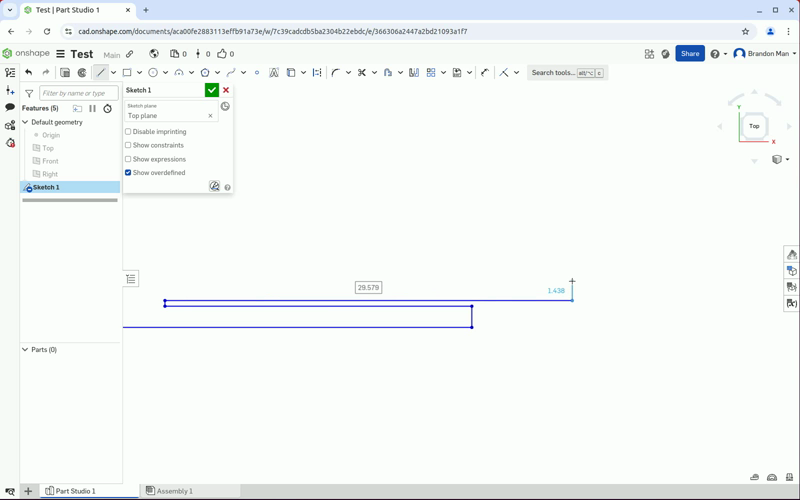
scroll(6)
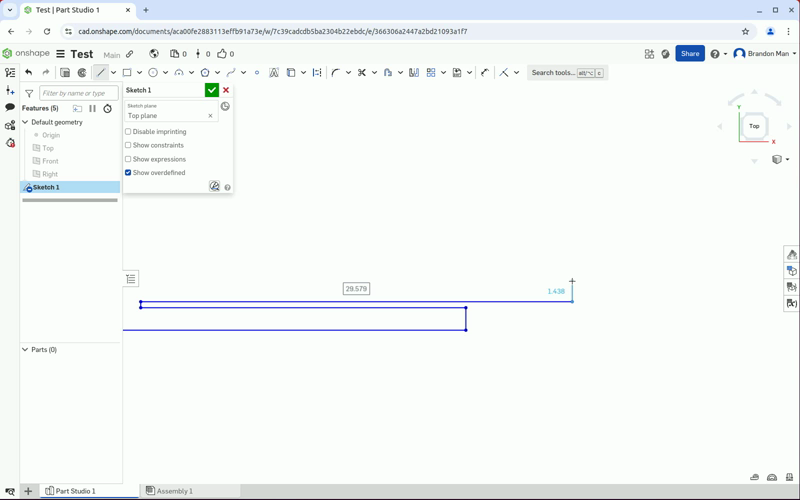
scroll(6)
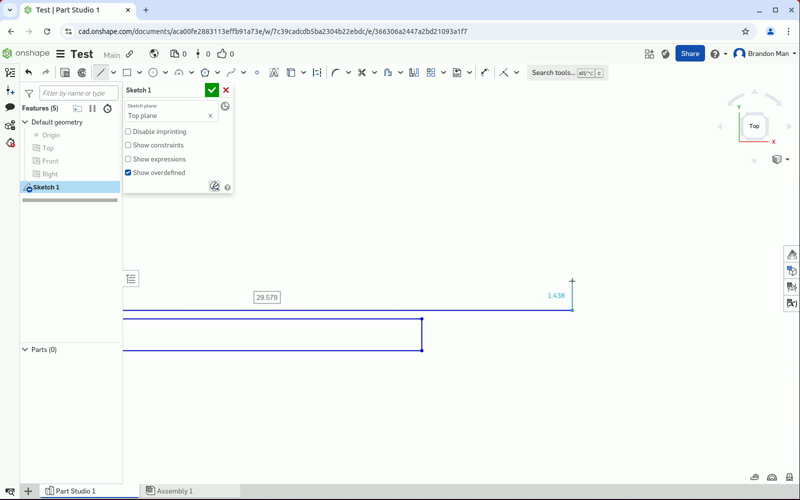
scroll(6)
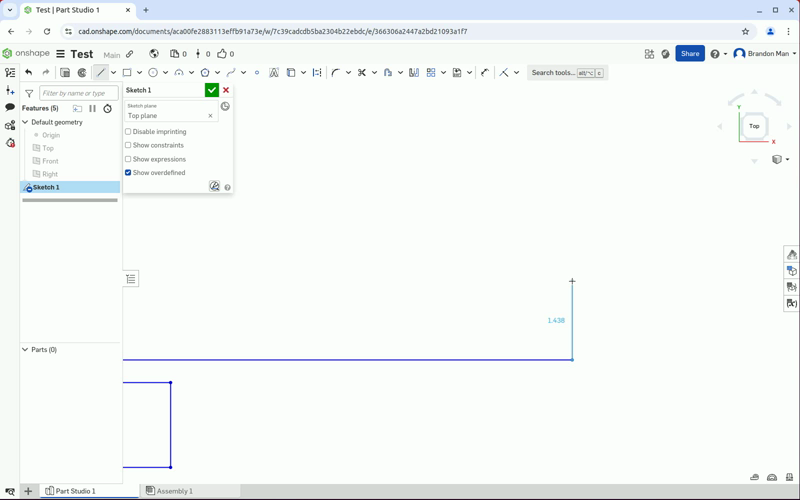
click(572, 280)
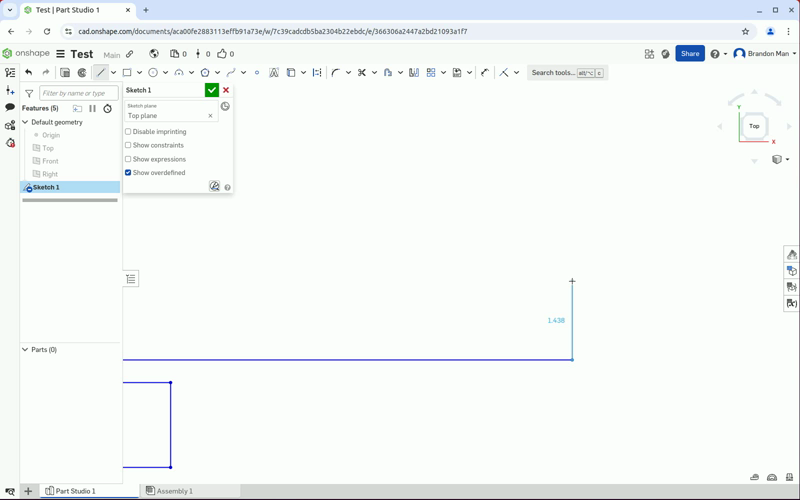
scroll(-6)
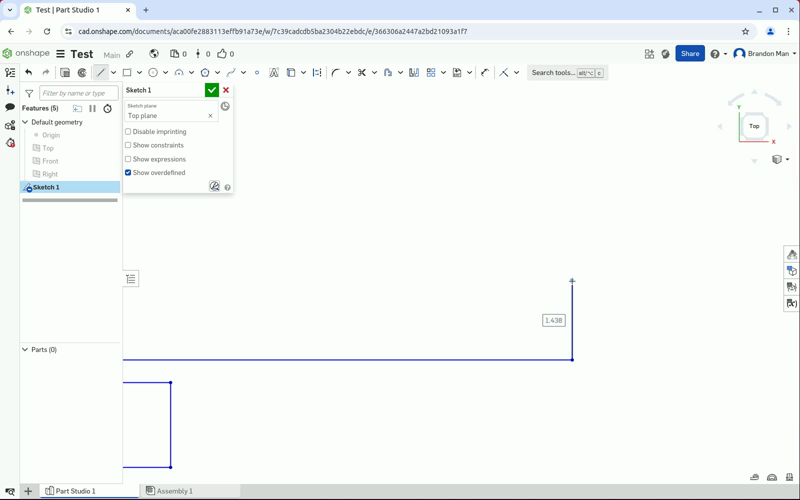
scroll(-6)
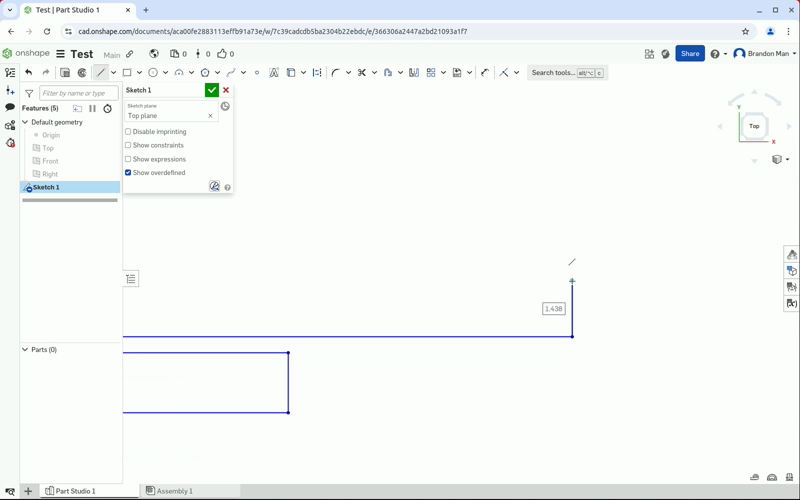
scroll(-6)
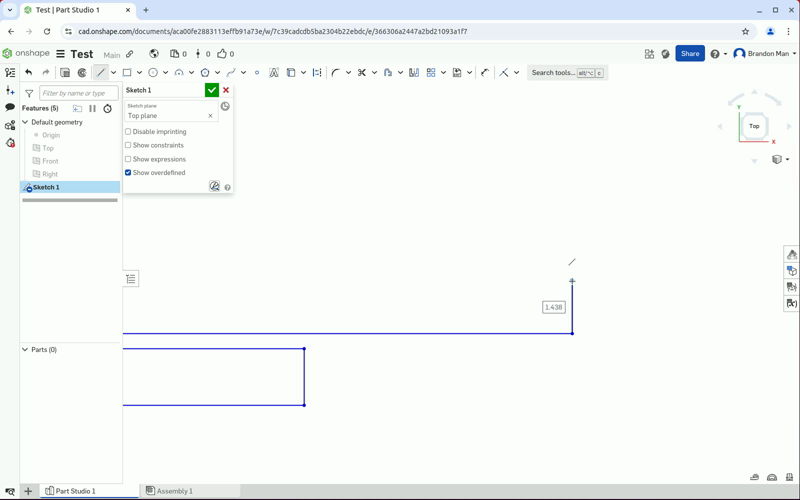
scroll(-6)
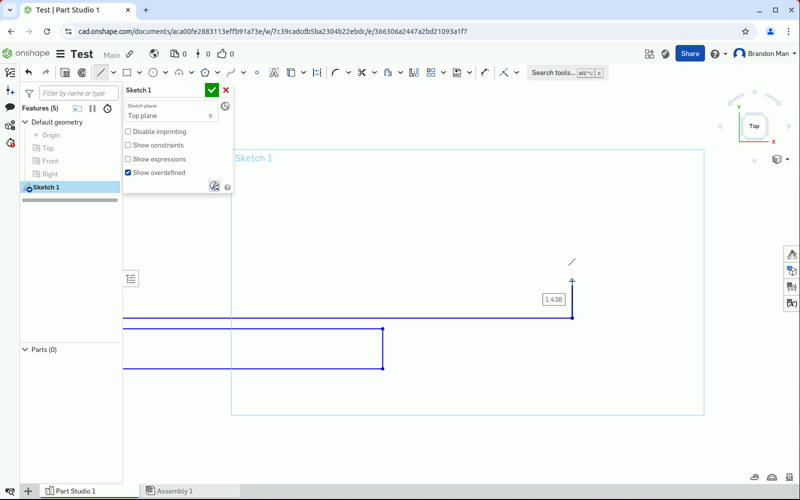
scroll(-6)
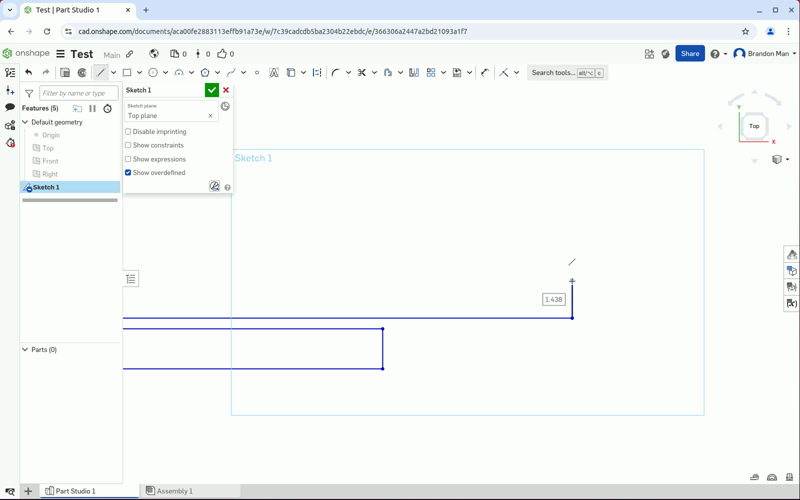
scroll(-6)
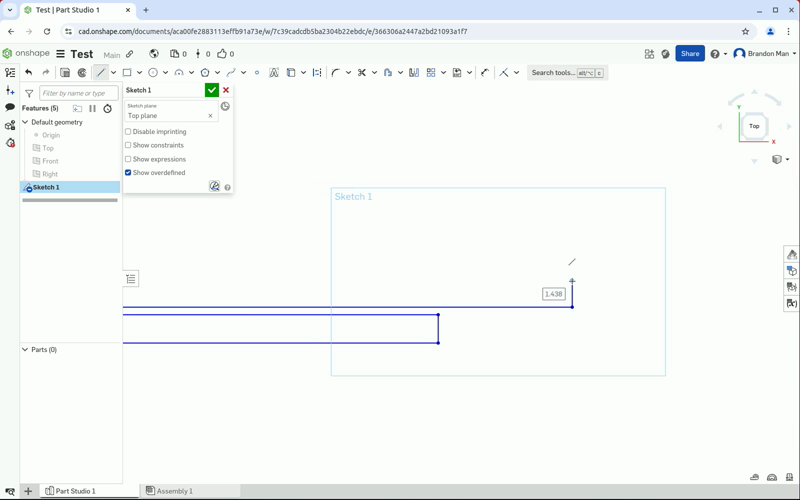
scroll(-6)
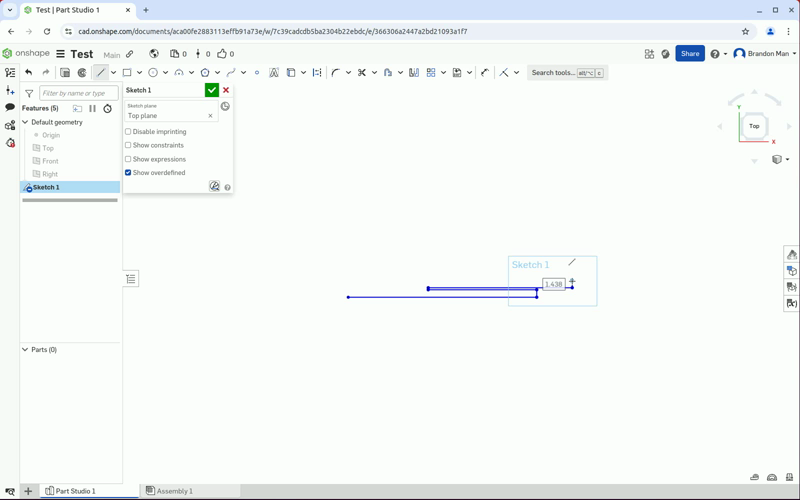
key_up(shift)
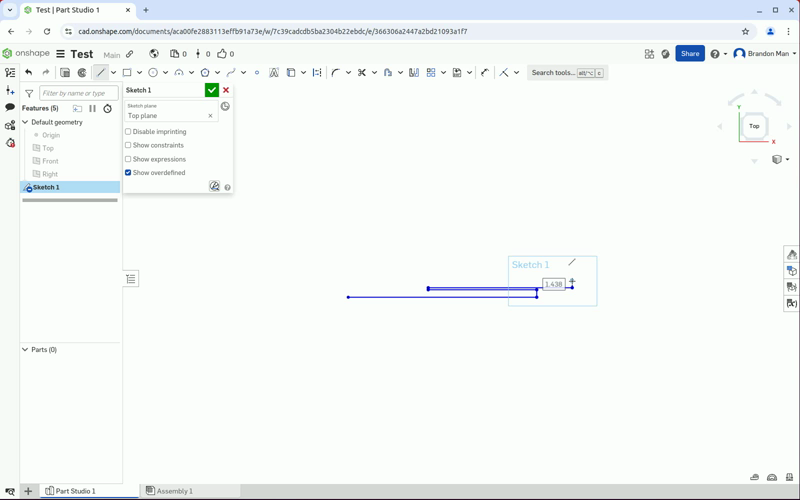
key_down(shift)
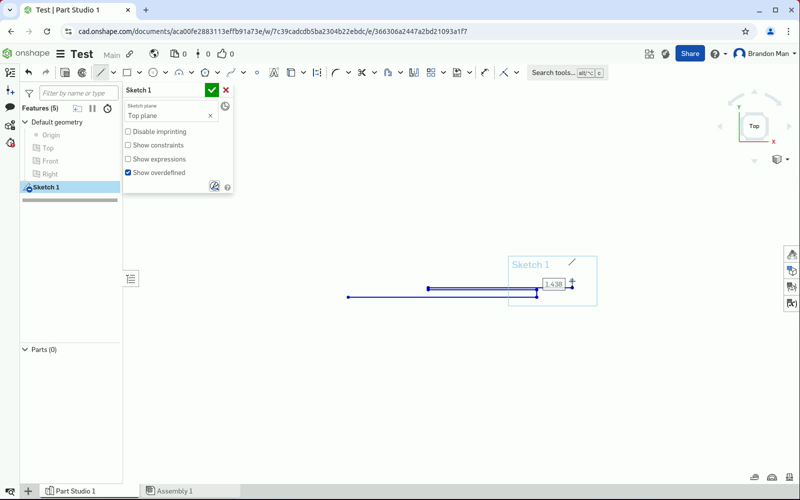
mouse_move(428, 280)
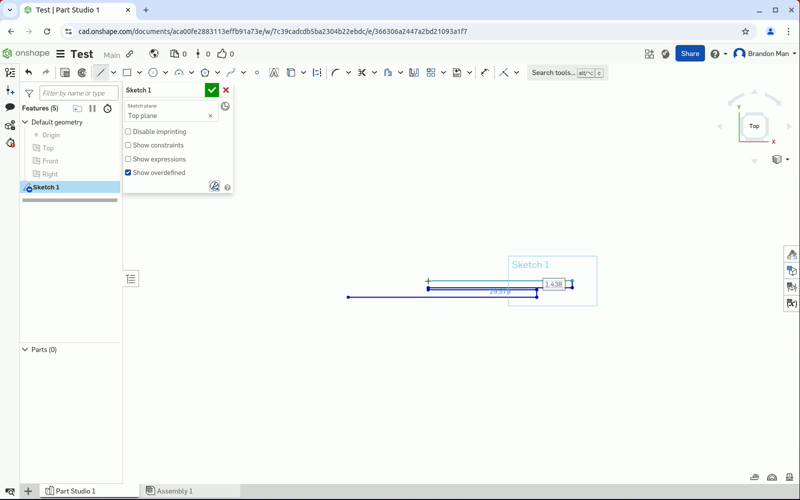
click(428, 280)
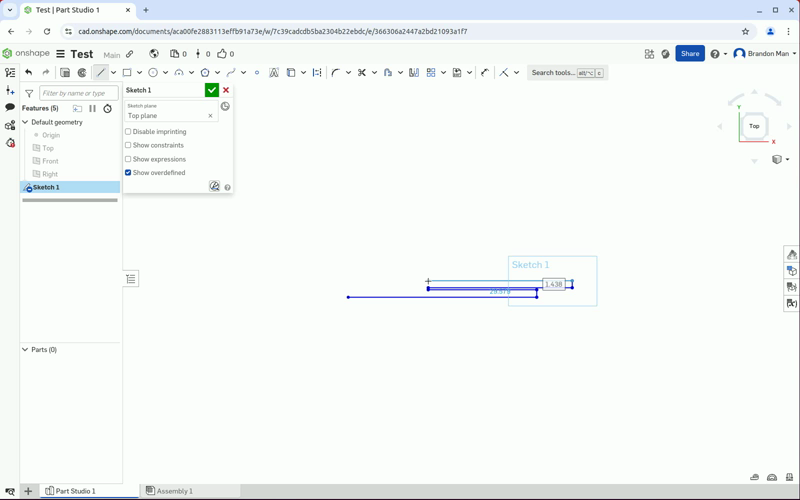
key_up(shift)
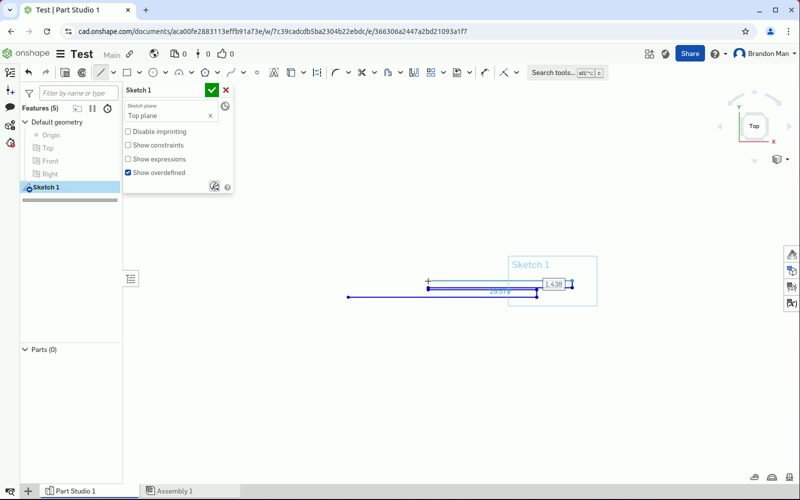
key_down(shift)
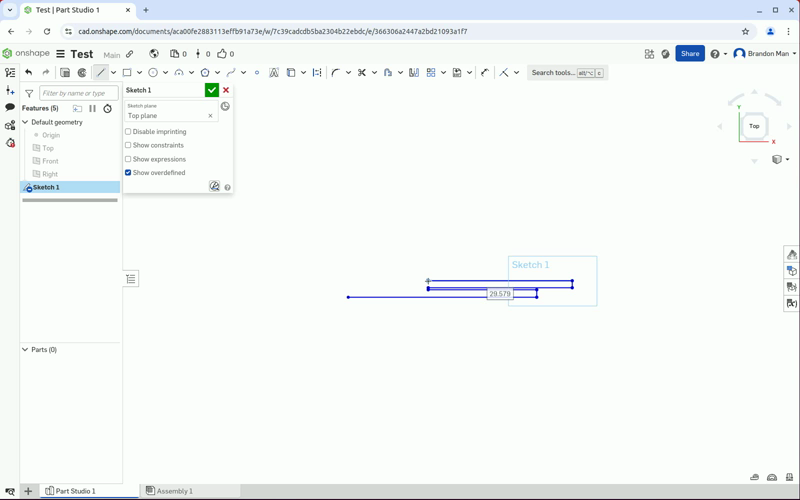
mouse_move(458, 280)
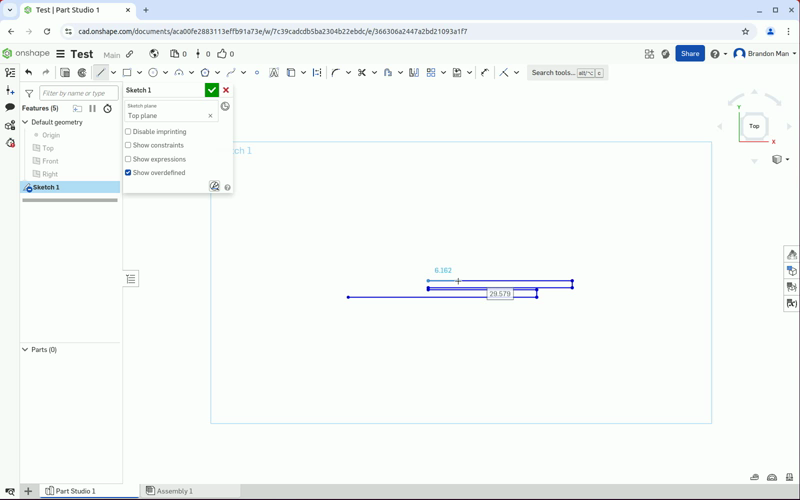
mouse_move(428, 278)
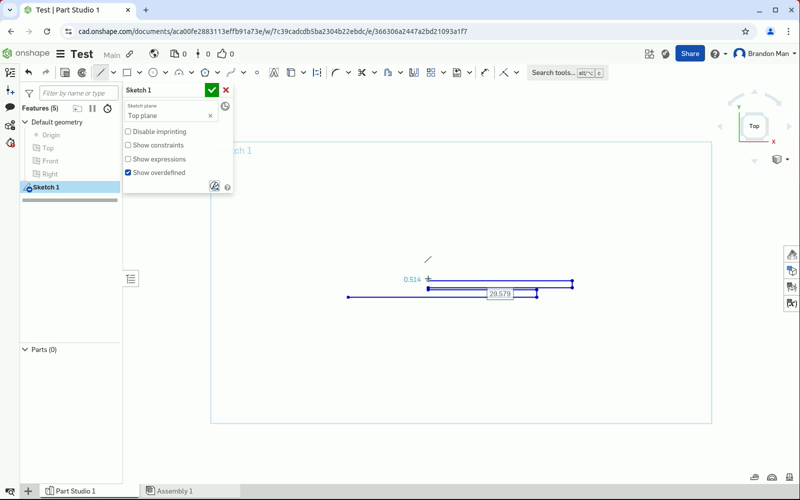
scroll(6)
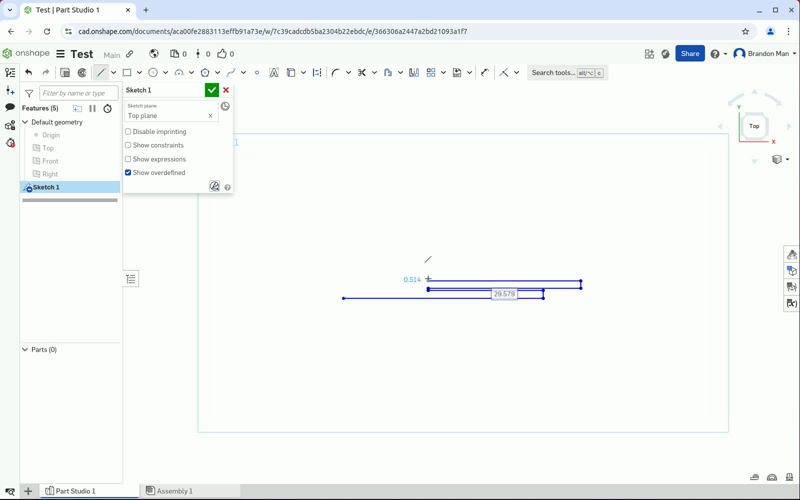
scroll(6)
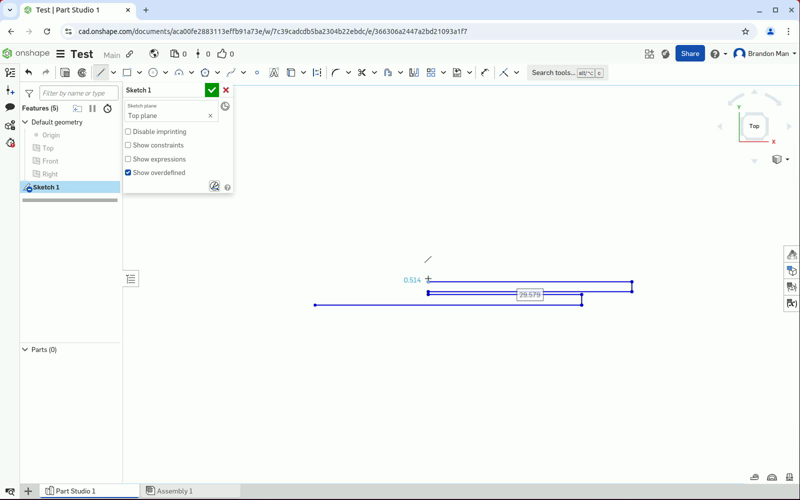
scroll(6)
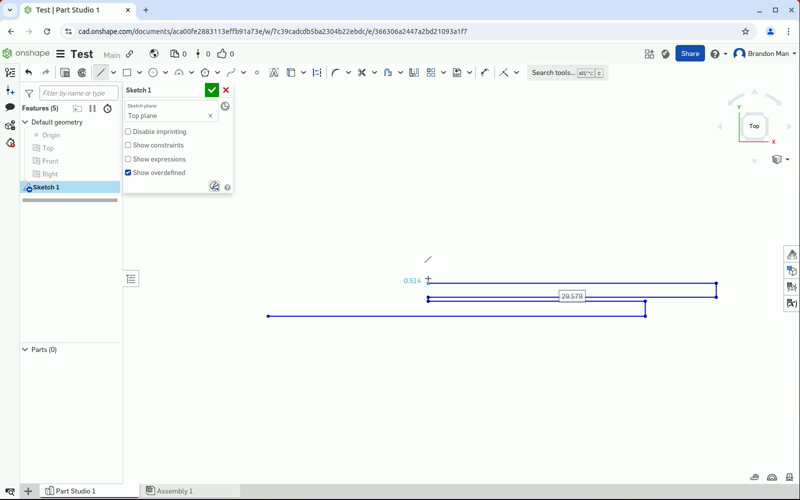
scroll(6)
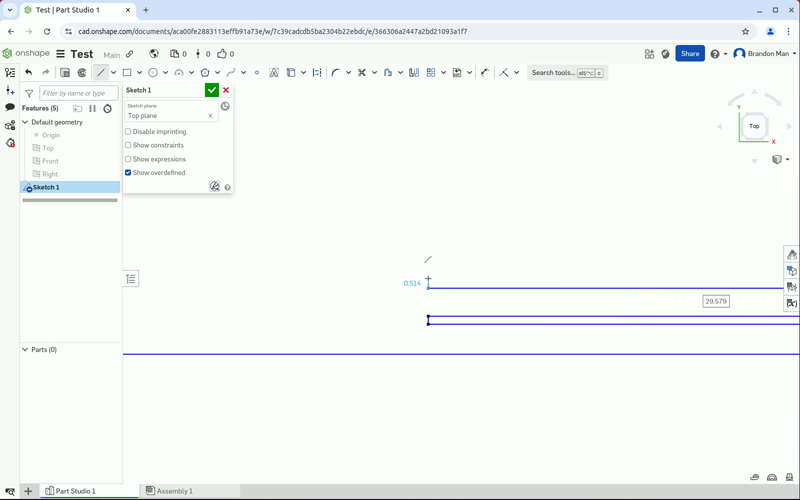
scroll(6)
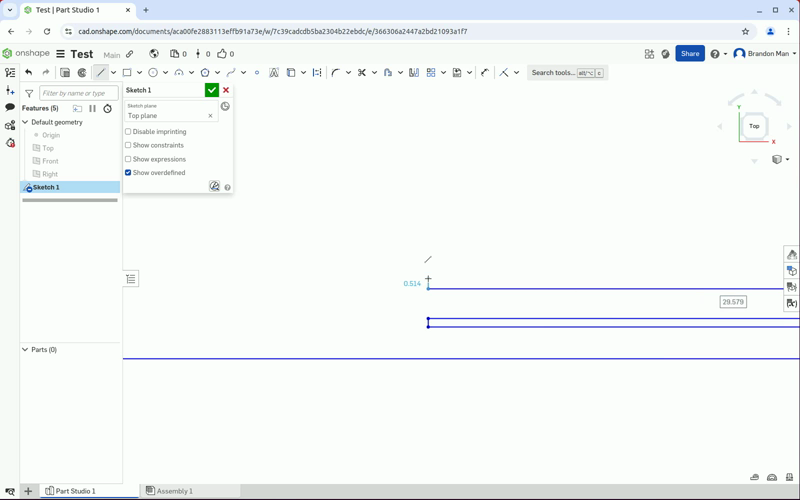
scroll(6)
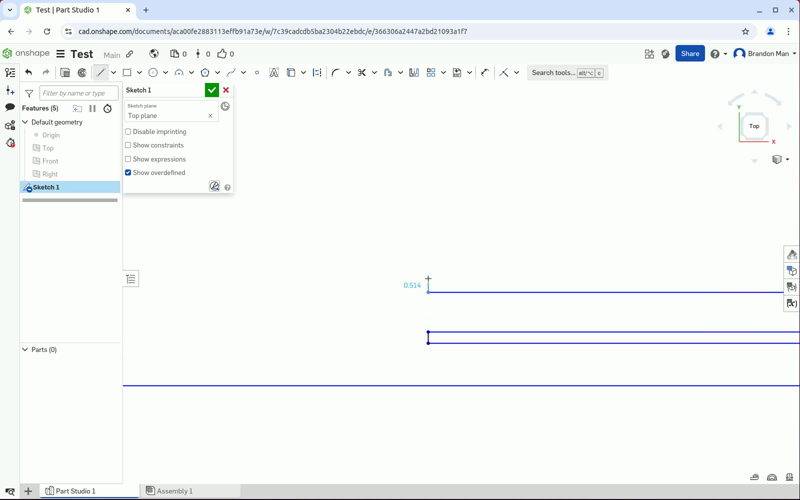
scroll(6)
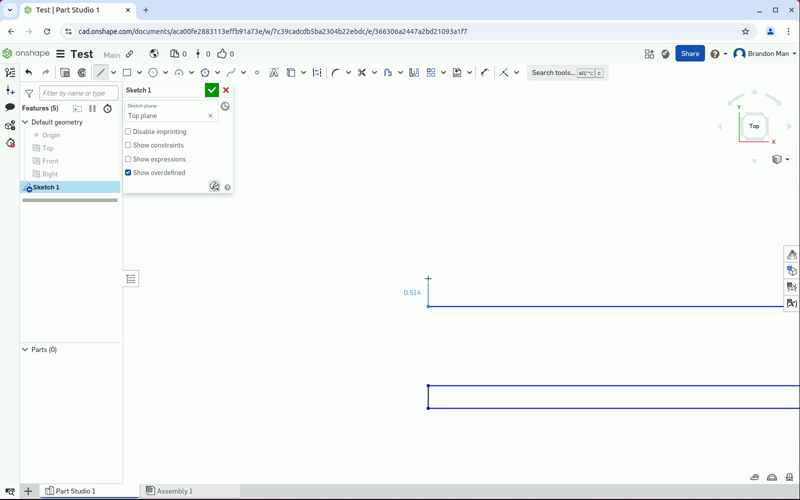
click(428, 278)
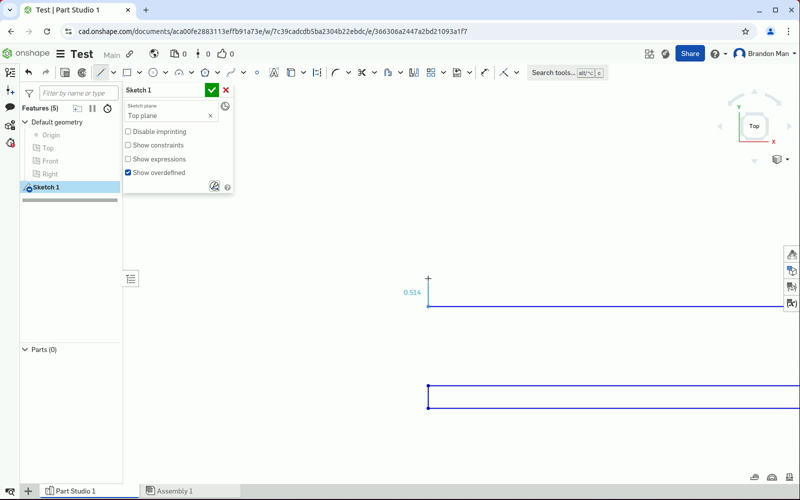
scroll(-6)
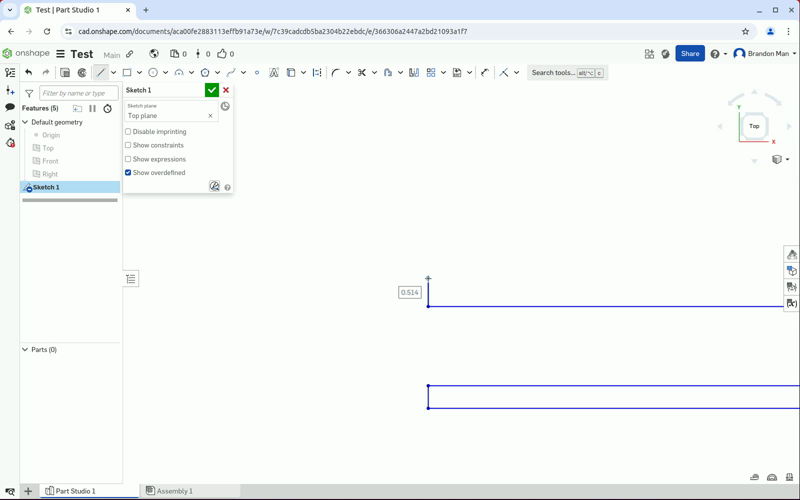
scroll(-6)
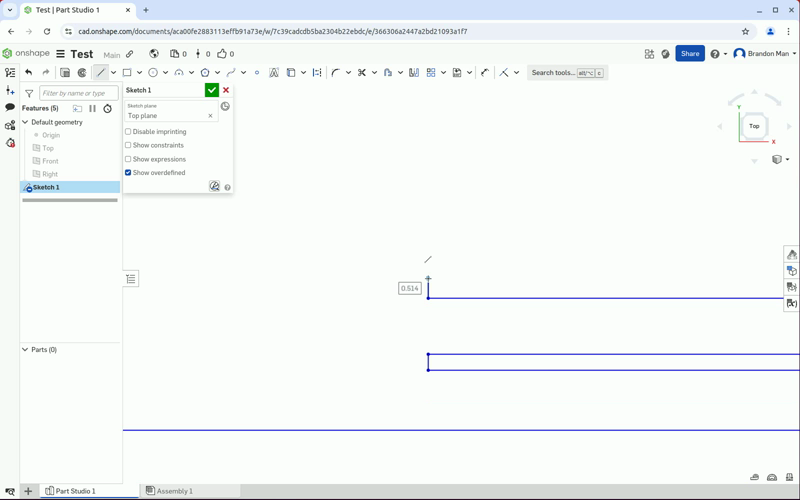
scroll(-6)
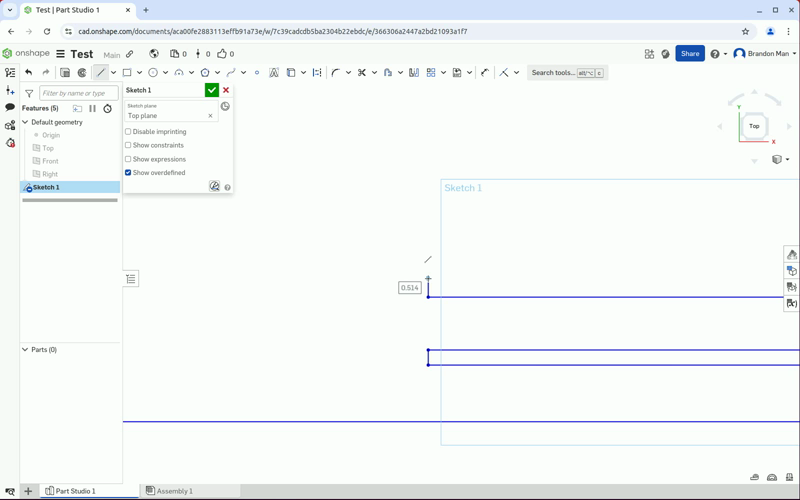
scroll(-6)
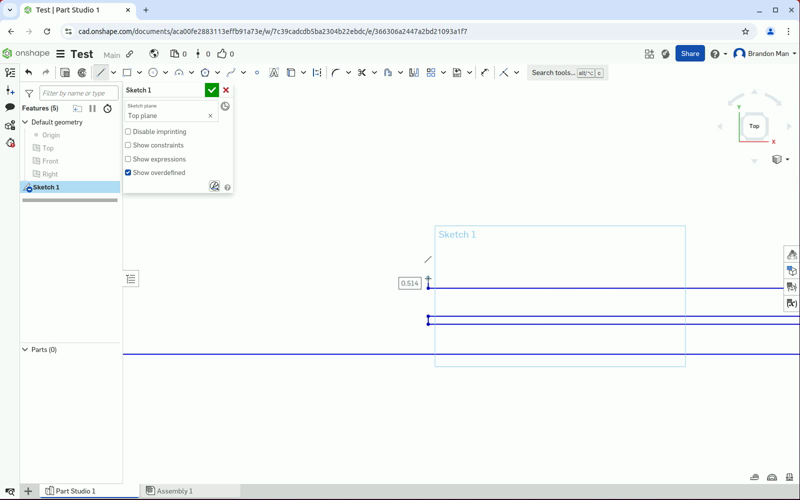
scroll(-6)
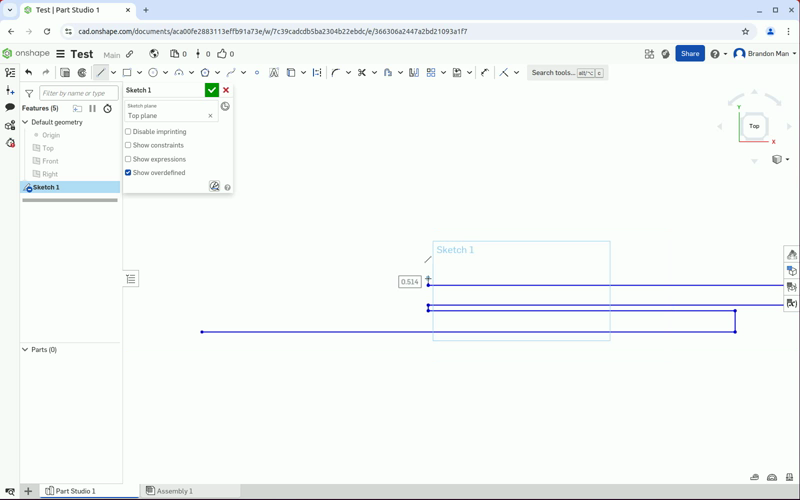
scroll(-6)
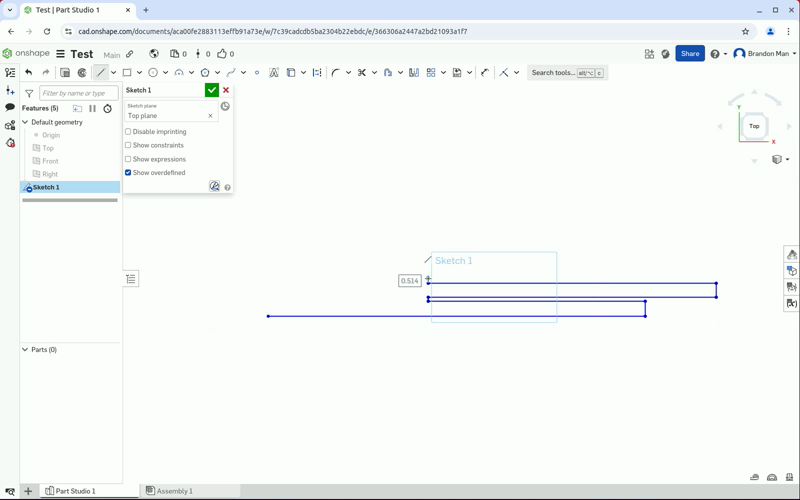
scroll(-6)
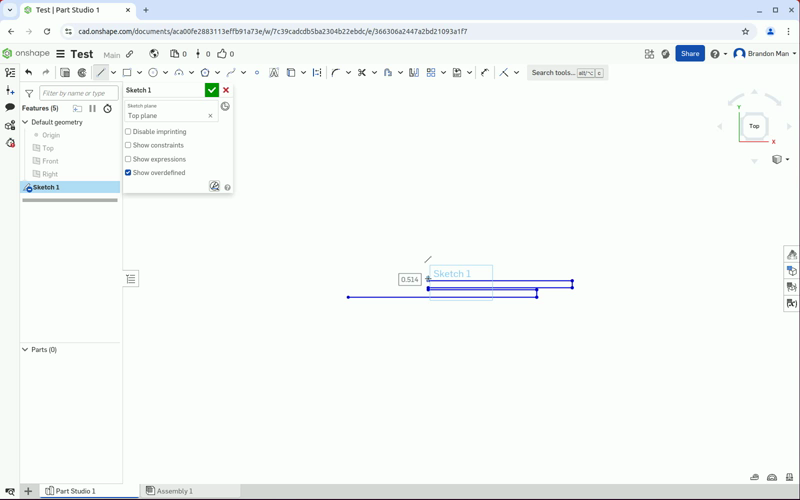
key_up(shift)
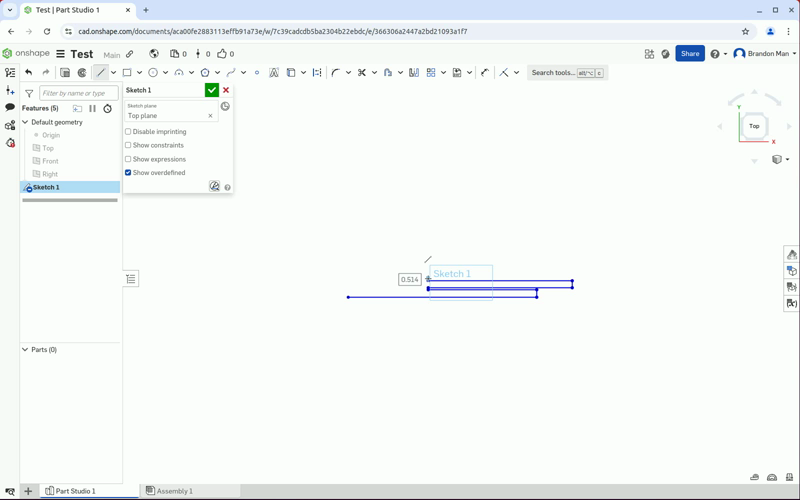
key_down(shift)
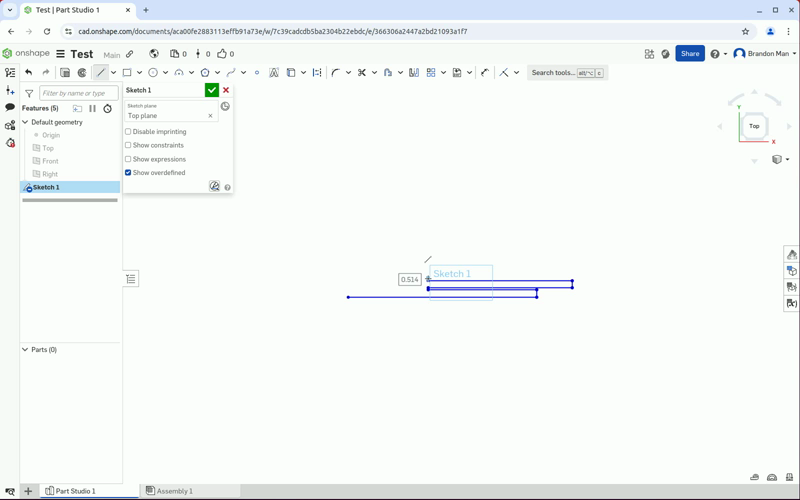
mouse_move(536, 278)
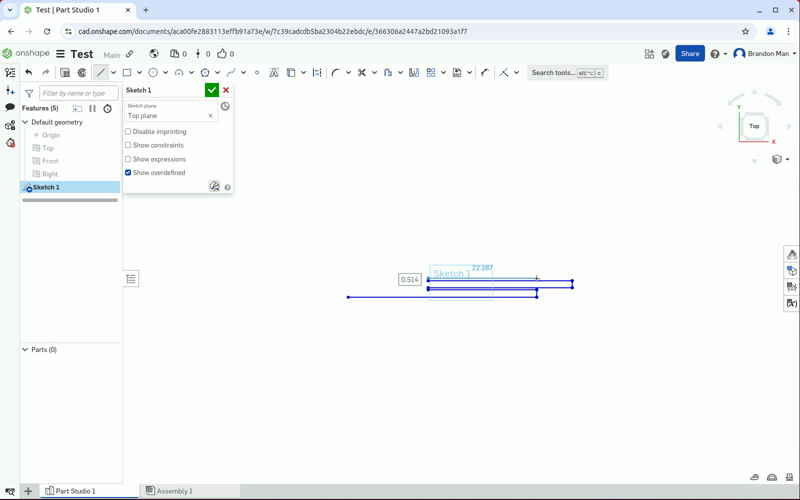
click(536, 278)
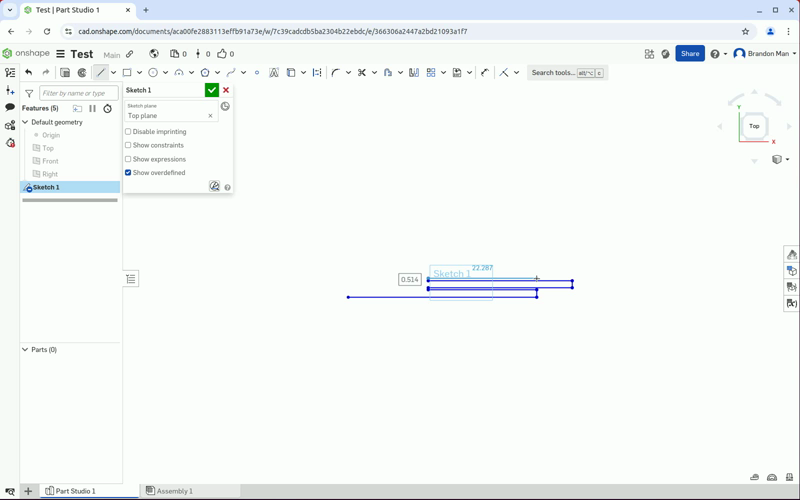
key_up(shift)
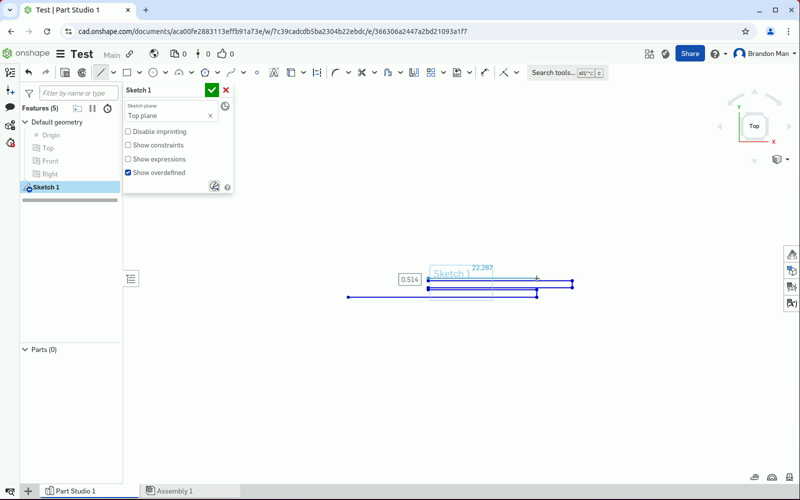
key_down(shift)
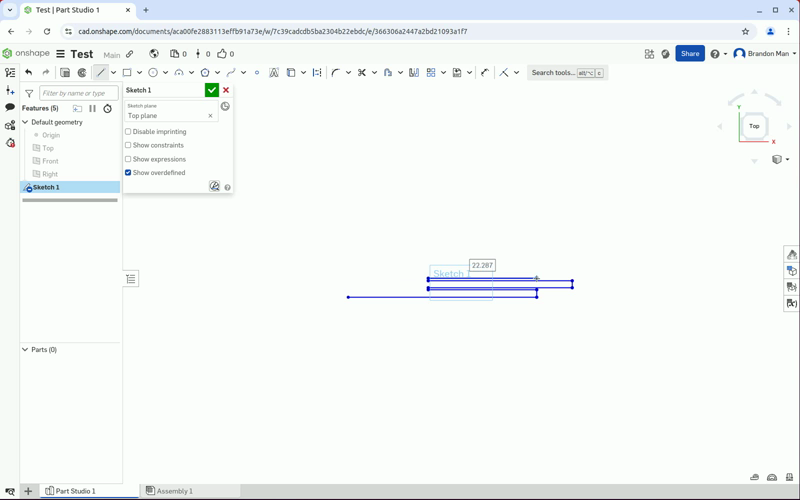
mouse_move(566, 278)
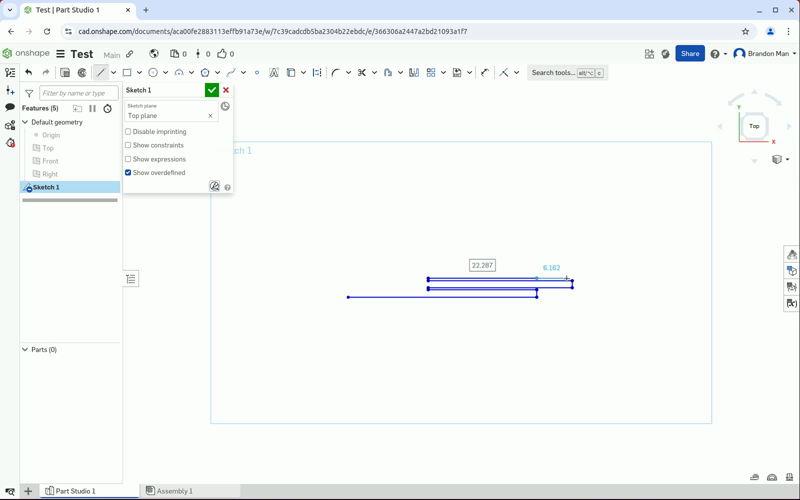
mouse_move(536, 271)
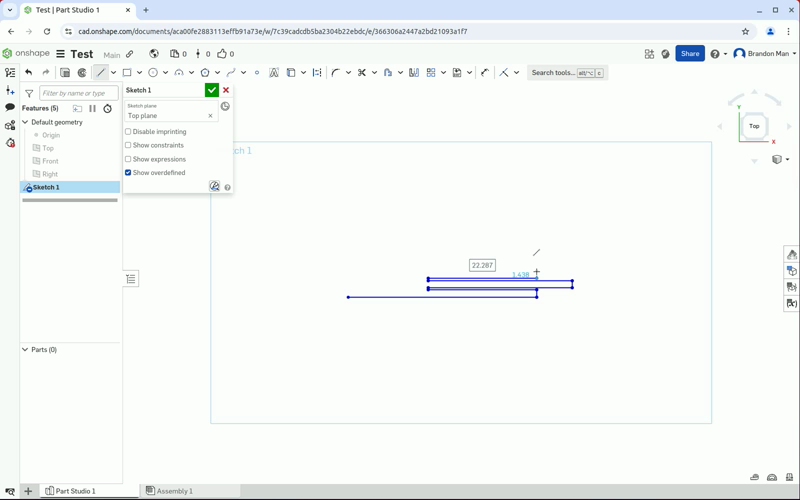
scroll(6)
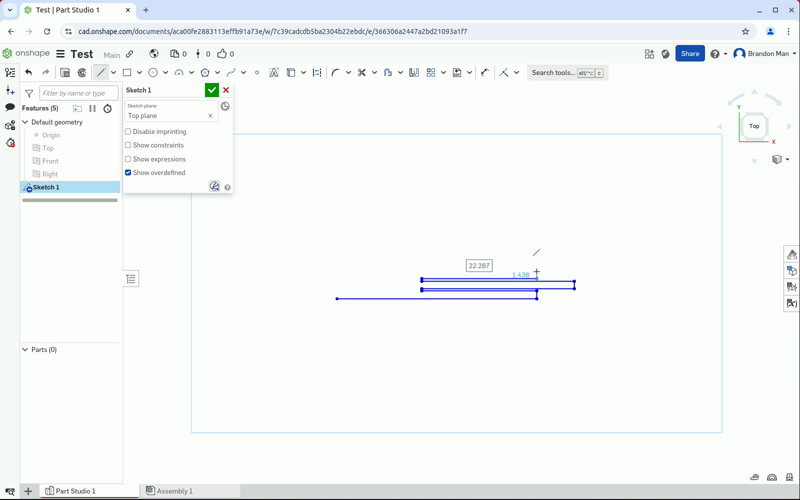
scroll(6)
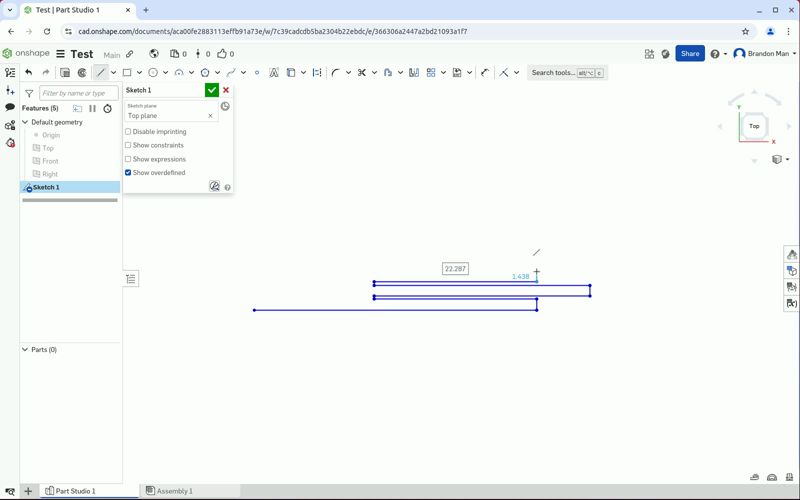
scroll(6)
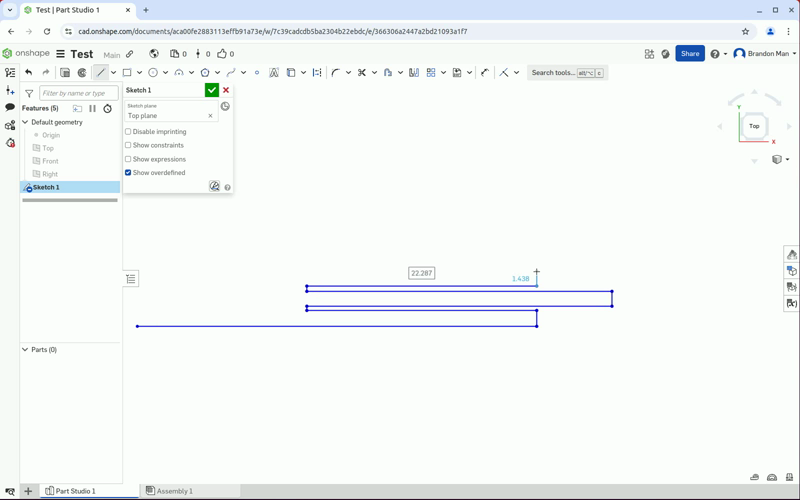
scroll(6)
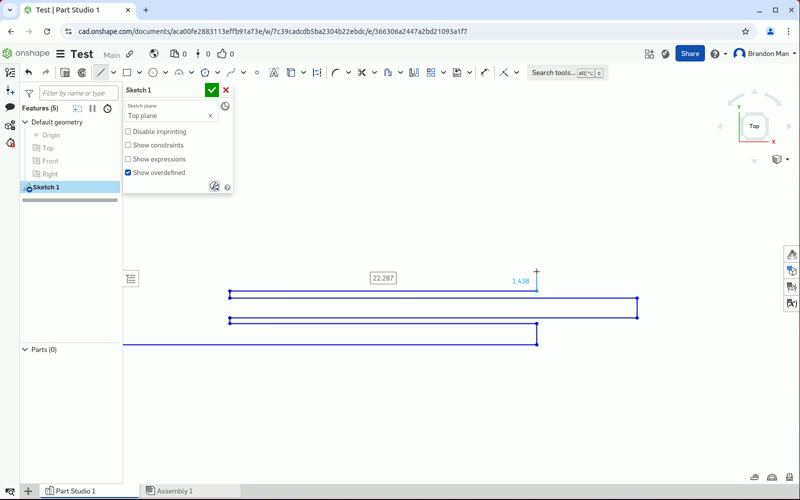
scroll(6)
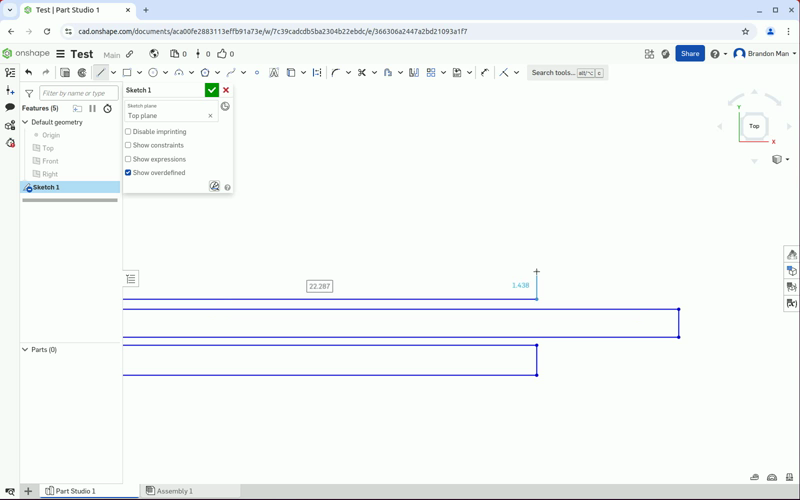
scroll(6)
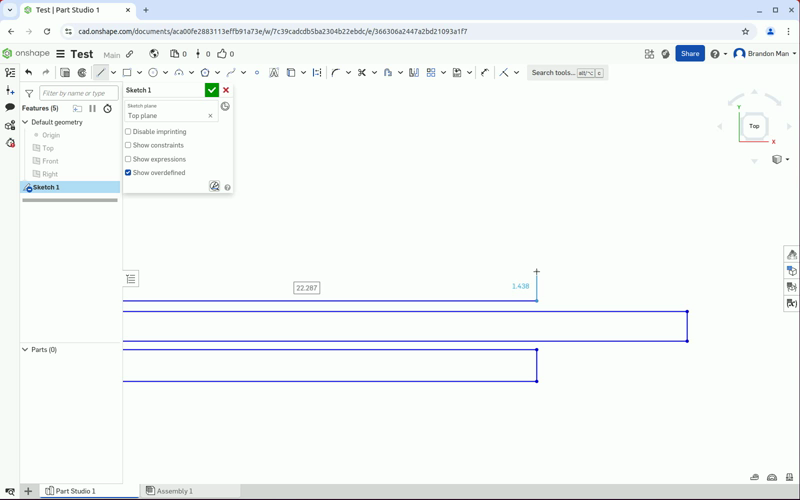
scroll(6)
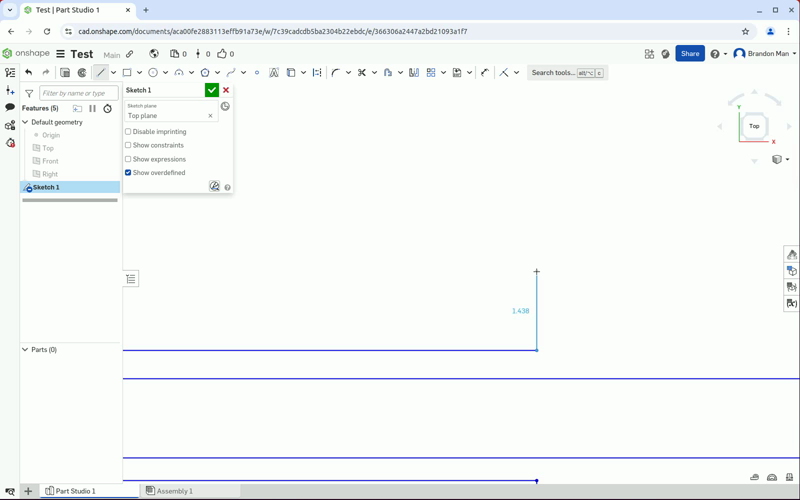
click(536, 271)
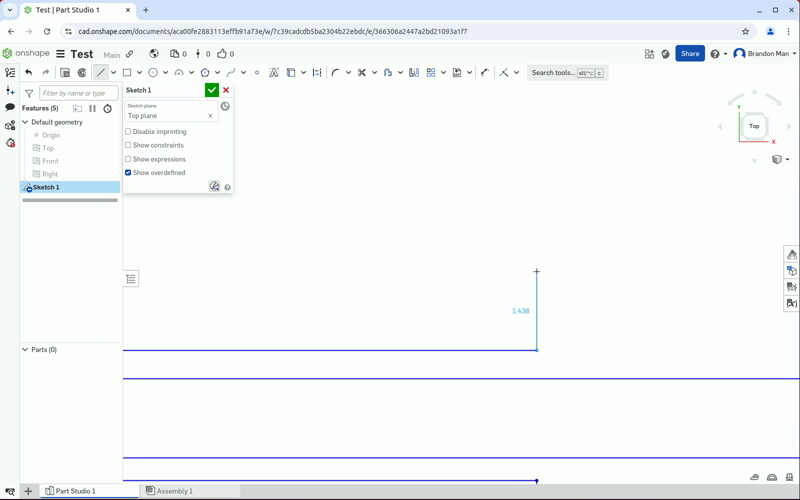
scroll(-6)
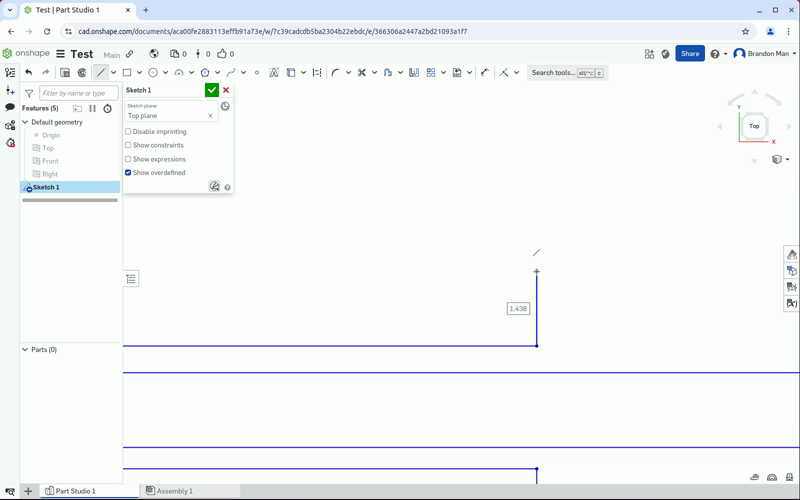
scroll(-6)
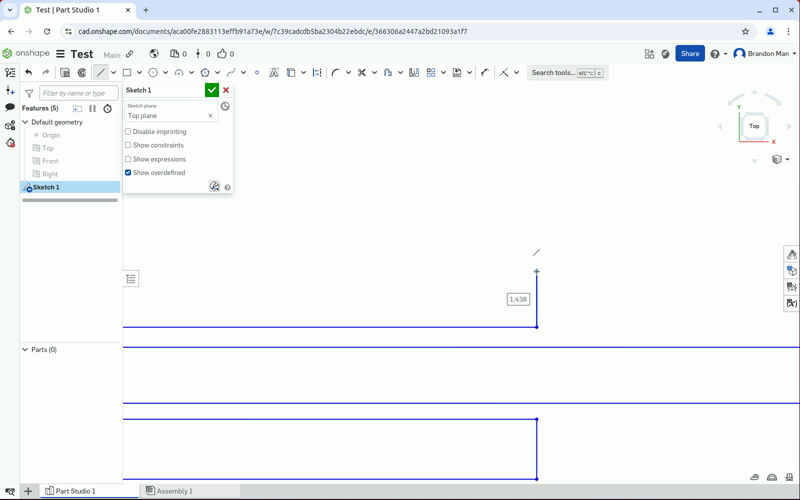
scroll(-6)
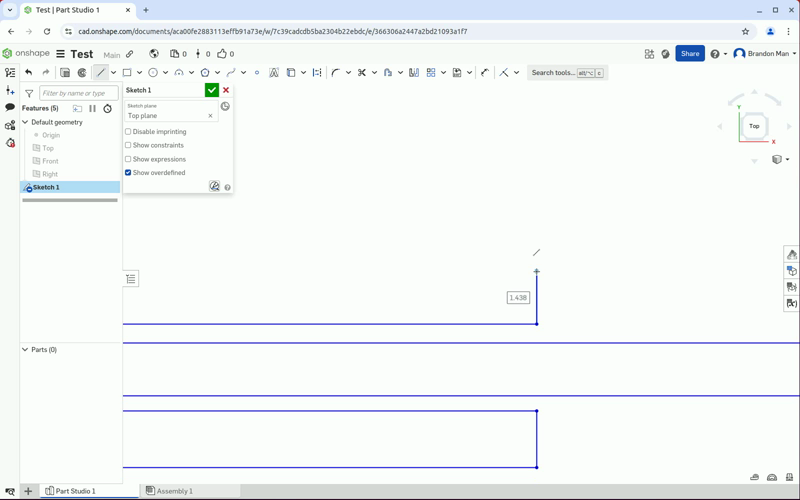
scroll(-6)
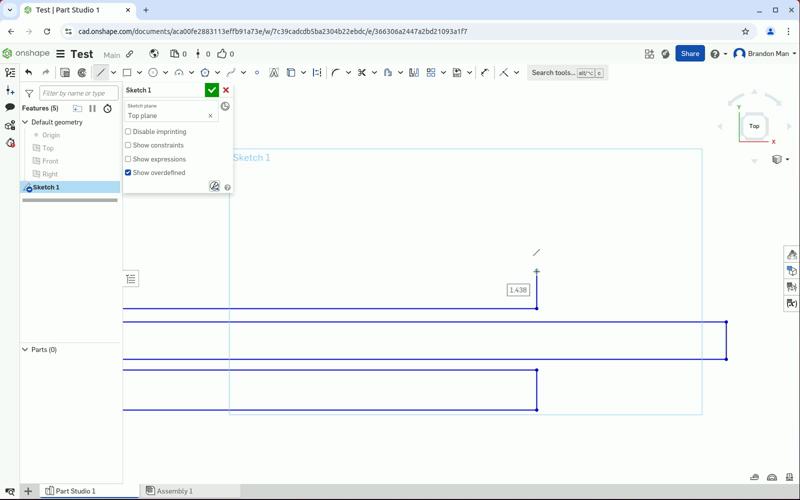
scroll(-6)
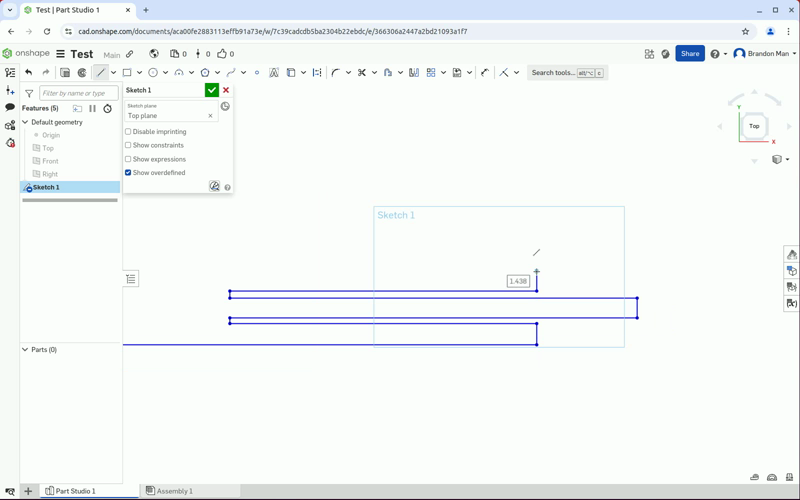
scroll(-6)
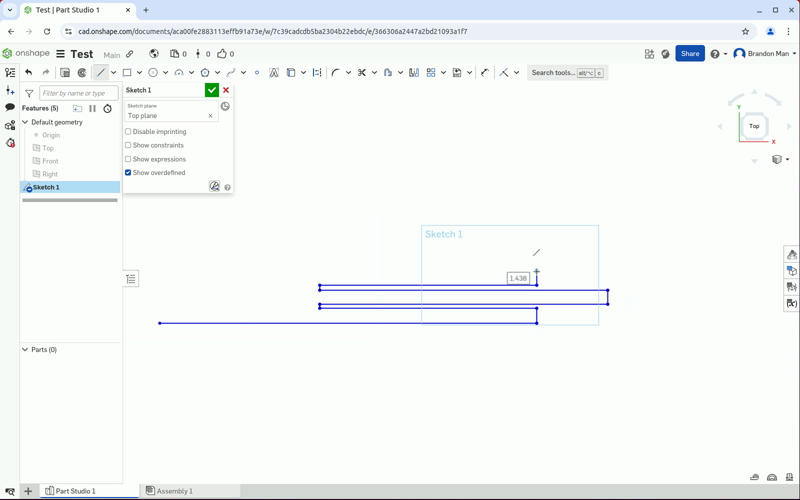
scroll(-6)
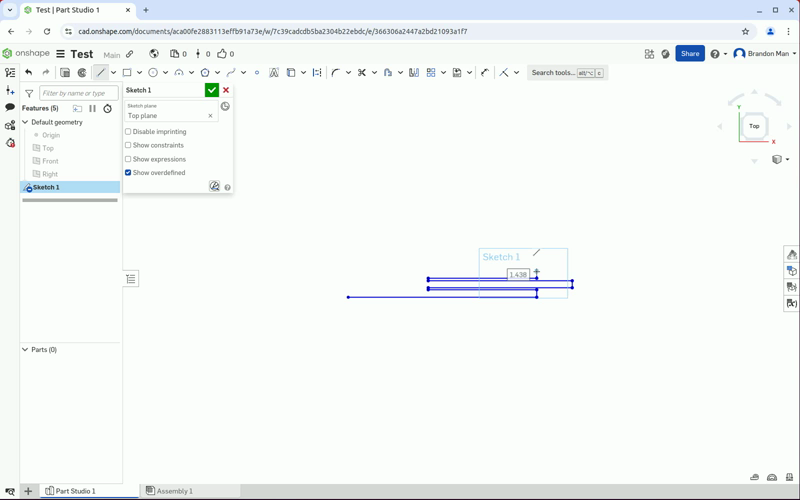
key_up(shift)
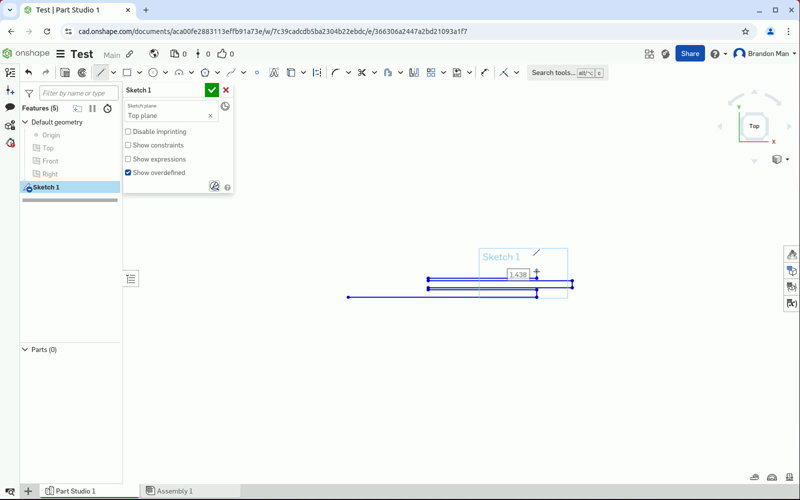
key_down(shift)
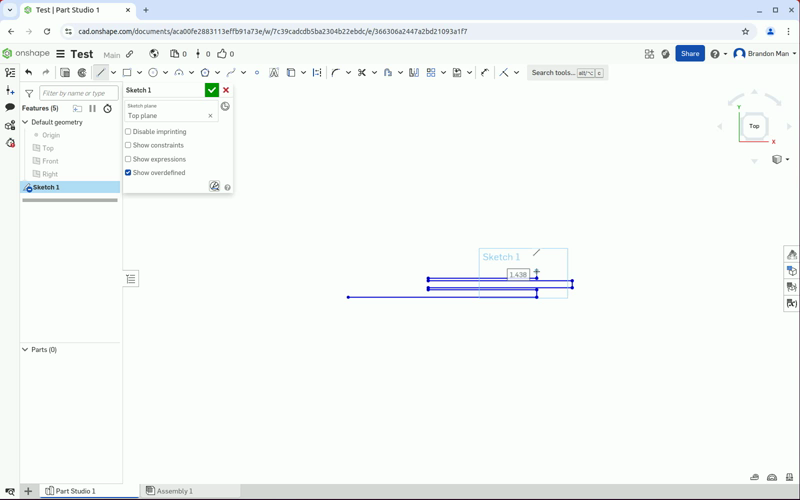
mouse_move(348, 271)
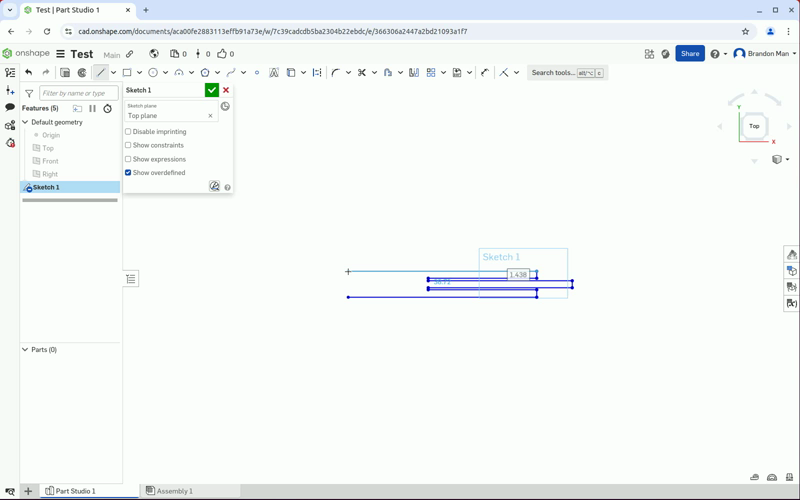
click(348, 271)
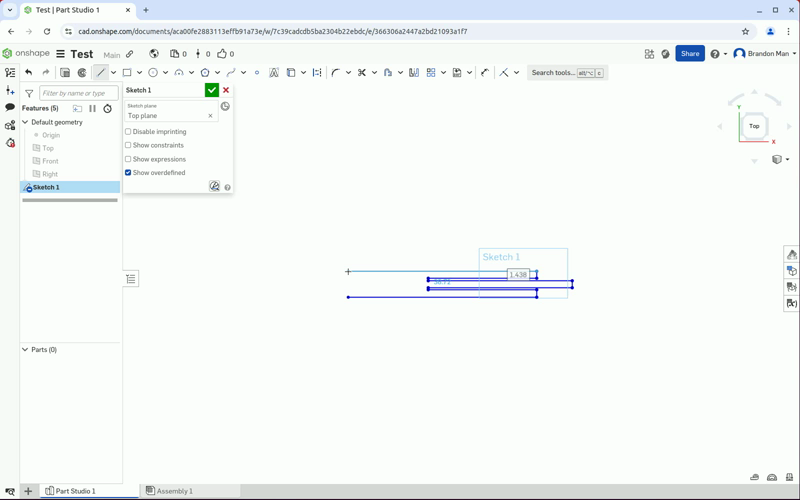
key_up(shift)
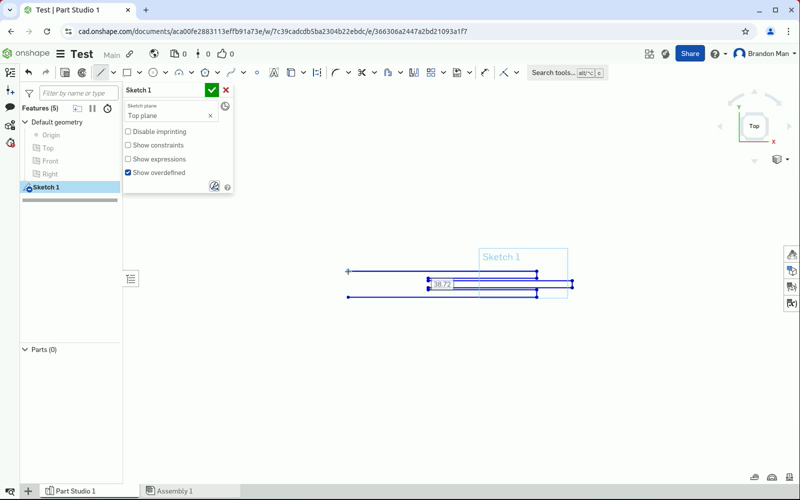
mouse_move(378, 271)
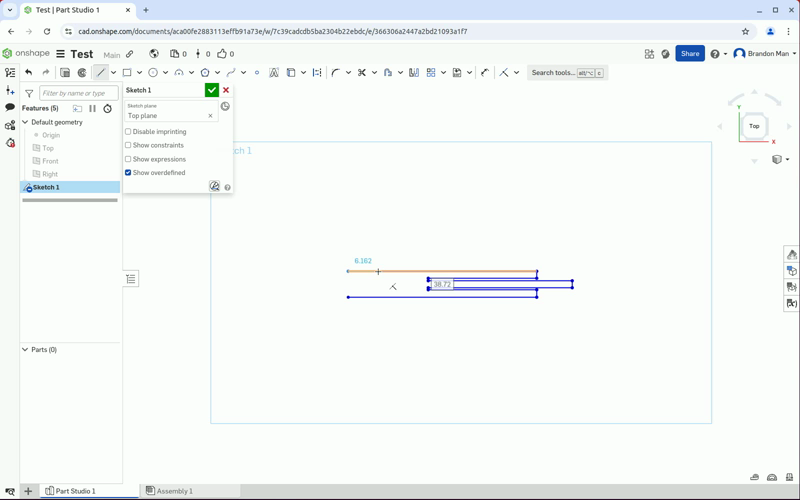
key_down(shift)
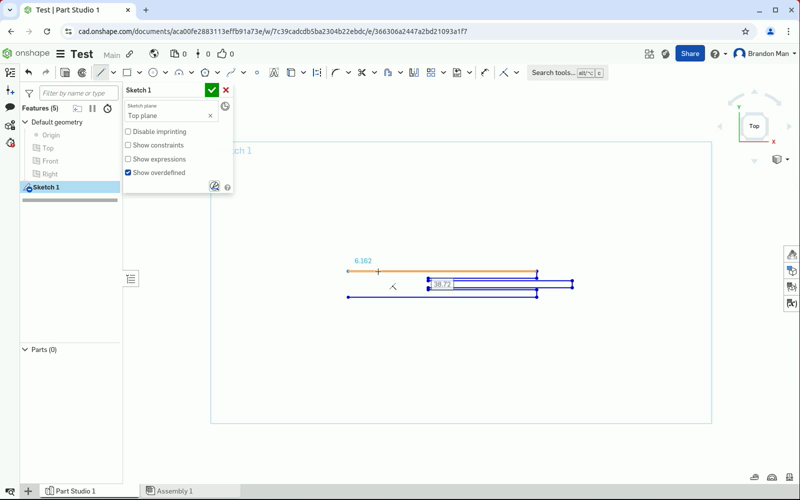
mouse_move(348, 297)
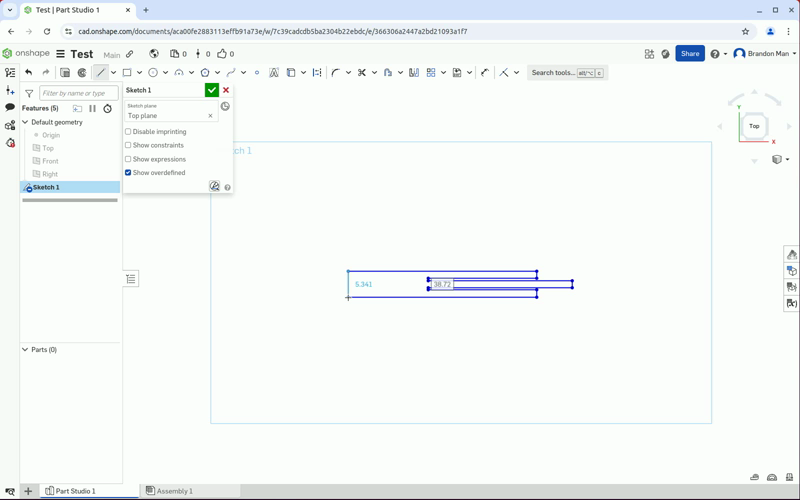
key_up(shift)
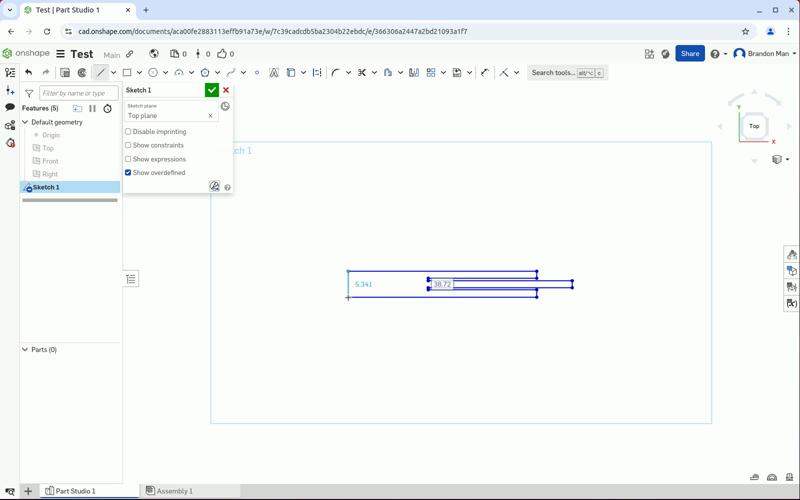
click(348, 297)
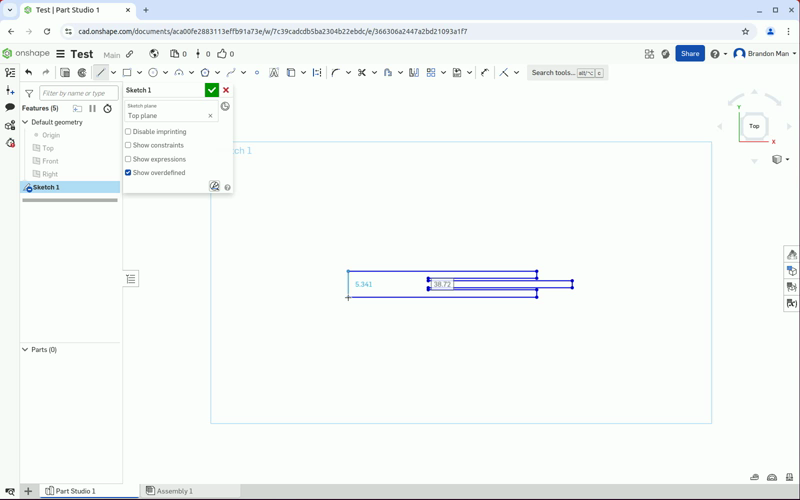
key(esc)
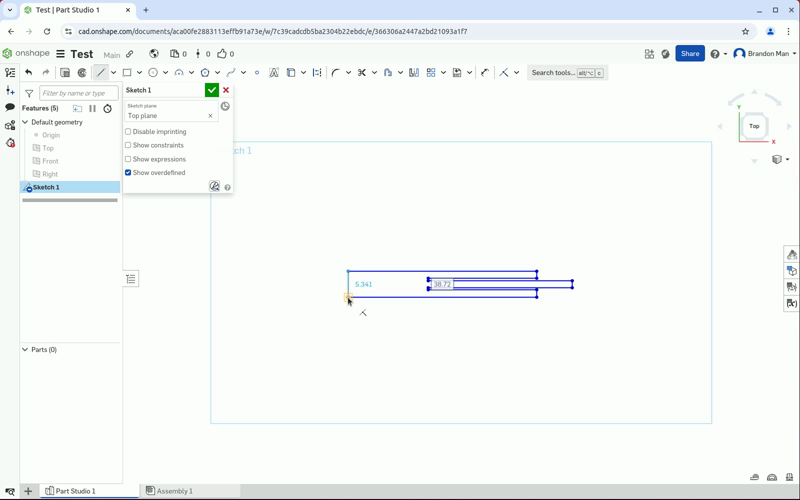
mouse_move(376, 286)
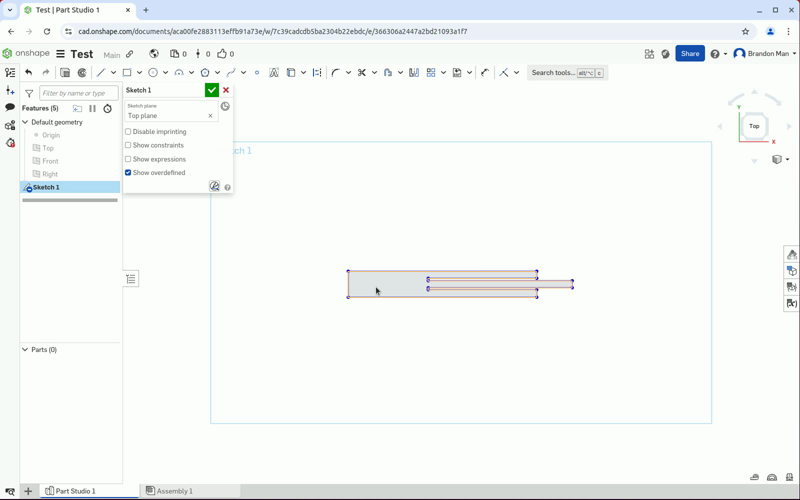
click(376, 286)
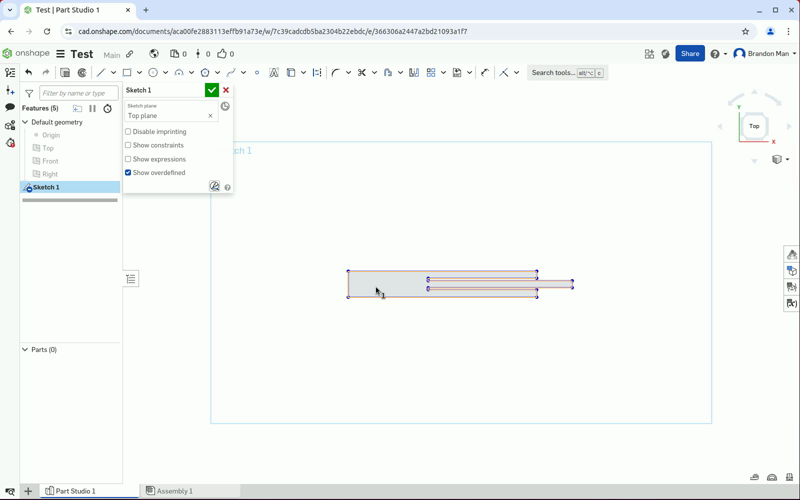
mouse_move(73, 352)
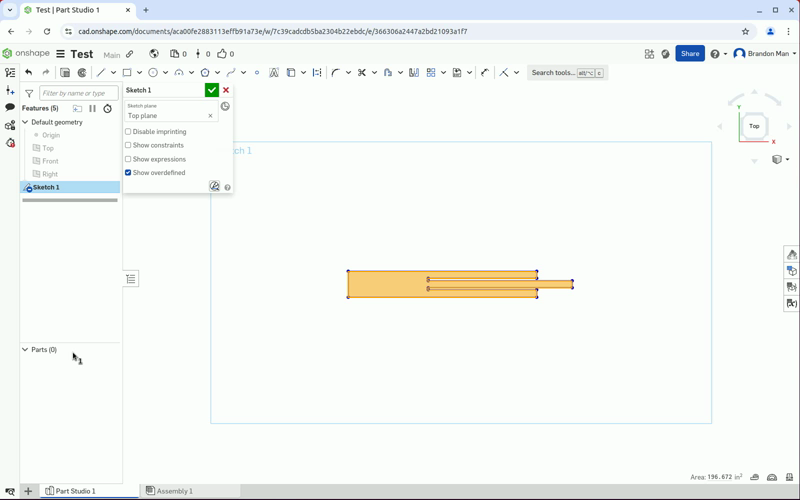
key(shift+y)
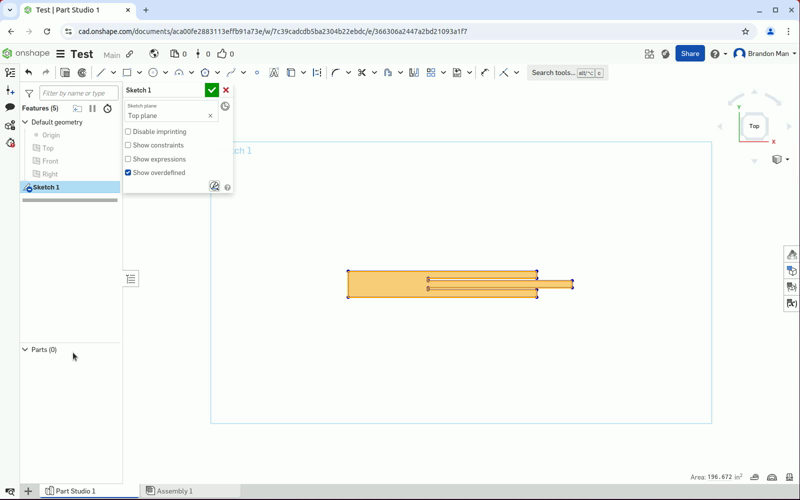
key(shift+e)
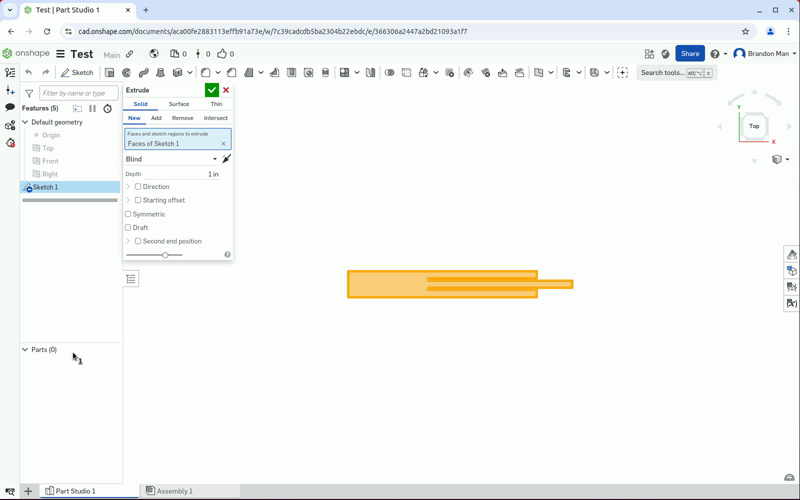
mouse_move(143, 106)
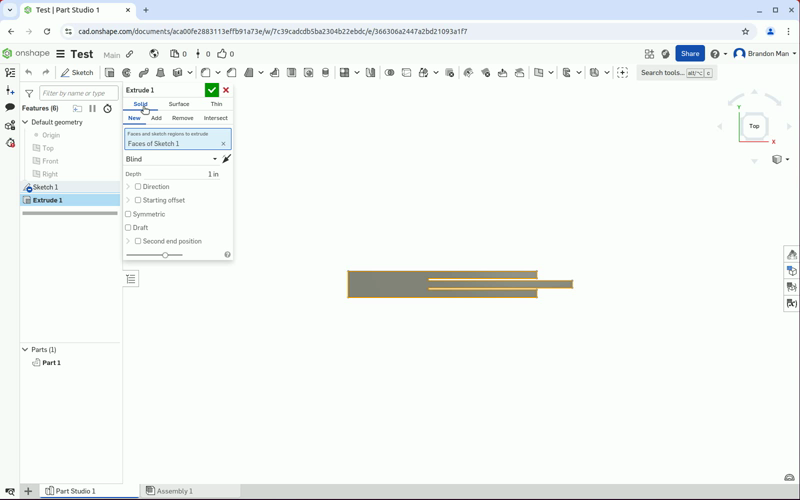
click(143, 106)
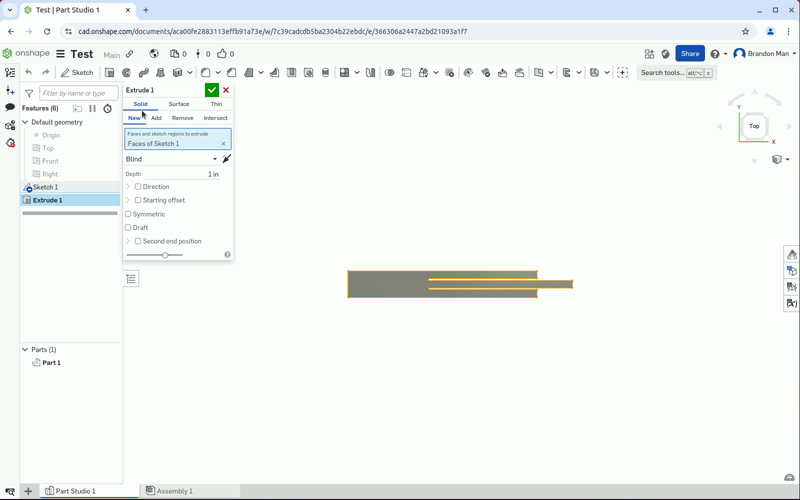
mouse_move(137, 120)
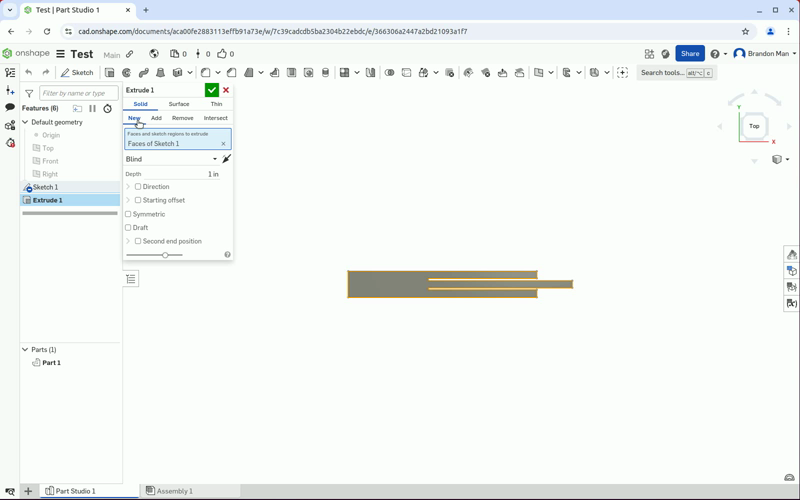
click(137, 120)
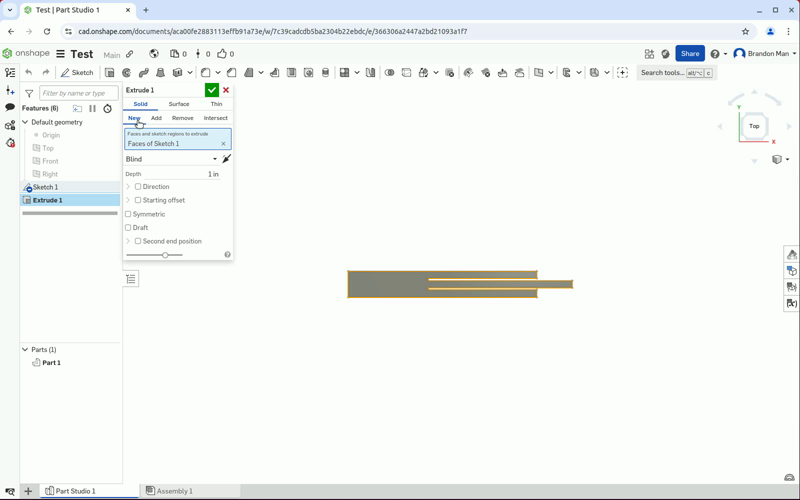
key(tab, 4)
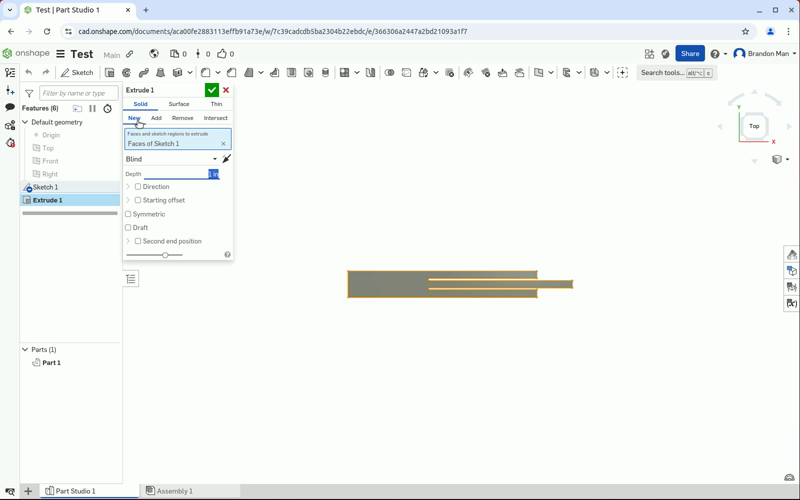
text(0.722)
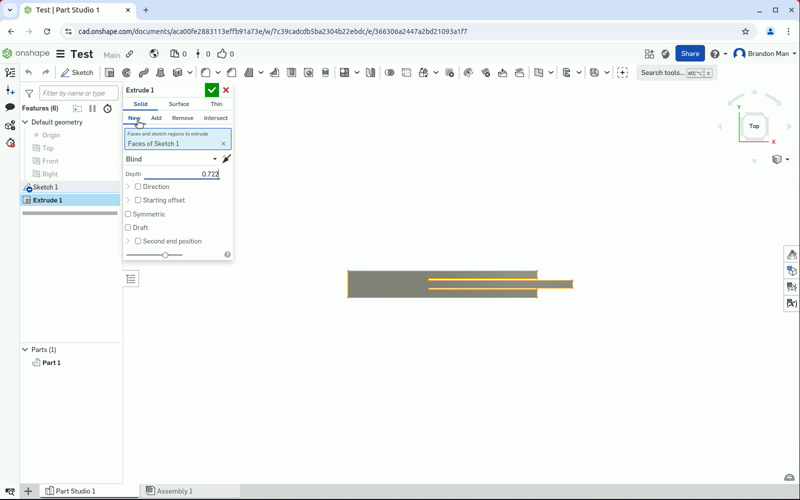
key(enter)
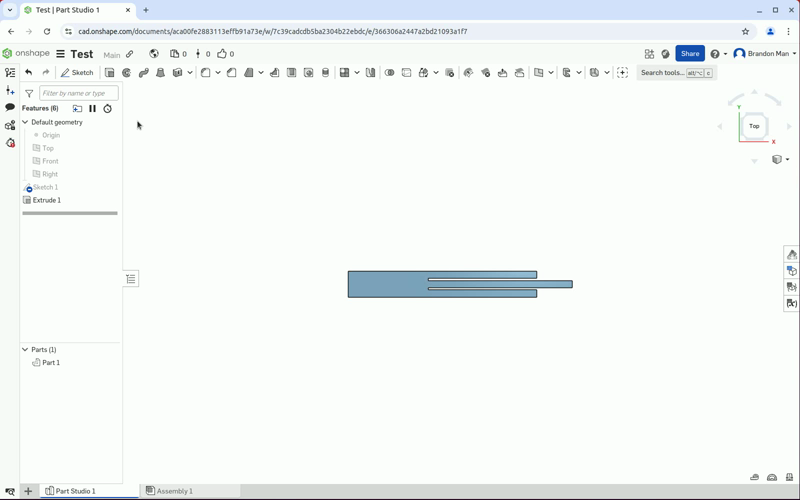
key(shift+h)
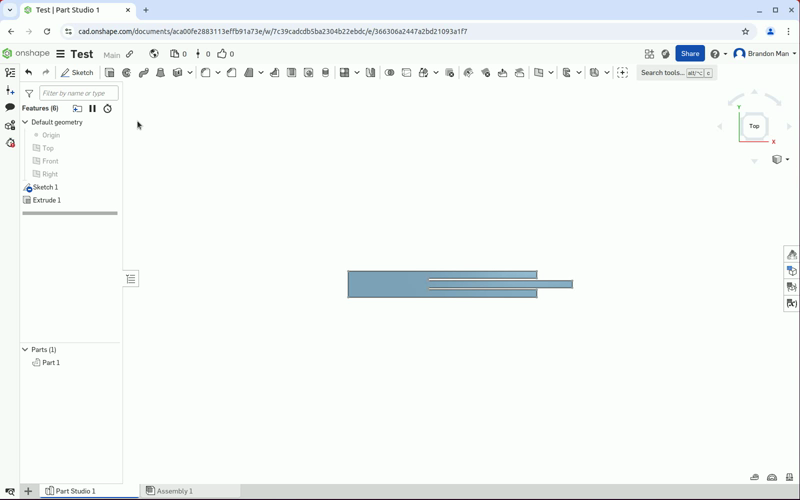
key(shift+h)
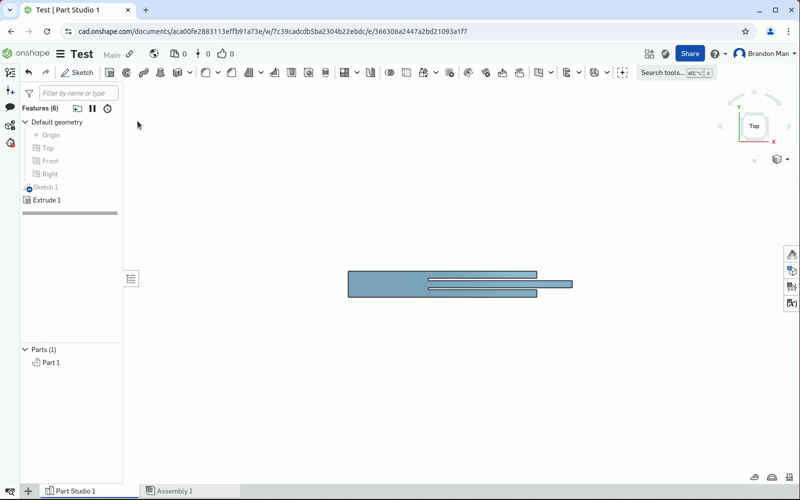
mouse_move(73, 189)
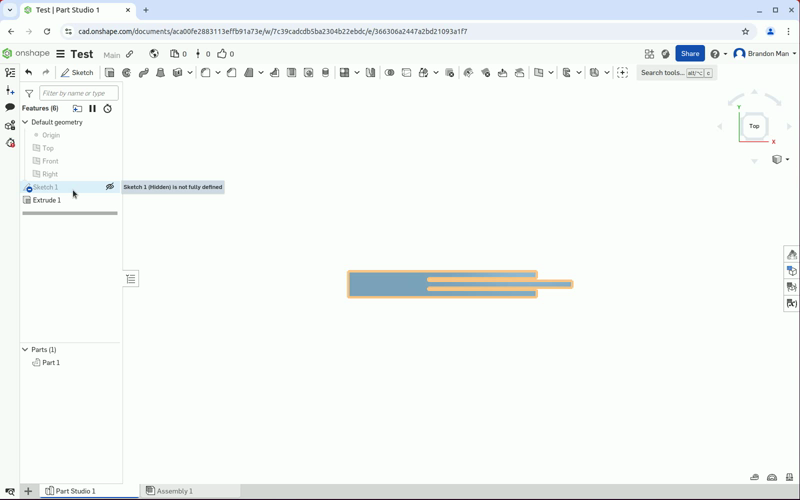
click(73, 189)
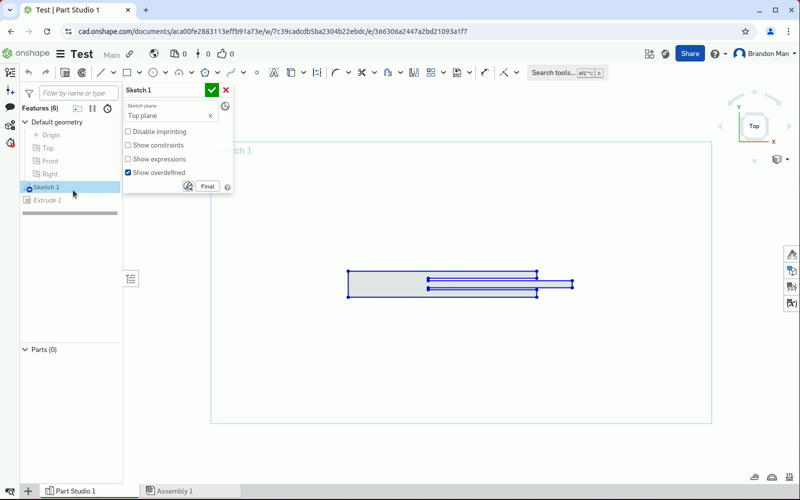
mouse_move(229, 92)
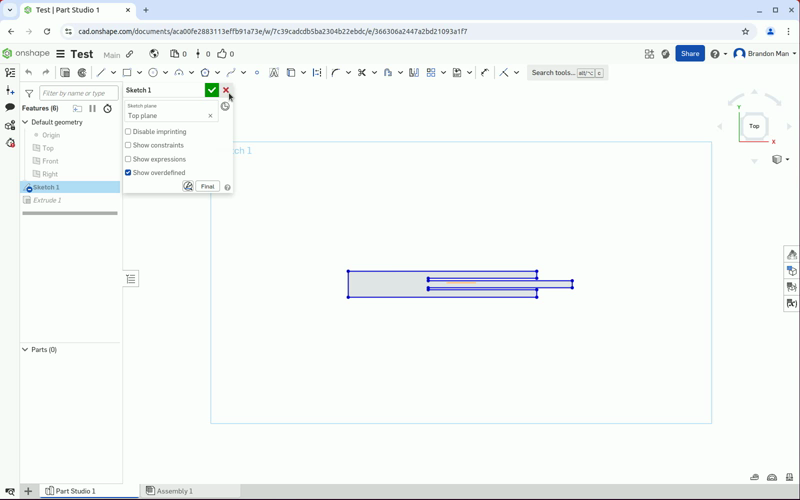
click(229, 92)
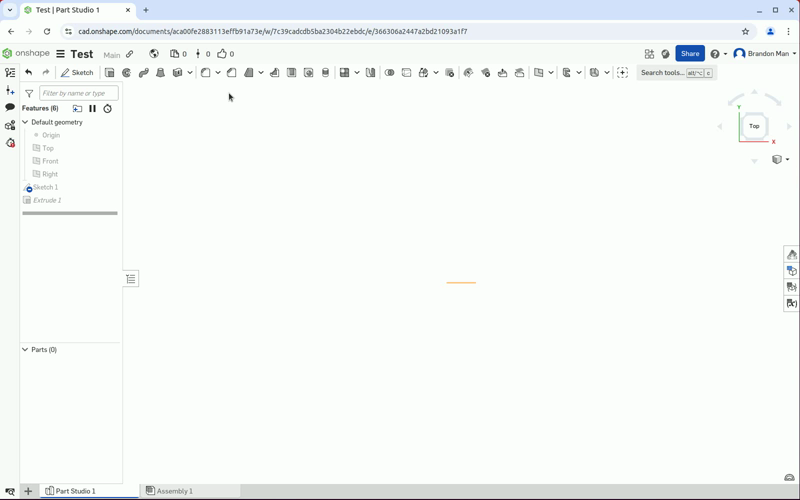
mouse_move(541, 75)
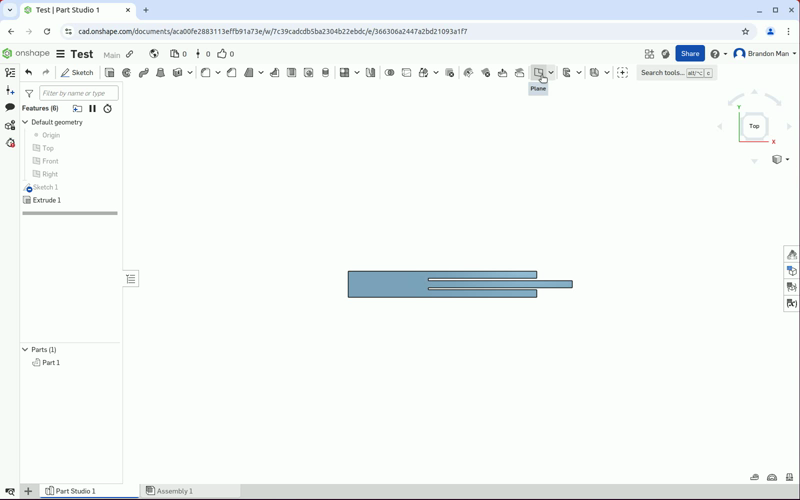
click(541, 75)
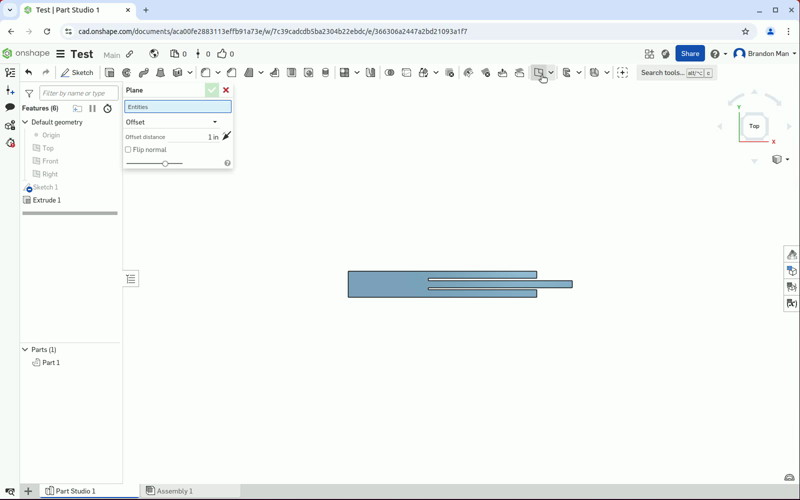
mouse_move(73, 150)
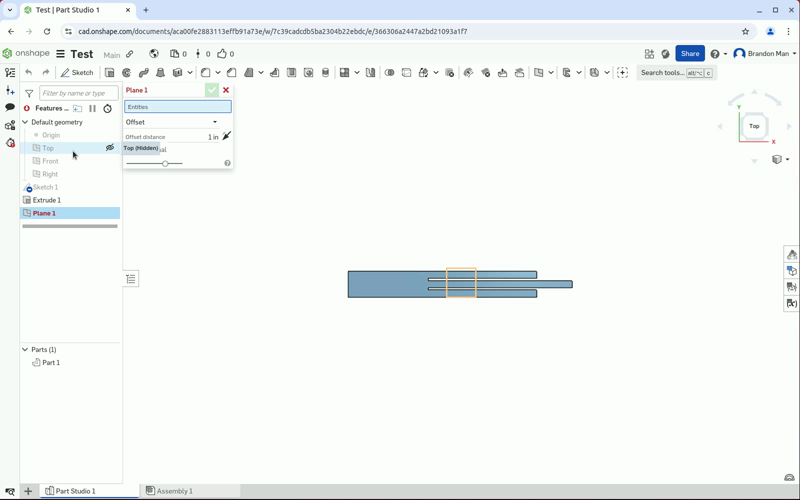
click(73, 150)
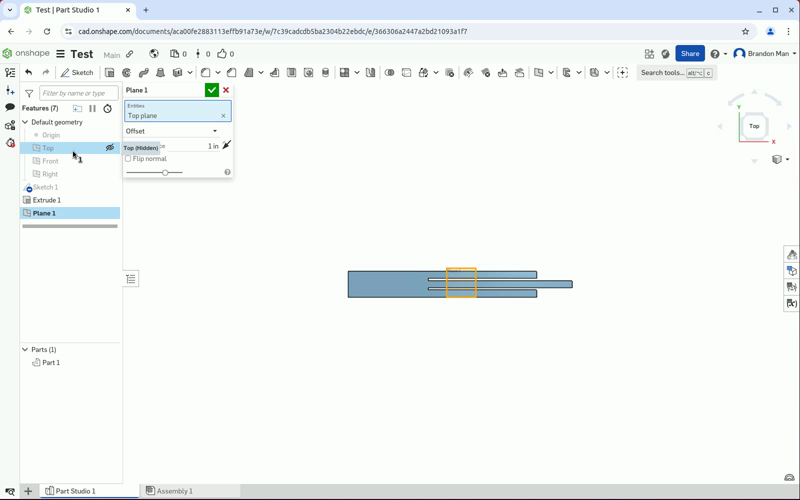
key(tab, 2)
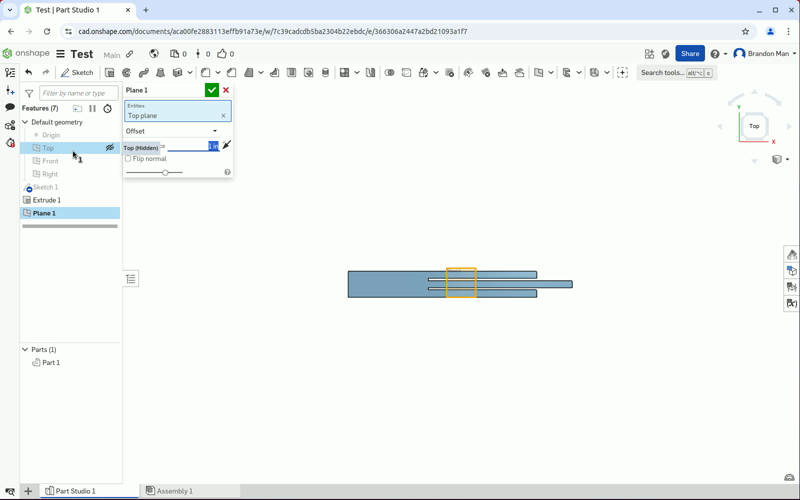
text(0.709)
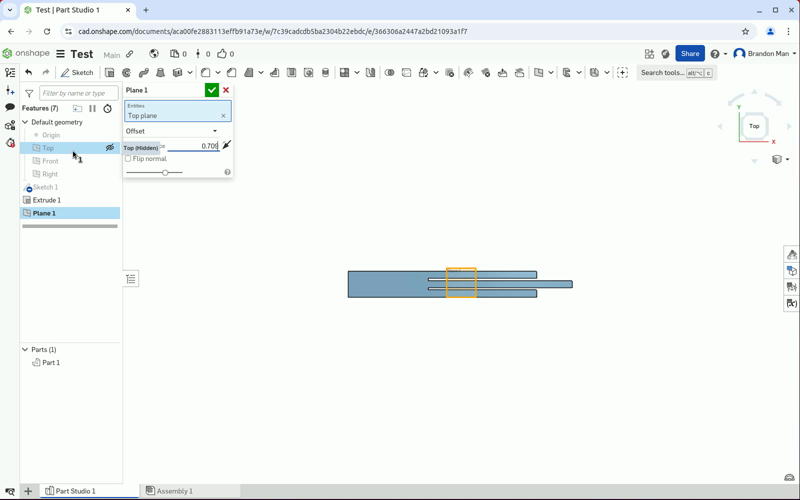
key(enter, 2)
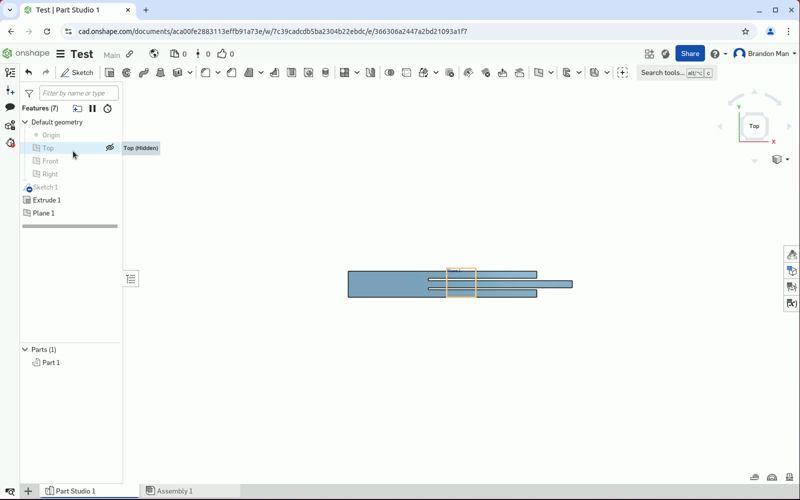
key(shift+s)
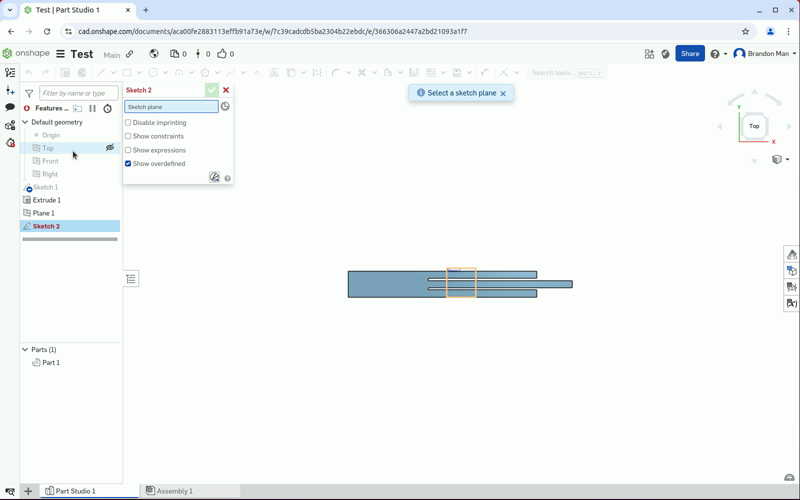
mouse_move(73, 215)
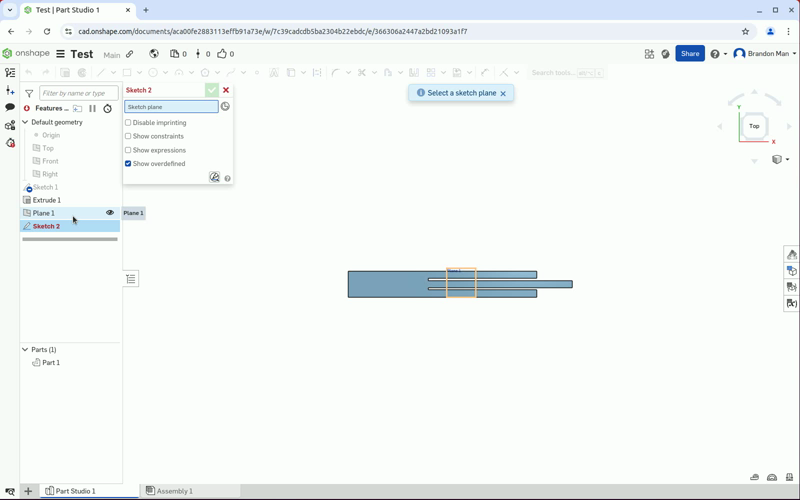
click(73, 215)
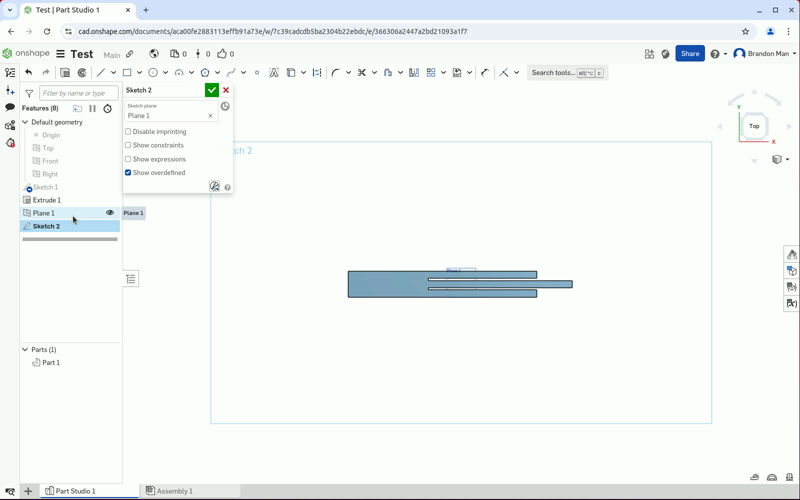
mouse_move(73, 352)
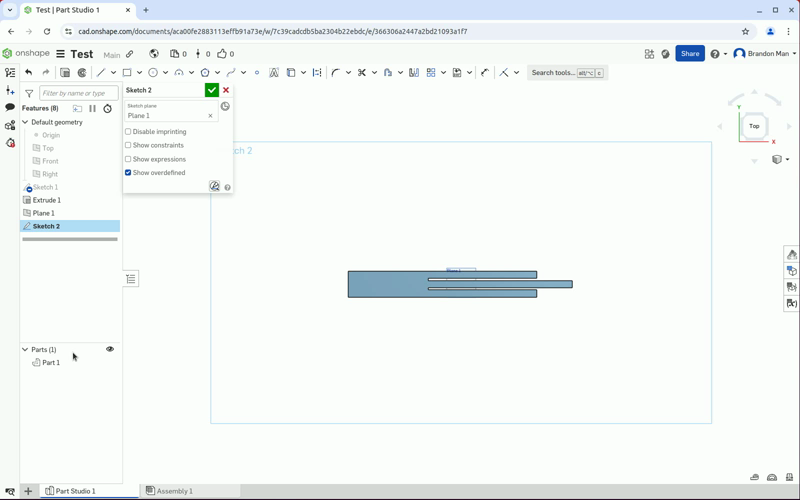
key(y)
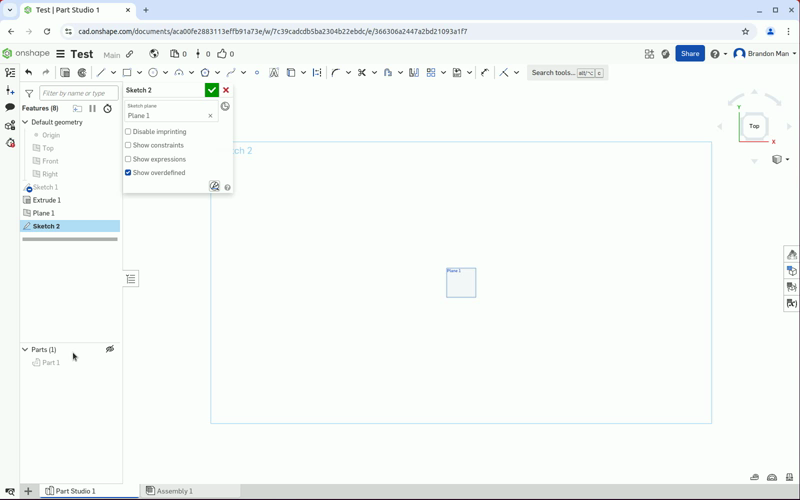
key(l)
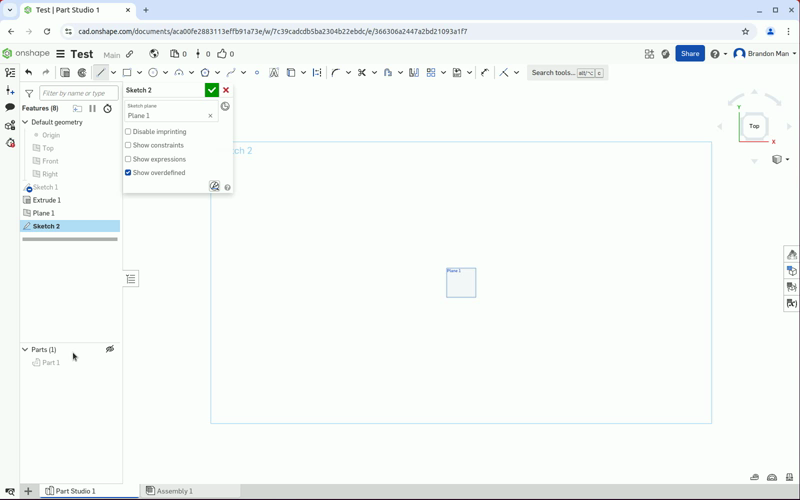
key_down(shift)
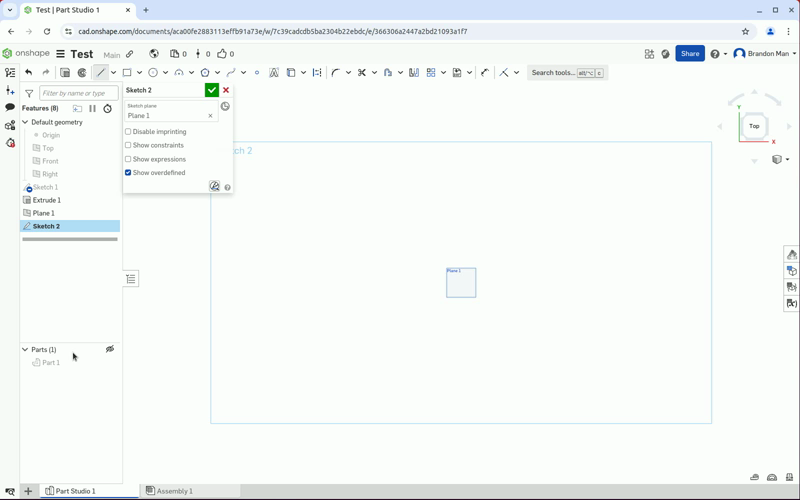
mouse_move(537, 286)
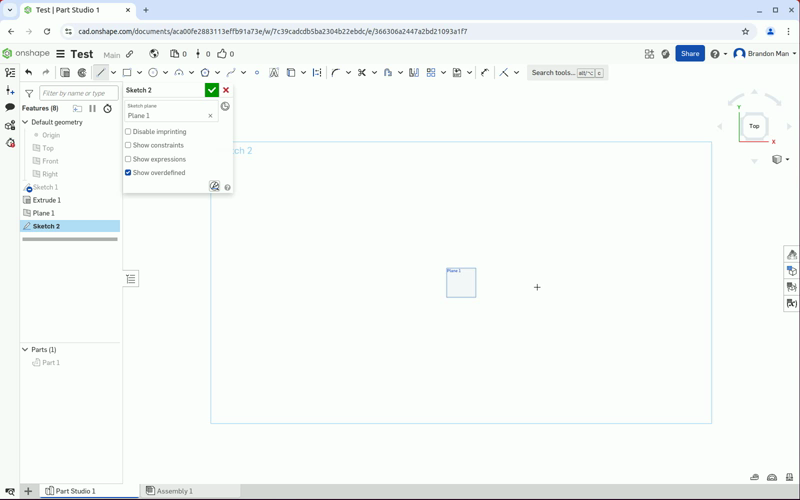
click(537, 286)
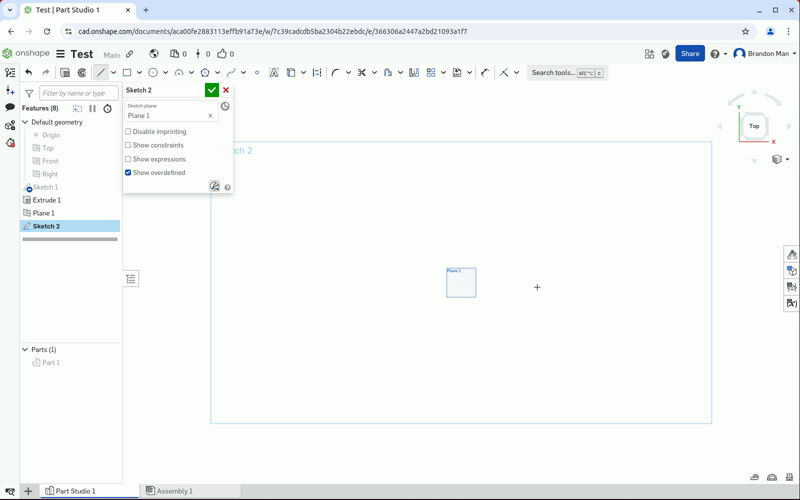
key_up(shift)
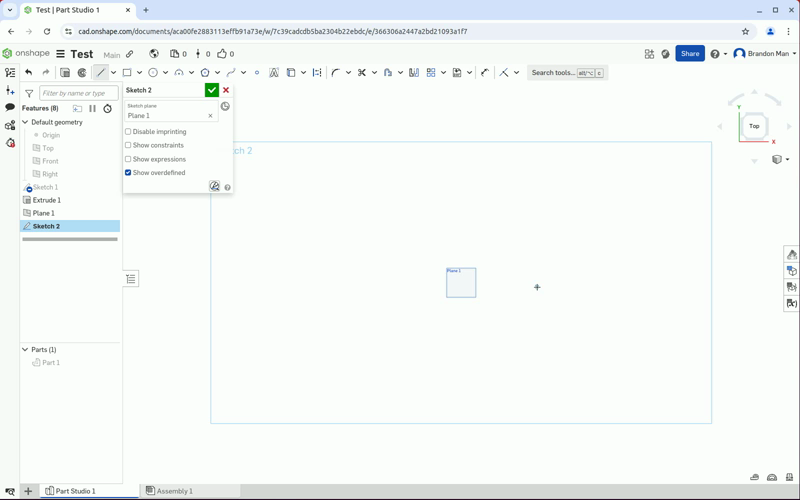
key_down(shift)
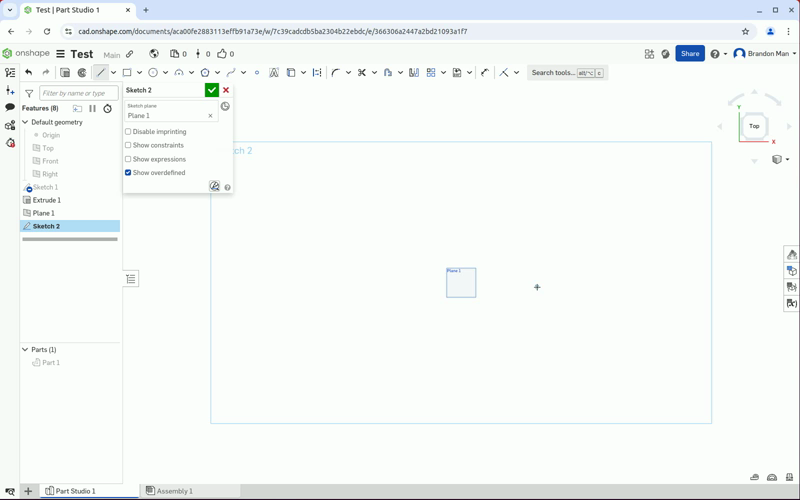
mouse_move(567, 286)
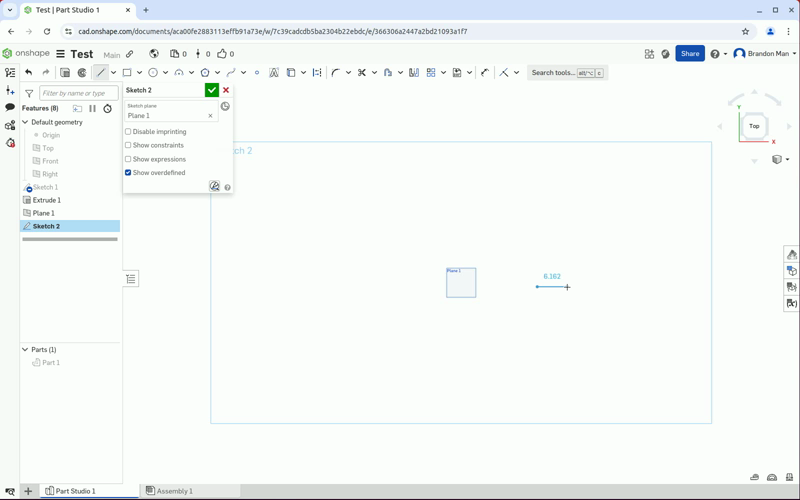
mouse_move(574, 286)
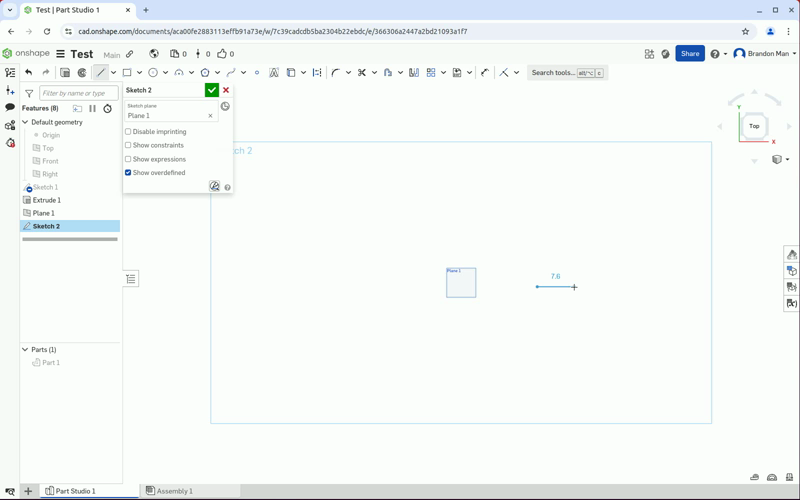
click(574, 286)
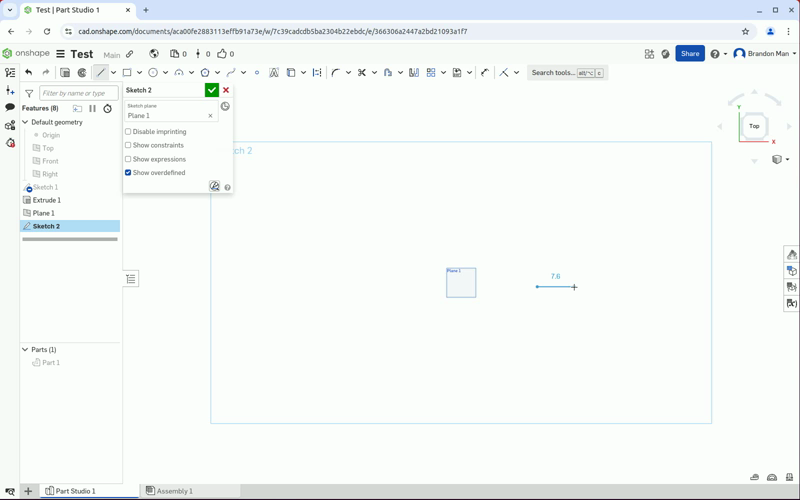
key_up(shift)
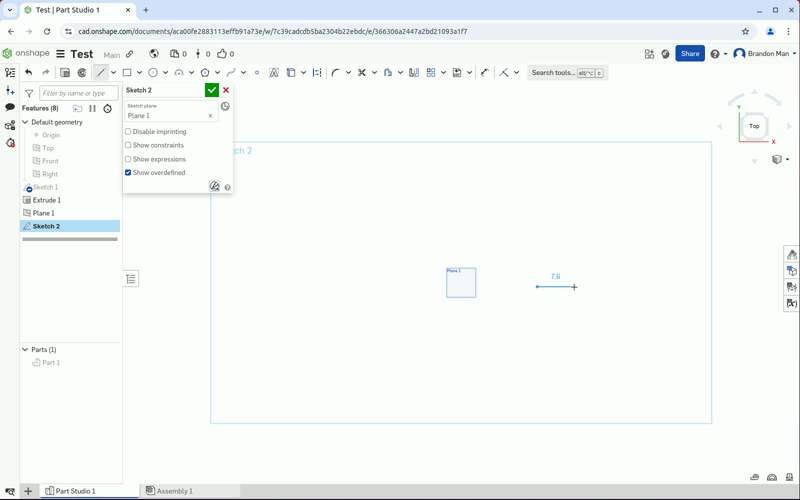
key_down(shift)
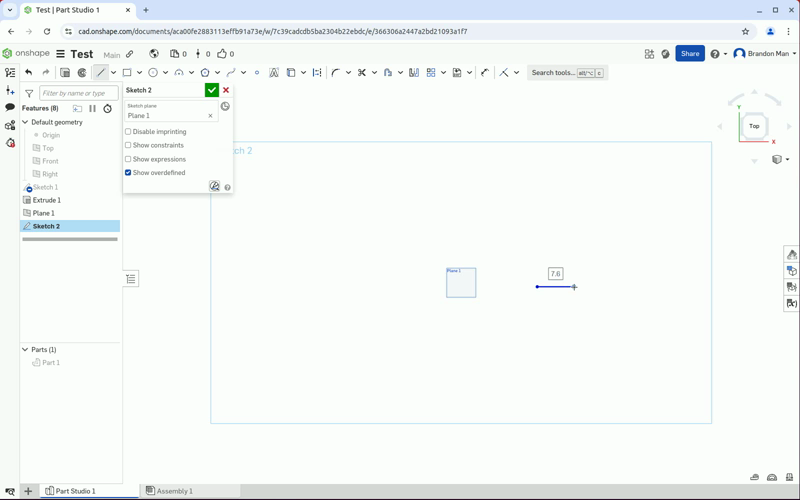
mouse_move(589, 286)
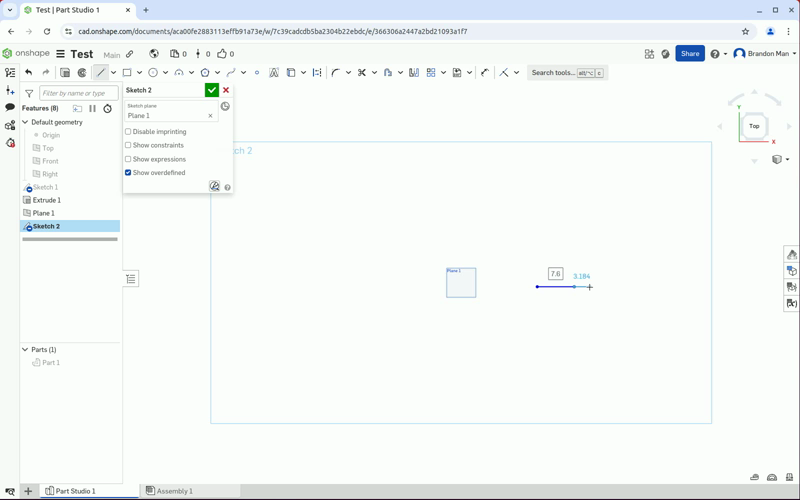
mouse_move(574, 279)
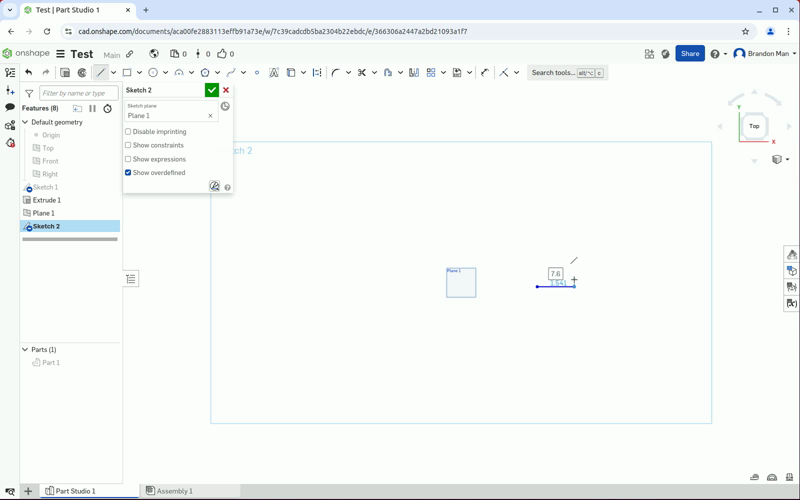
click(574, 279)
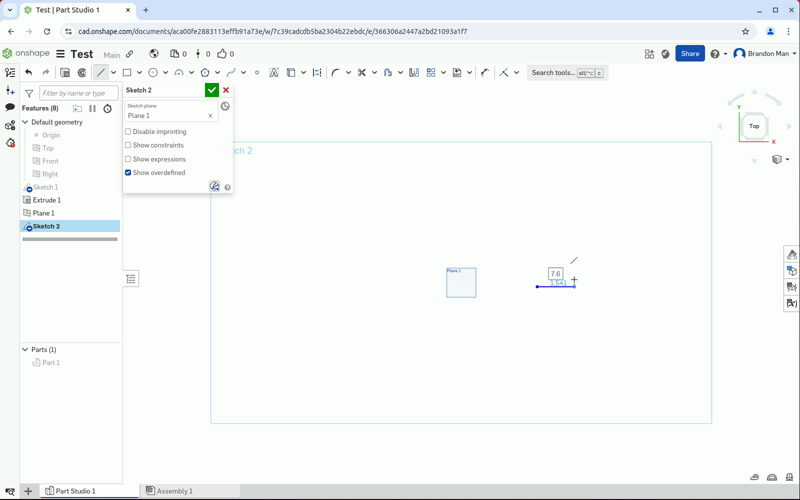
key_up(shift)
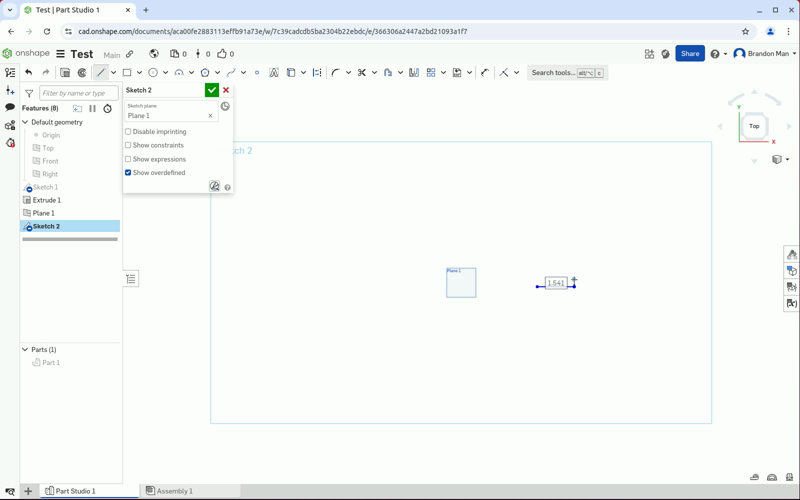
key_down(shift)
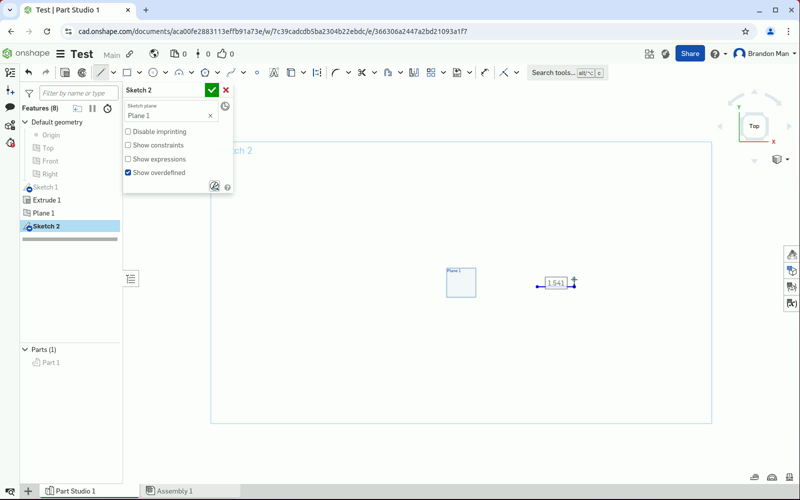
mouse_move(589, 279)
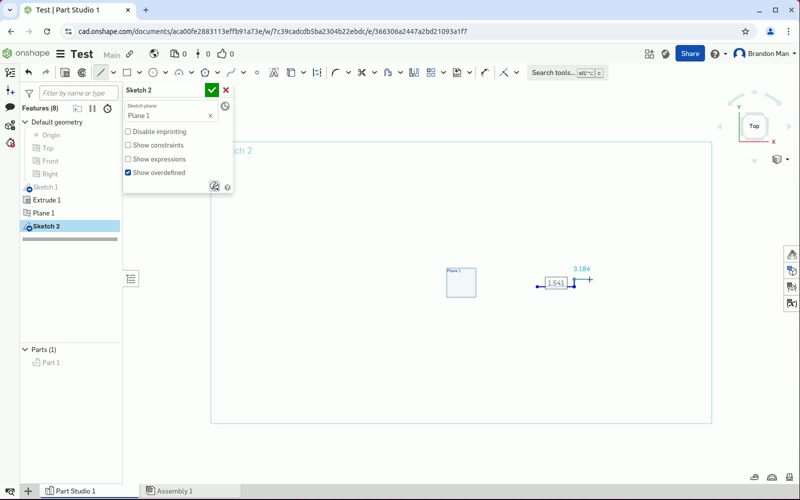
mouse_move(537, 279)
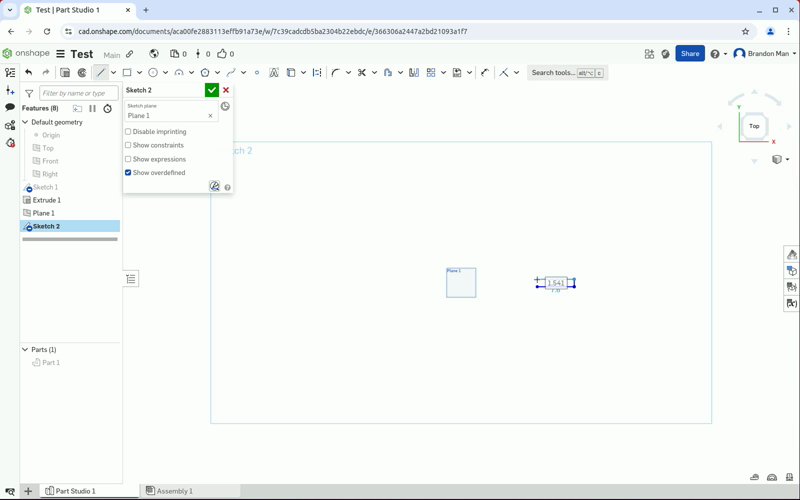
click(537, 279)
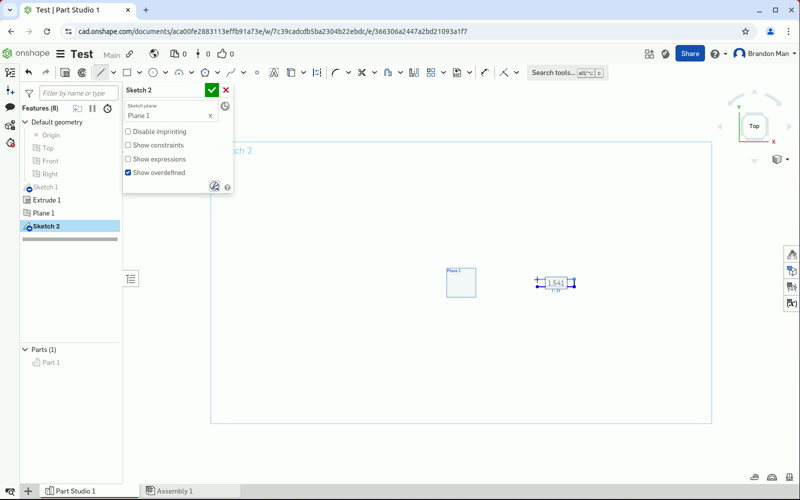
key_up(shift)
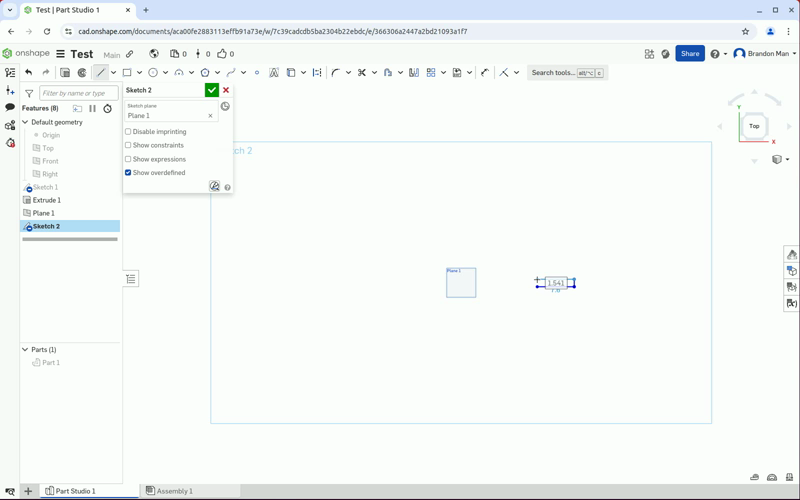
mouse_move(567, 279)
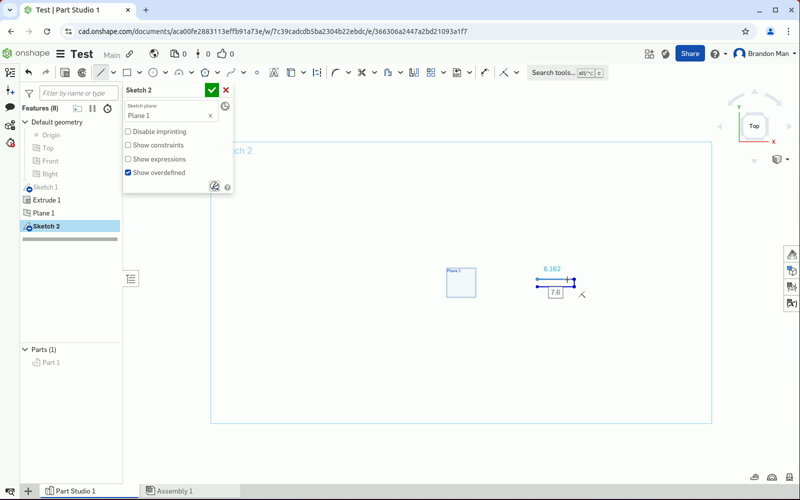
key_down(shift)
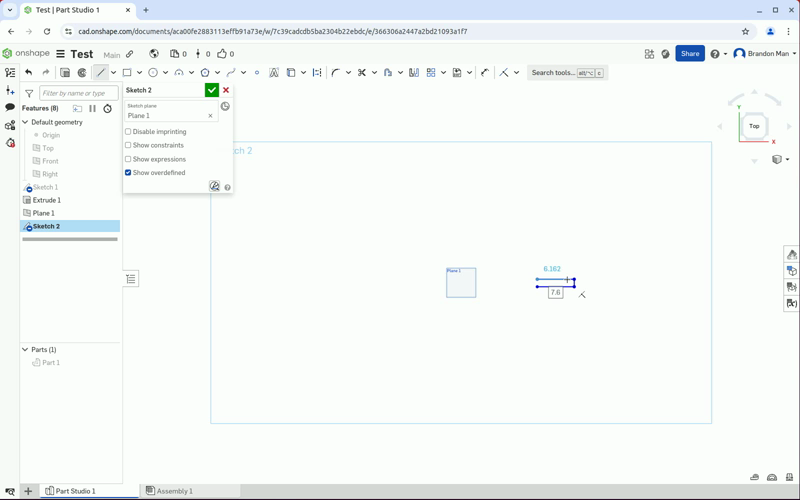
mouse_move(537, 286)
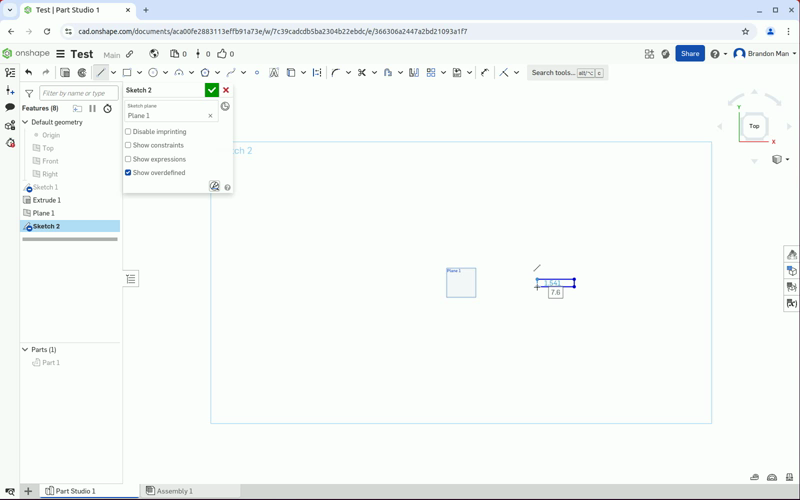
key_up(shift)
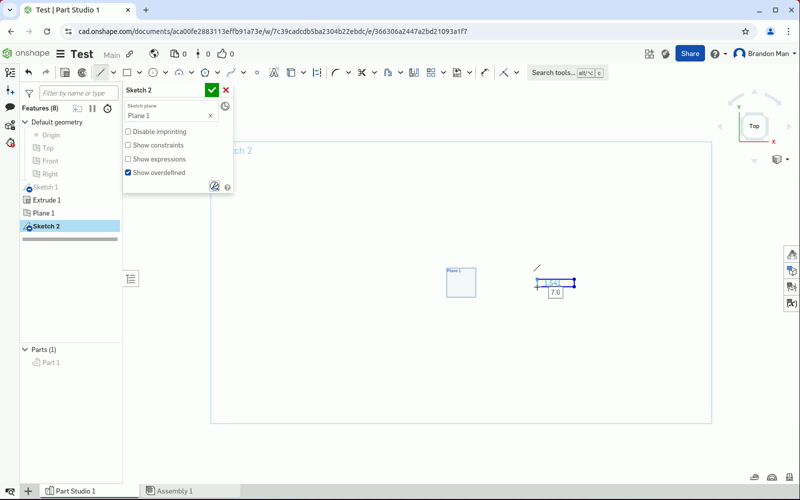
click(537, 286)
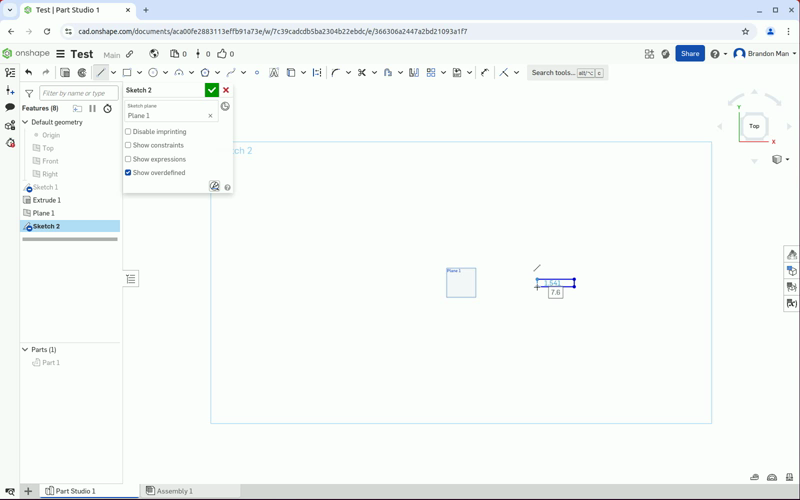
key(esc)
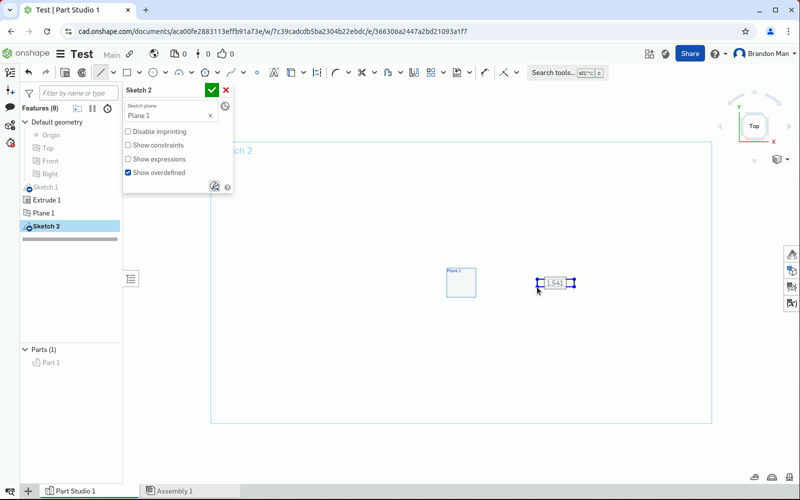
mouse_move(546, 279)
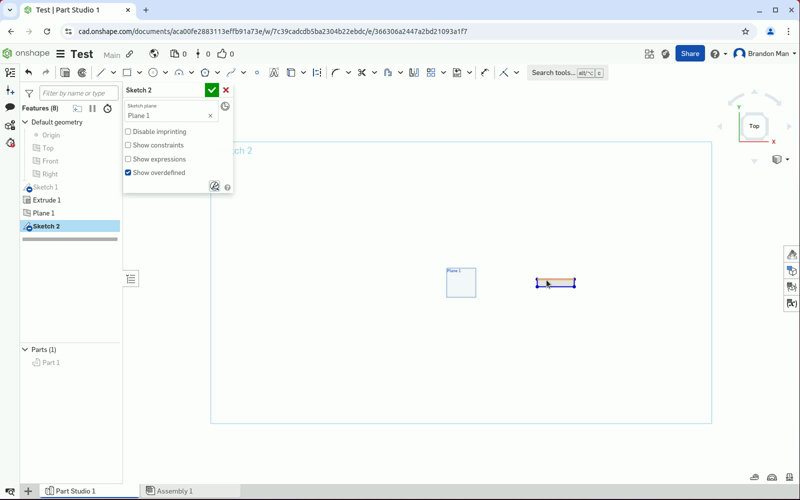
scroll(6)
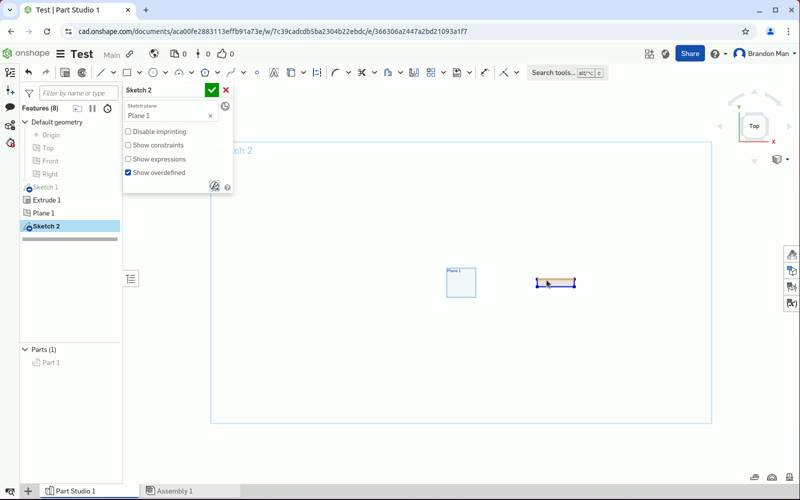
scroll(6)
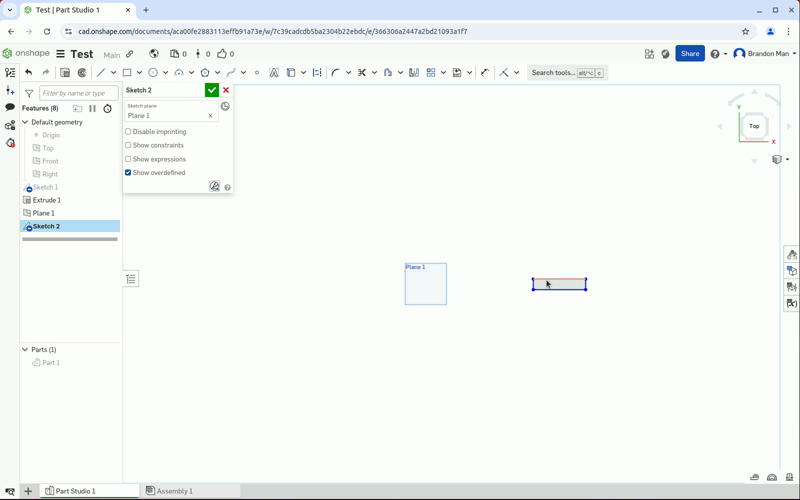
scroll(6)
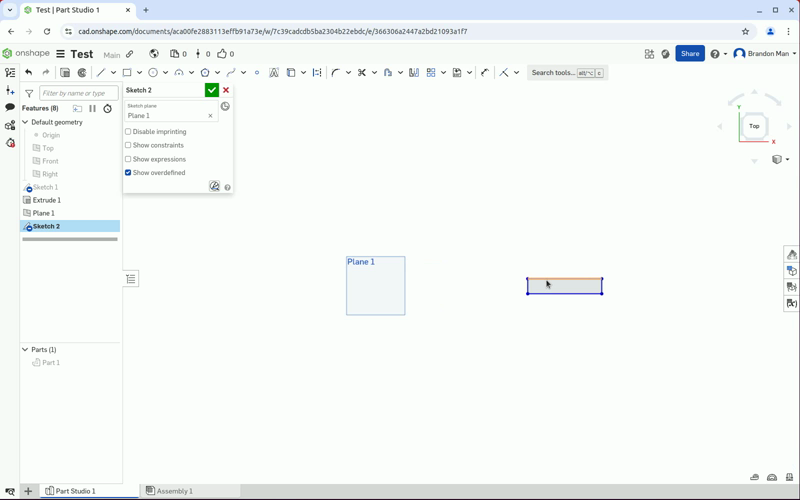
scroll(6)
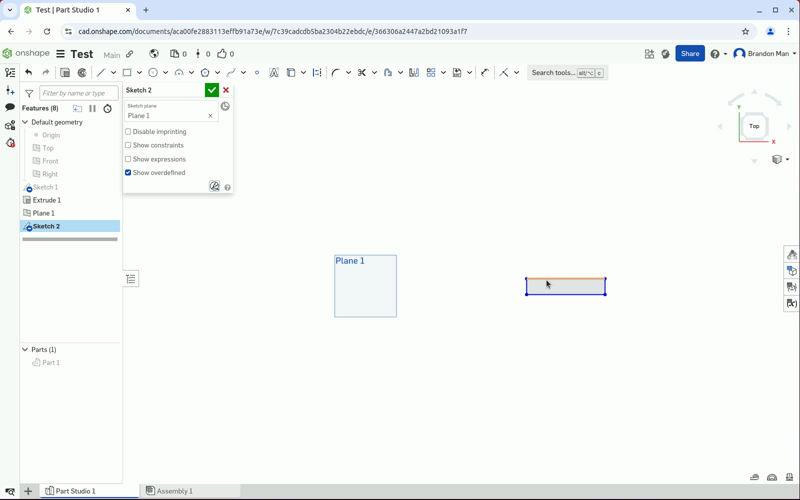
scroll(6)
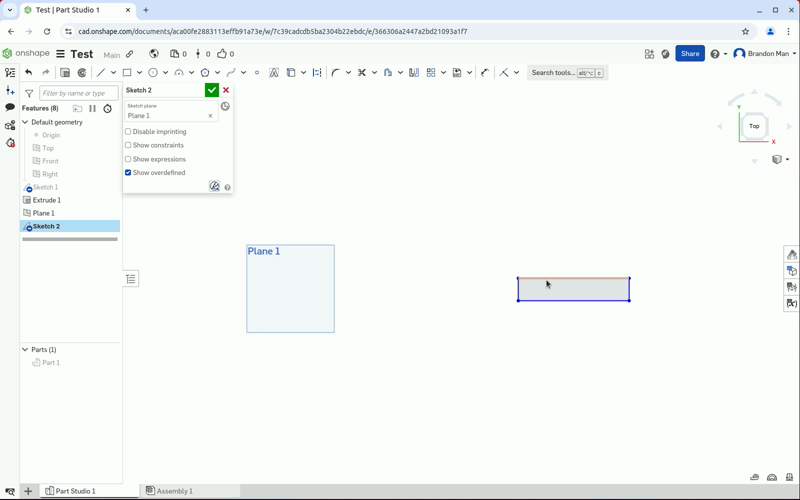
scroll(6)
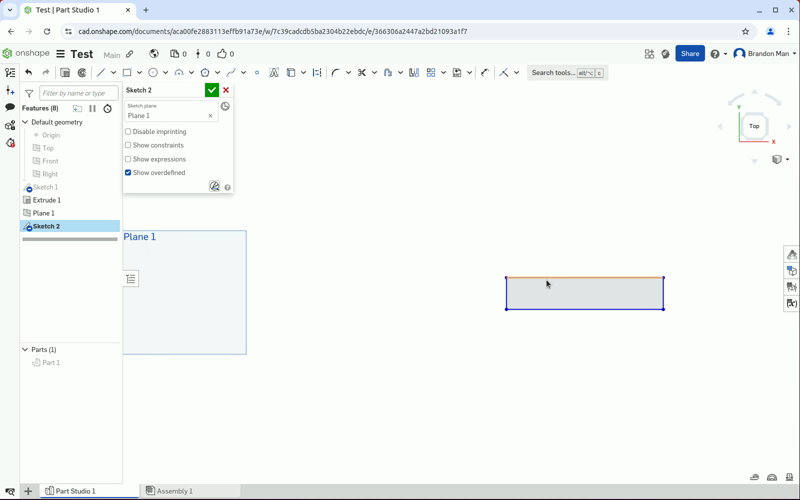
scroll(6)
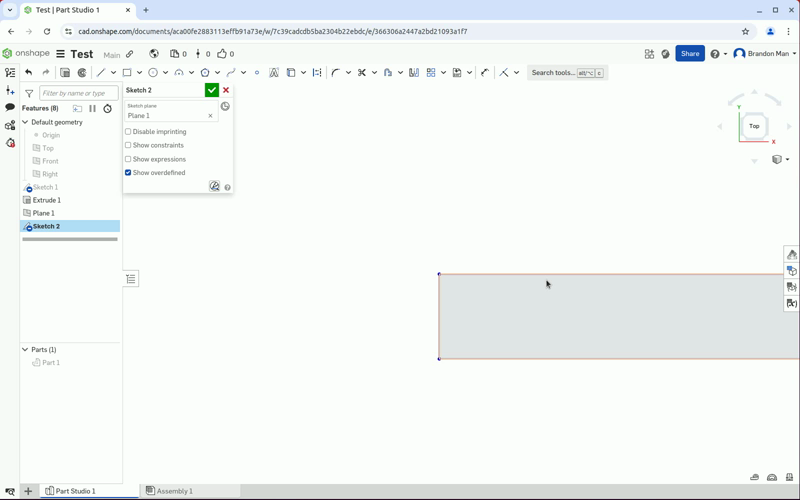
click(546, 279)
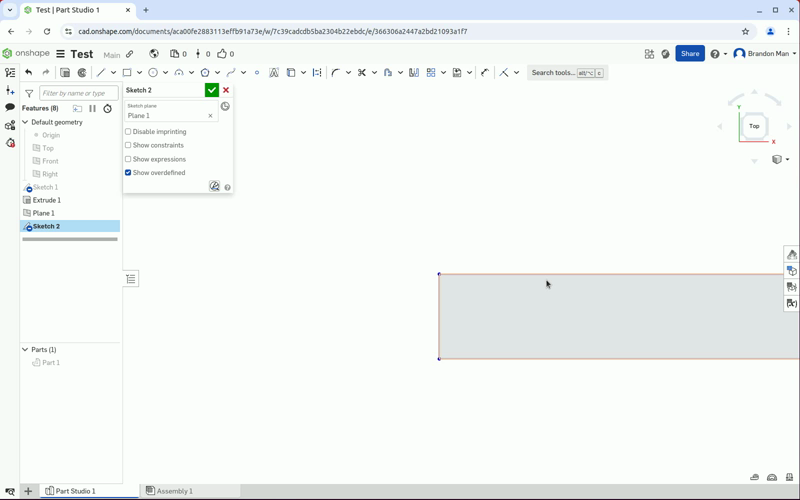
scroll(-6)
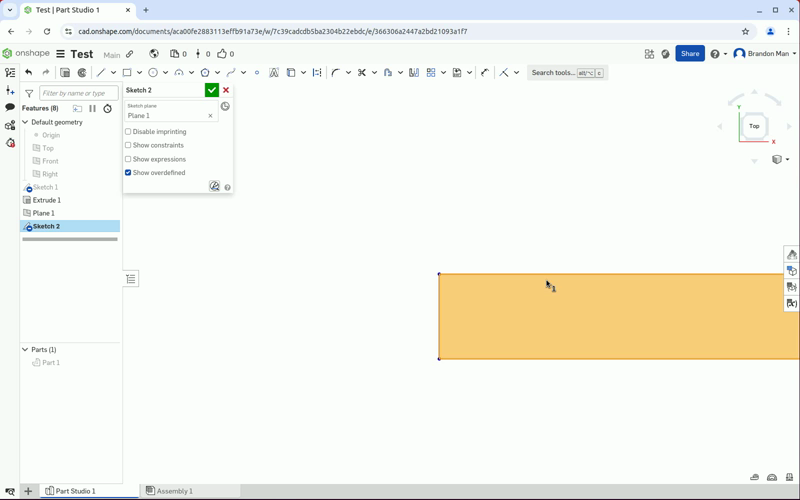
scroll(-6)
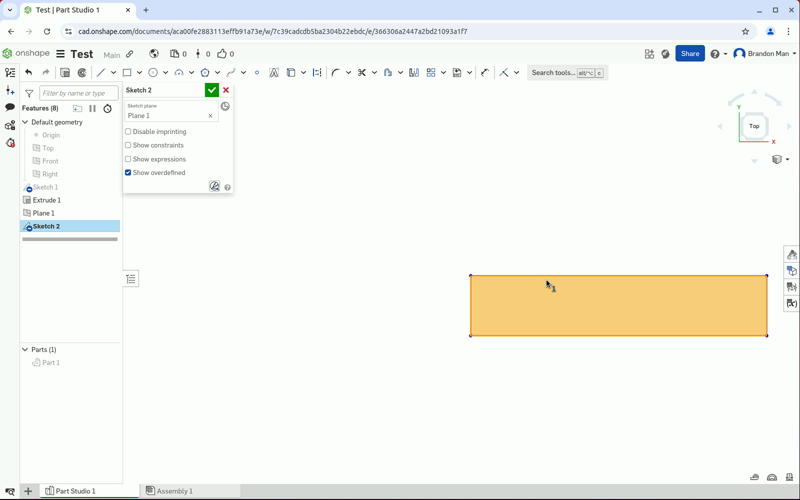
scroll(-6)
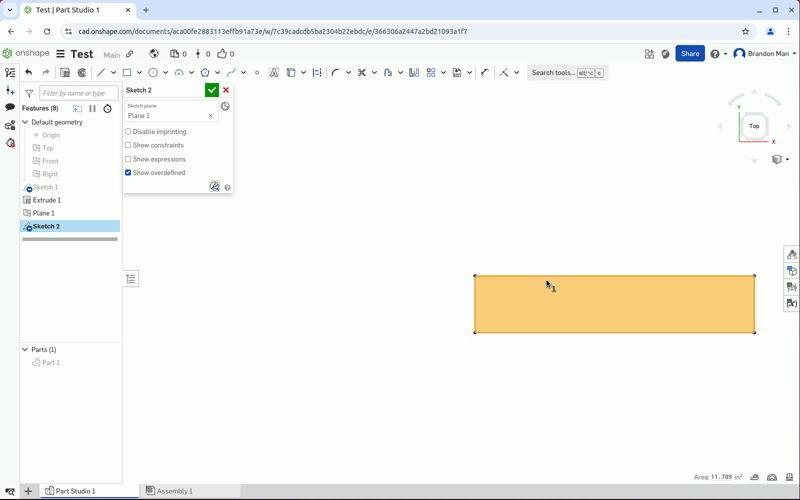
scroll(-6)
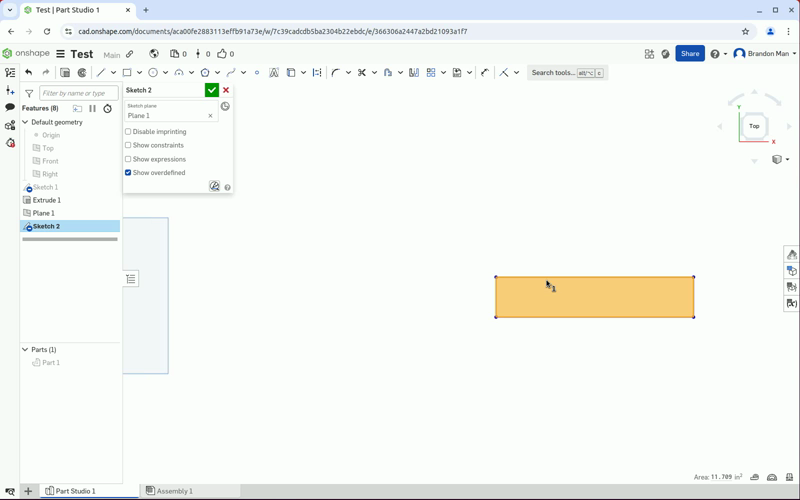
scroll(-6)
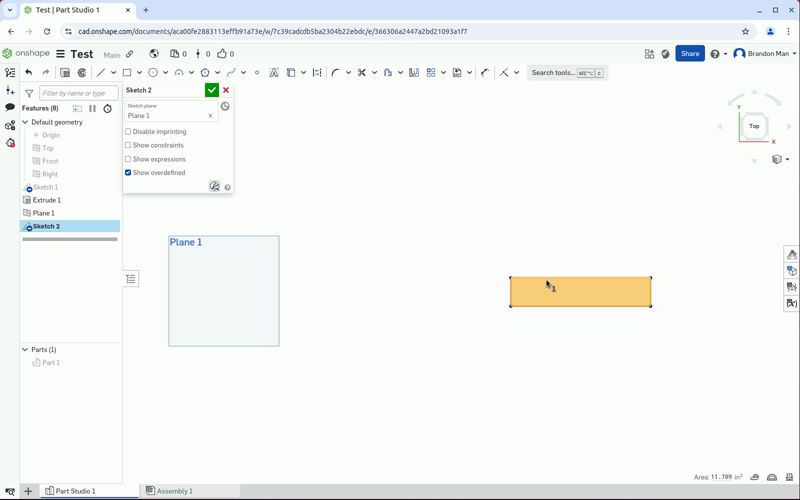
scroll(-6)
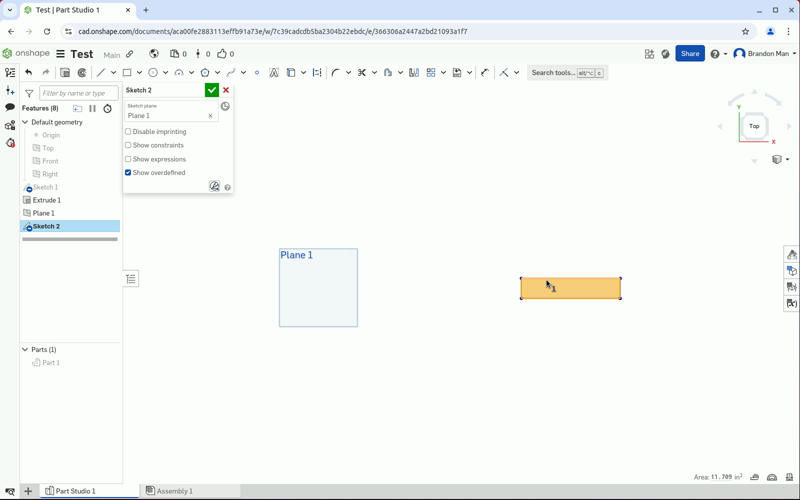
scroll(-6)
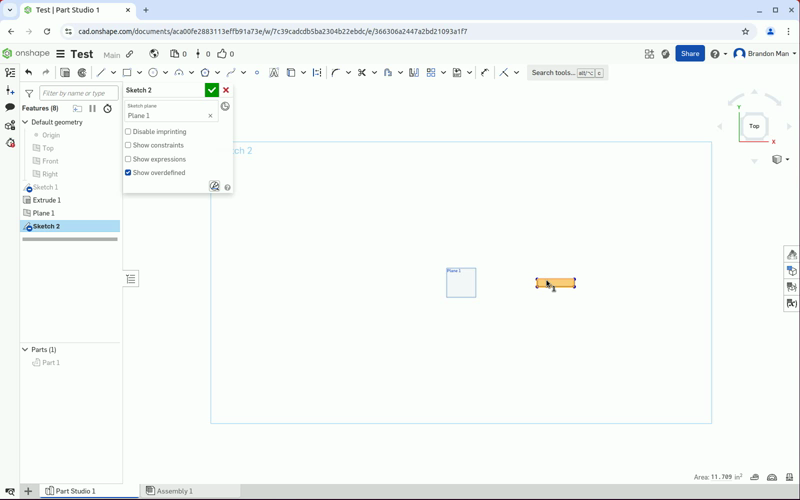
mouse_move(73, 352)
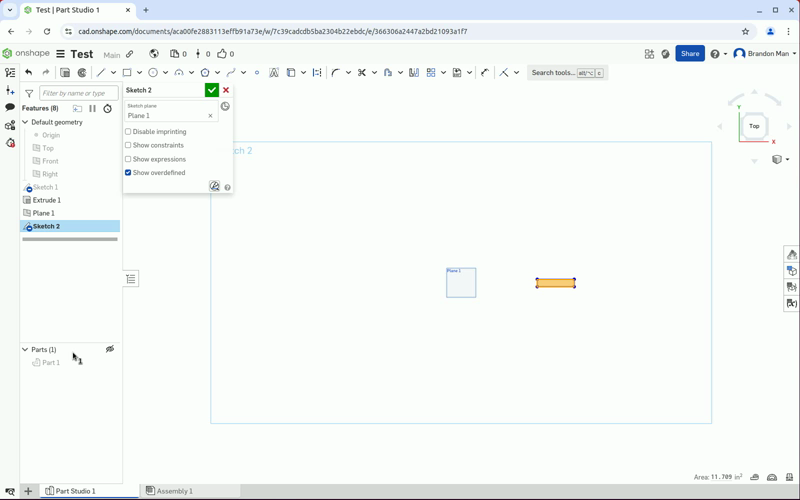
key(shift+y)
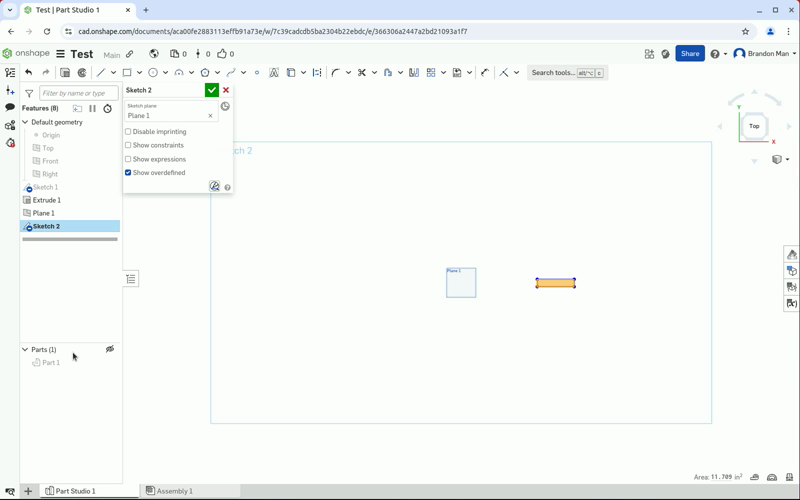
key(shift+e)
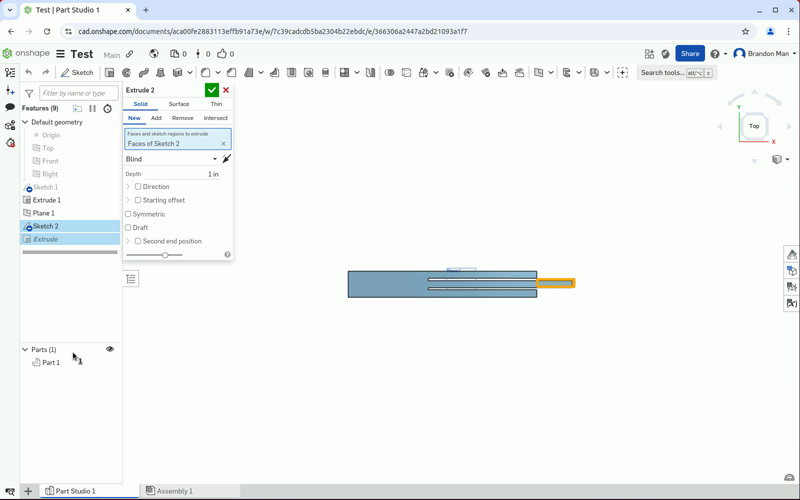
mouse_move(143, 106)
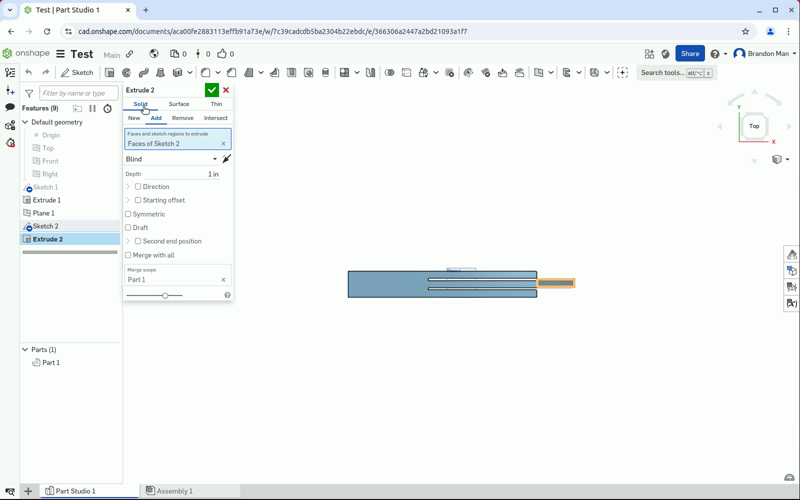
click(143, 106)
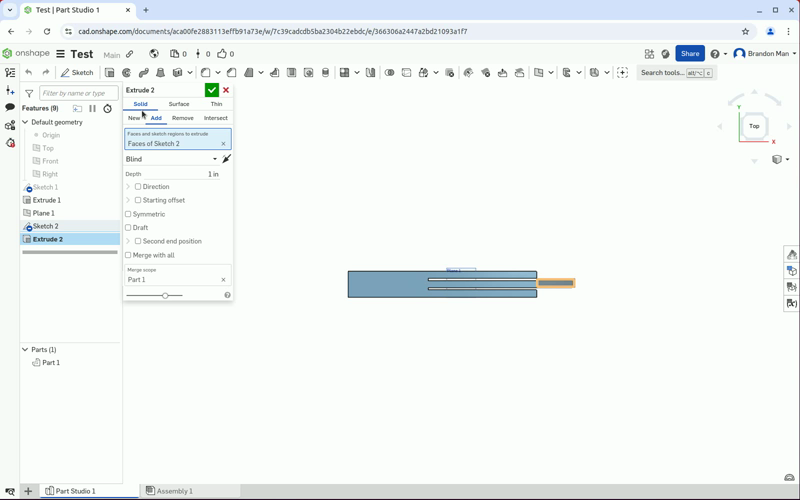
mouse_move(137, 120)
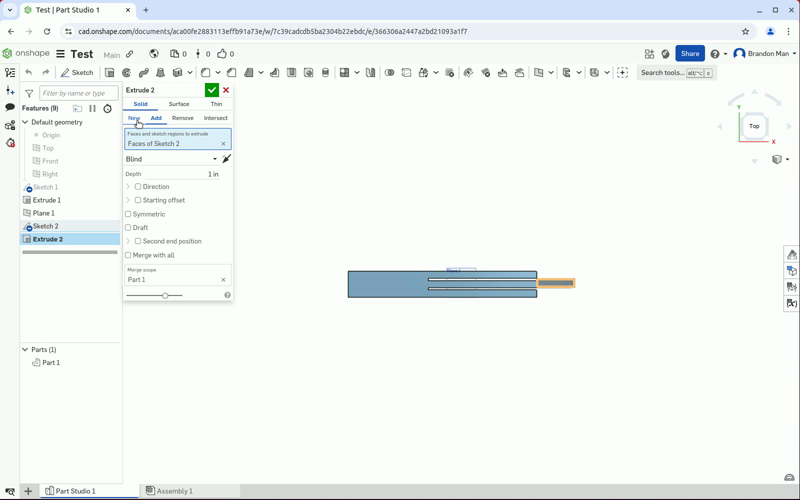
click(137, 120)
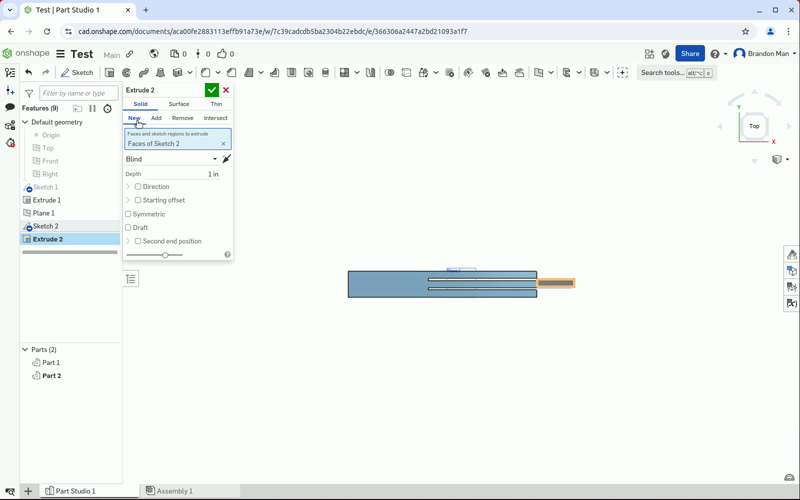
key(tab, 4)
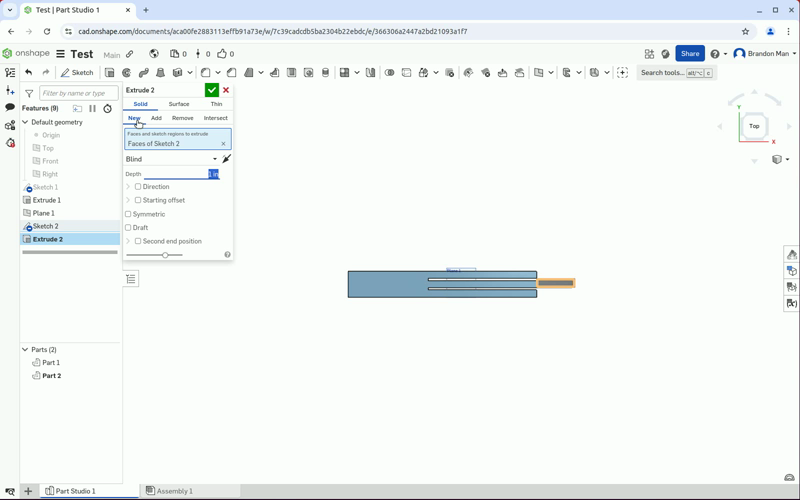
text(0.722)
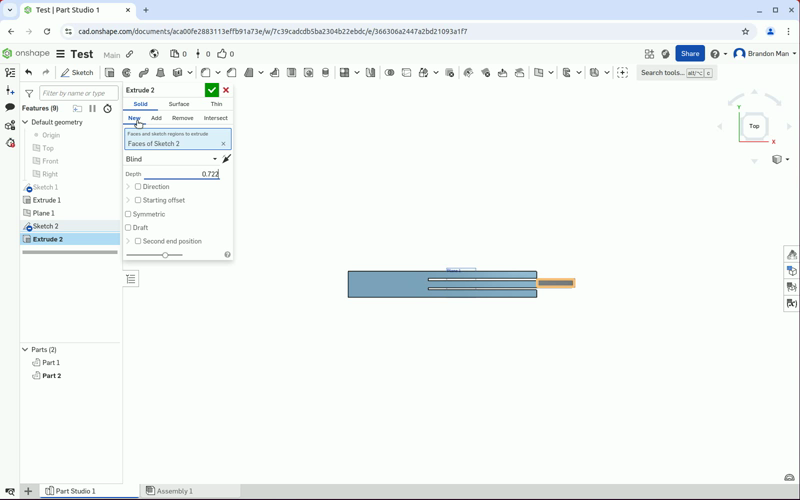
key(enter)
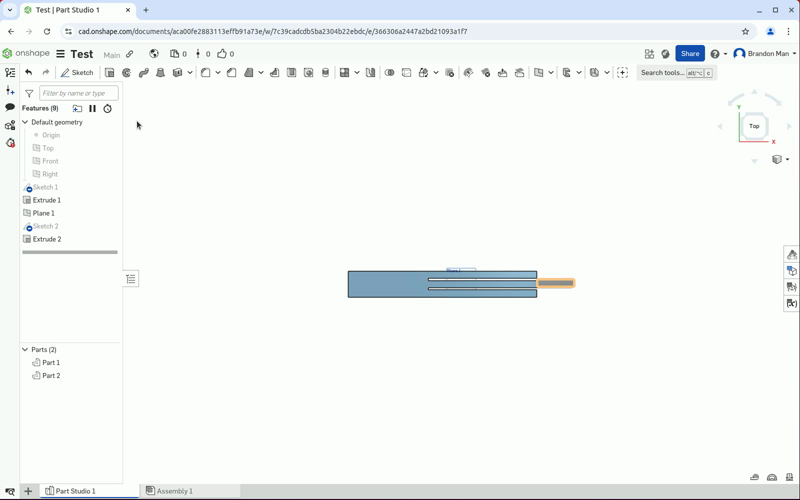
key(shift+h)
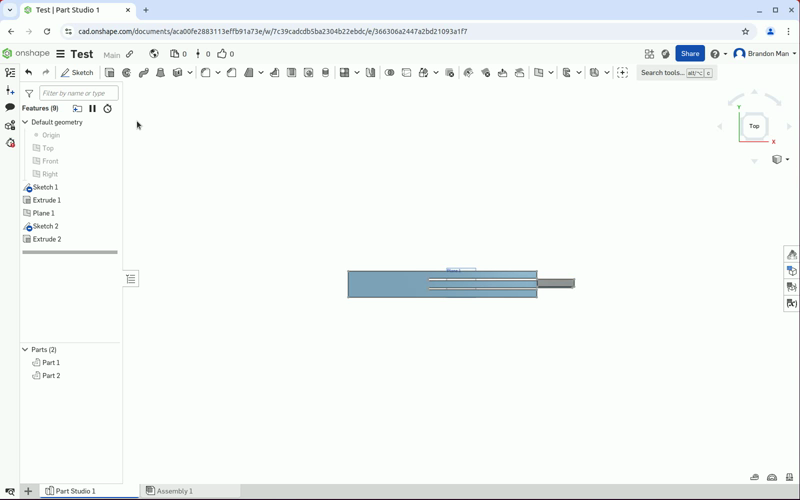
key(shift+h)
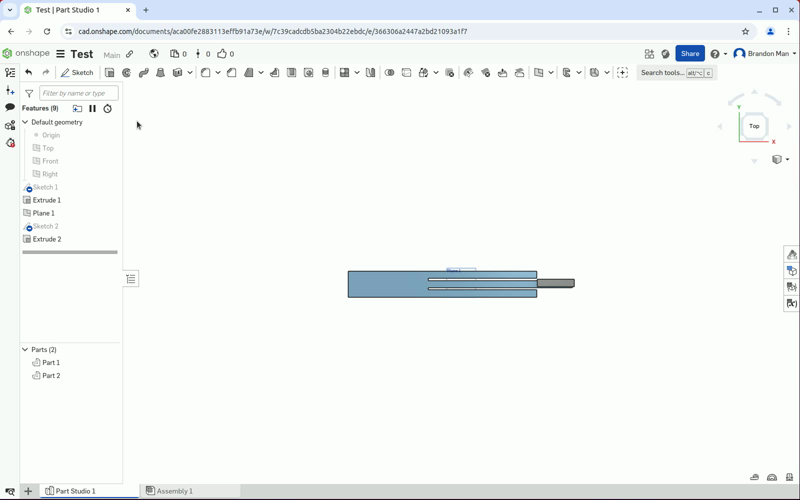
mouse_move(73, 189)
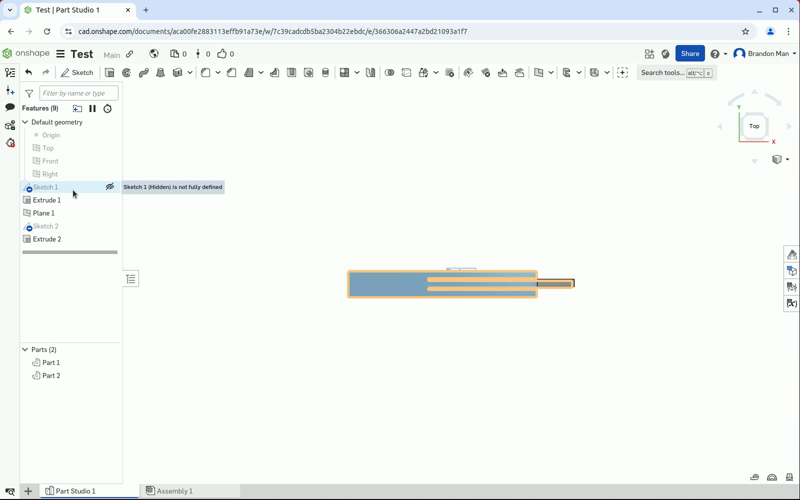
click(73, 189)
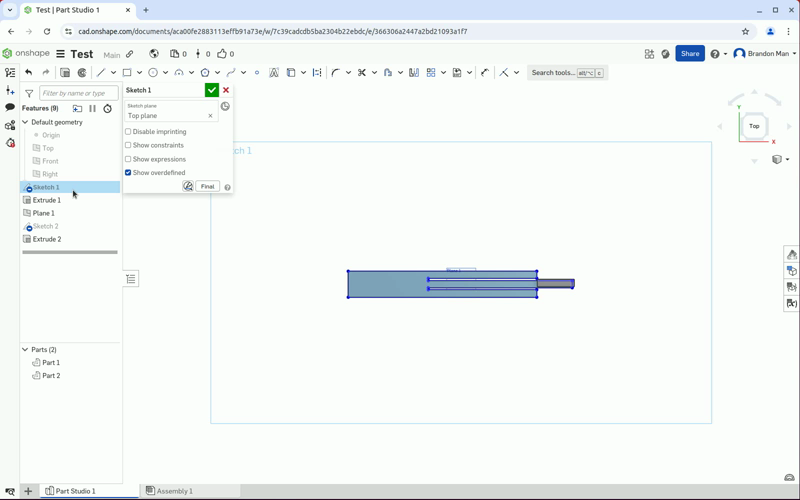
mouse_move(229, 92)
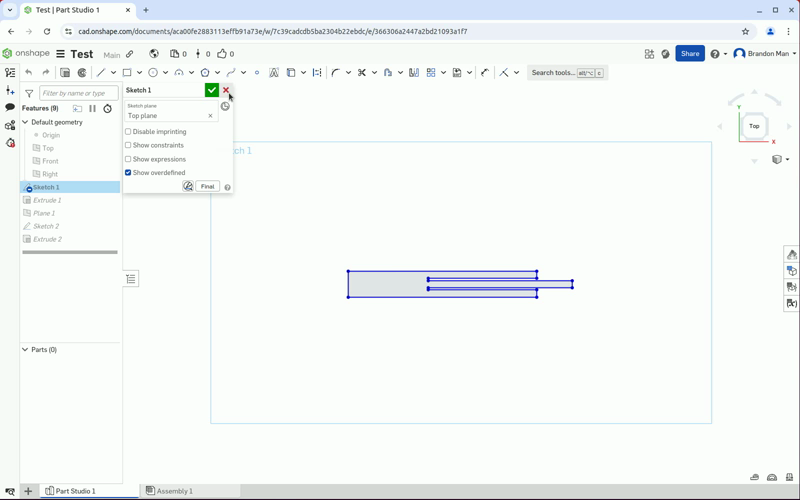
click(229, 92)
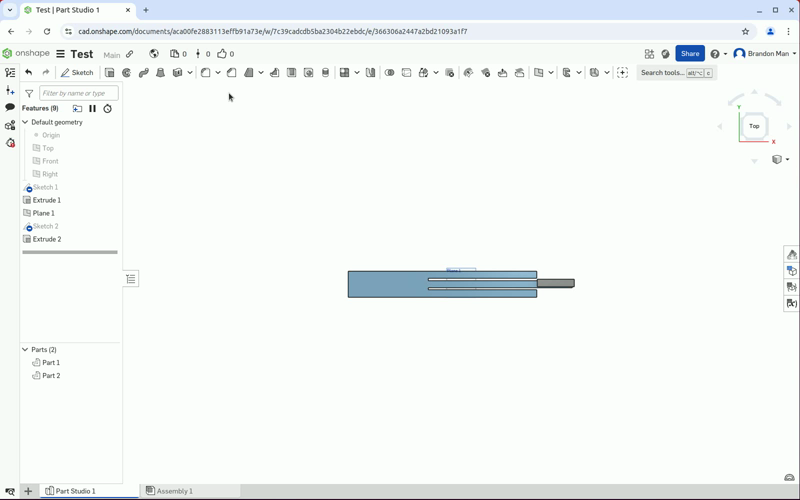
mouse_move(73, 352)
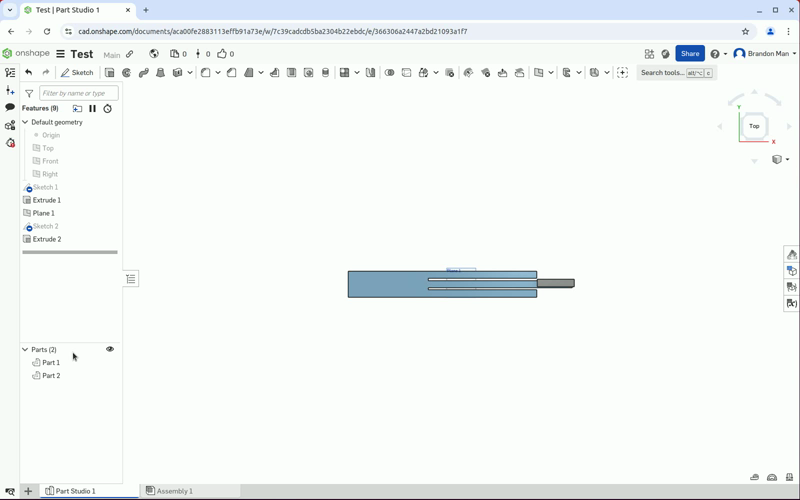
key(y)
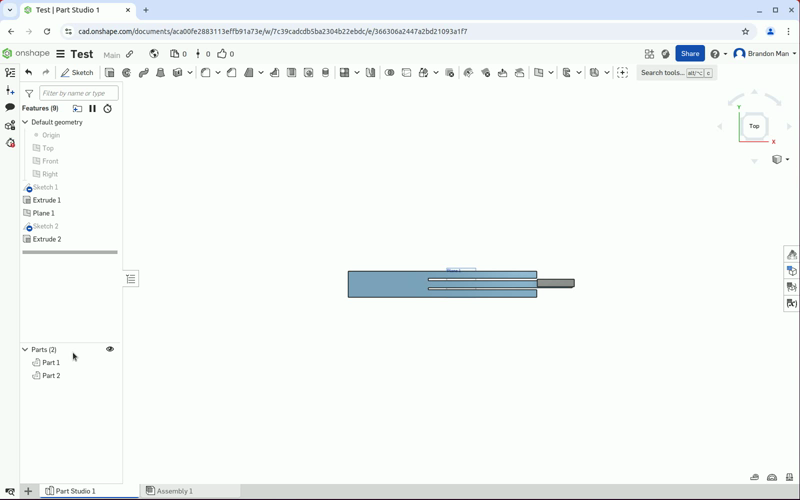
key(shift+p)
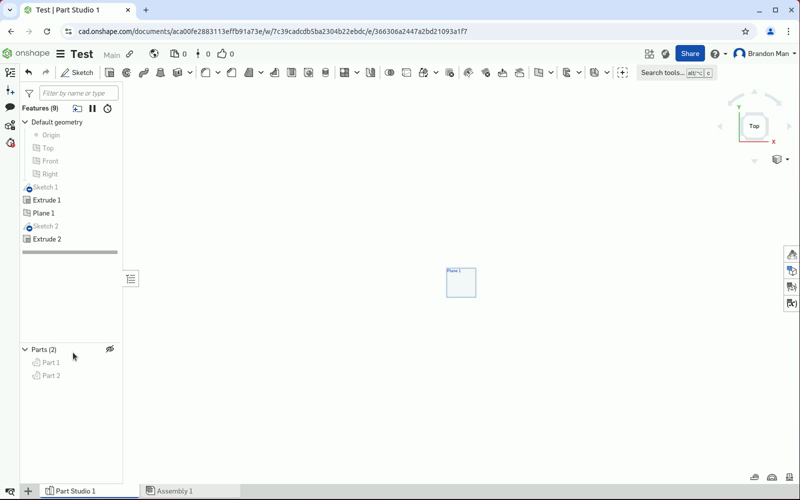
key(space)
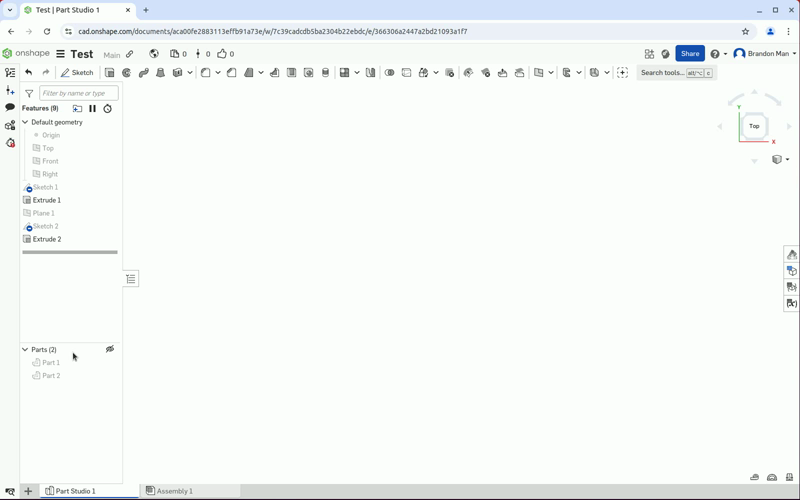
key_down(shift)
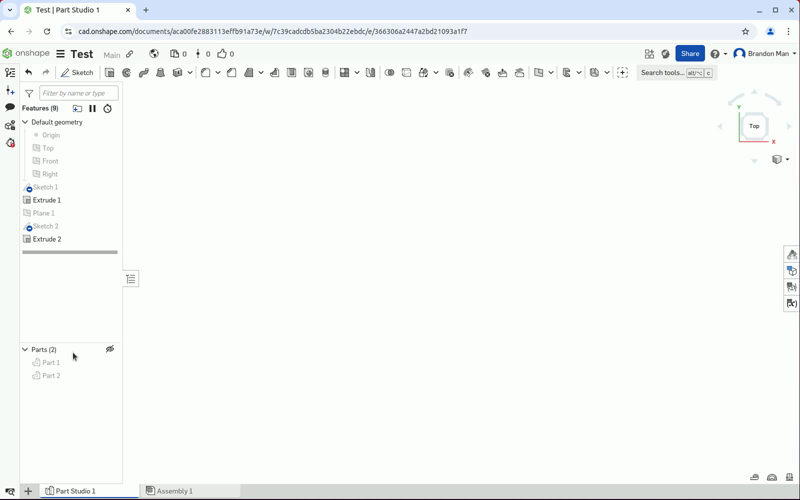
key(up)
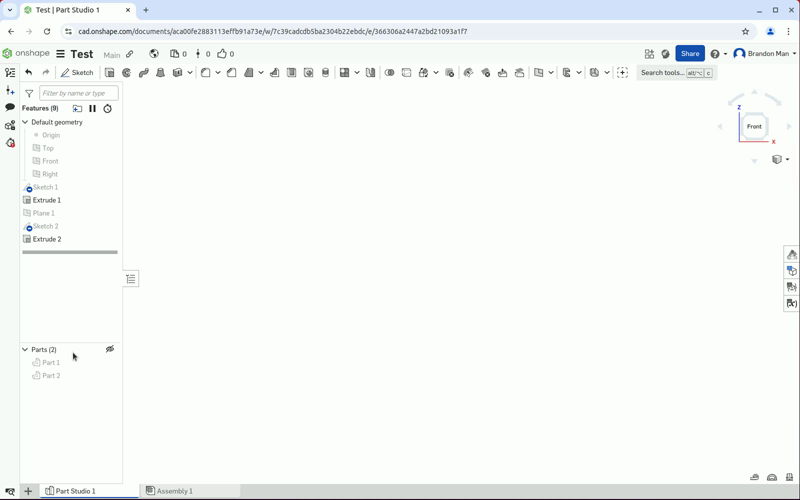
key_up(shift)
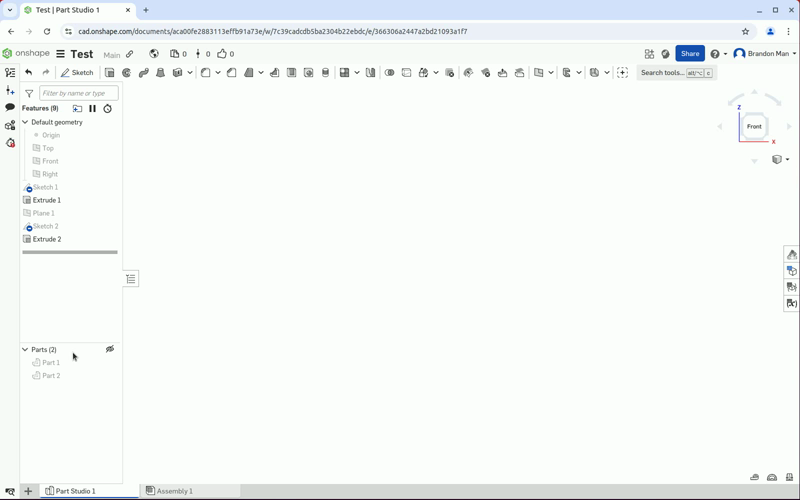
mouse_move(73, 352)
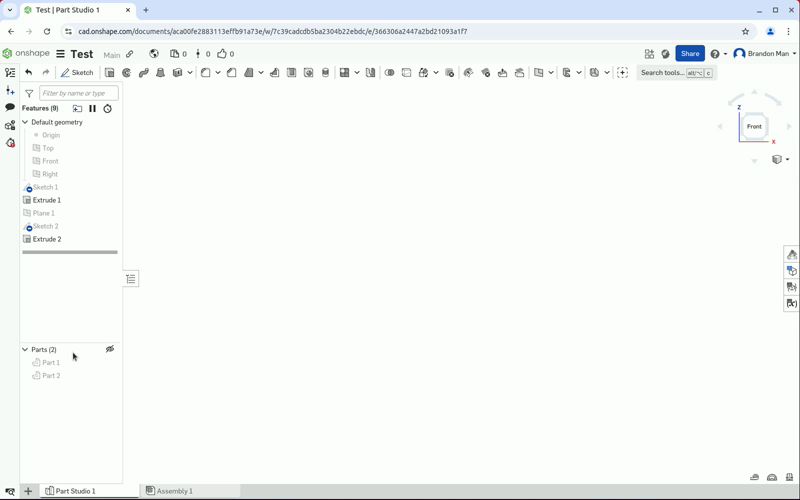
key(shift+y)
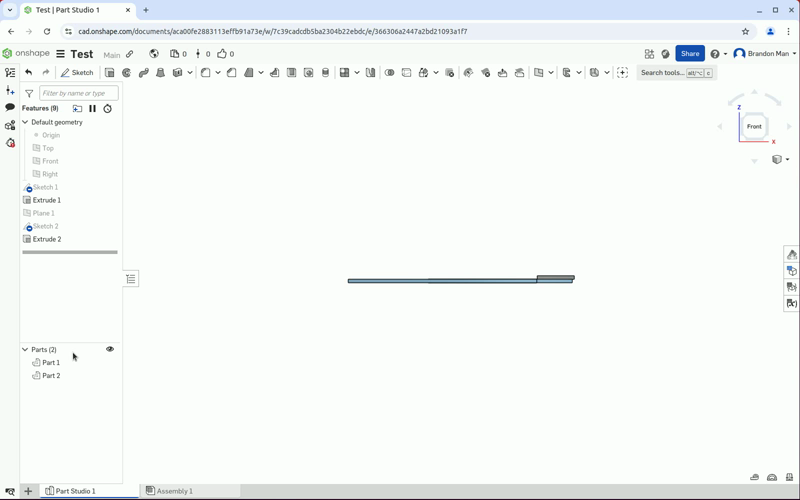
mouse_move(541, 75)
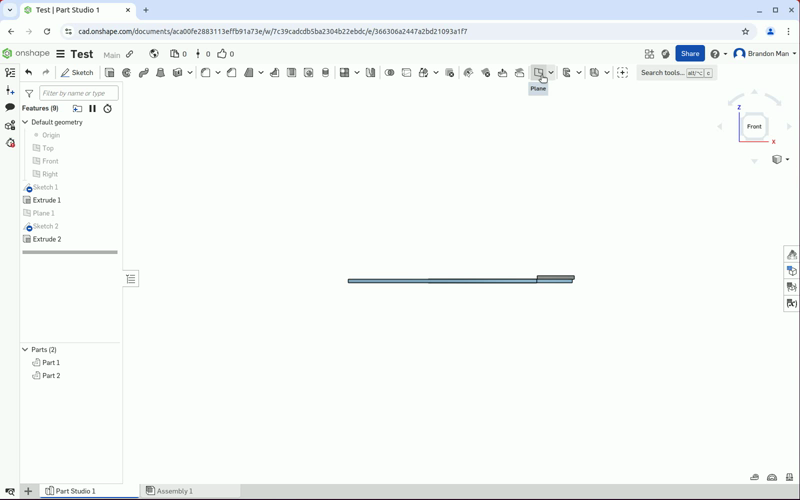
click(541, 75)
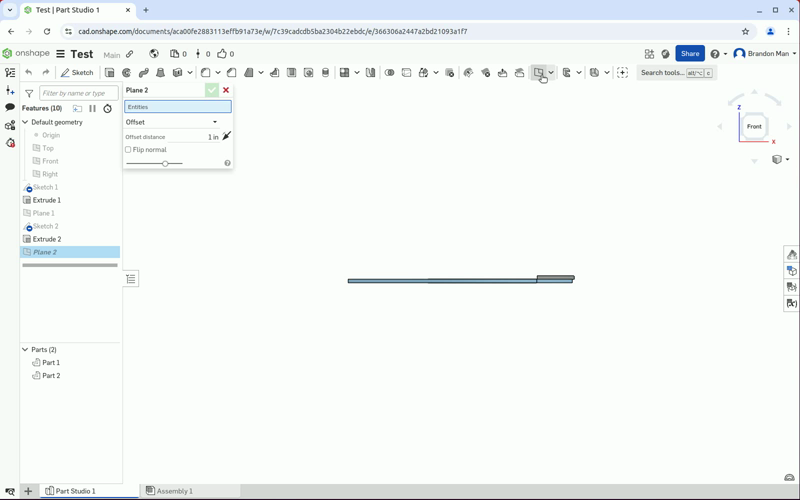
mouse_move(73, 163)
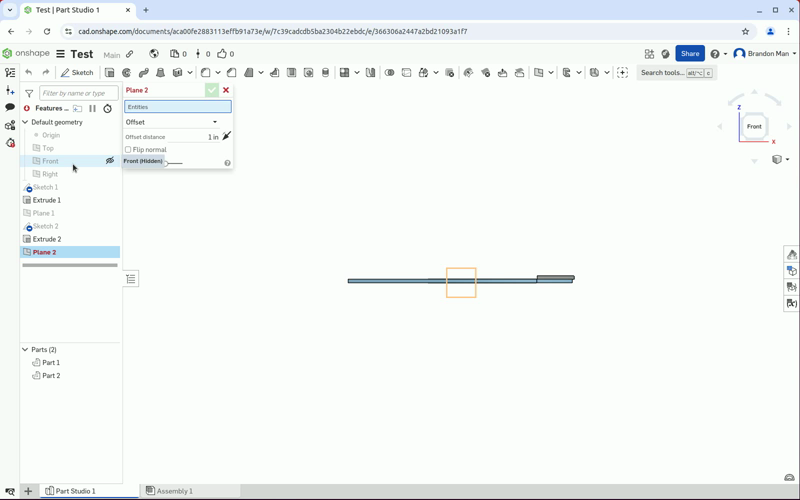
click(73, 163)
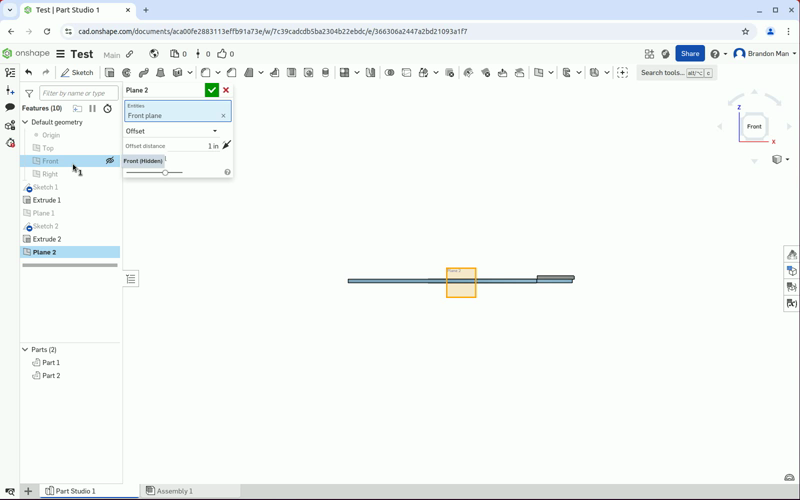
key(tab, 2)
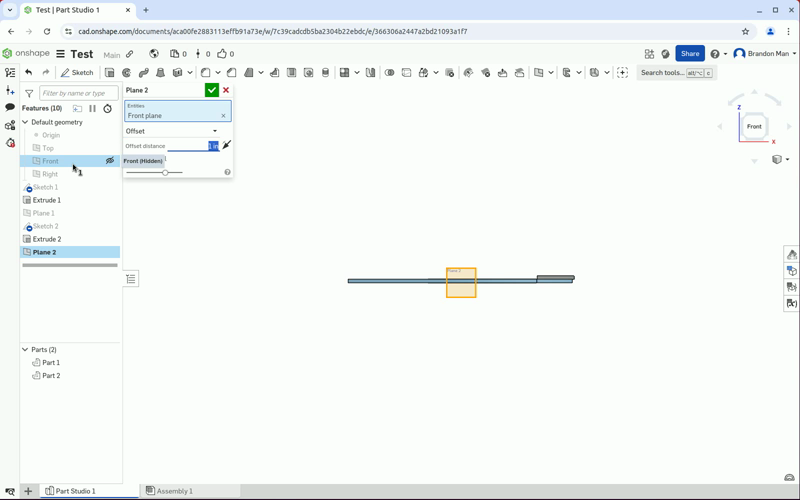
text(0.709)
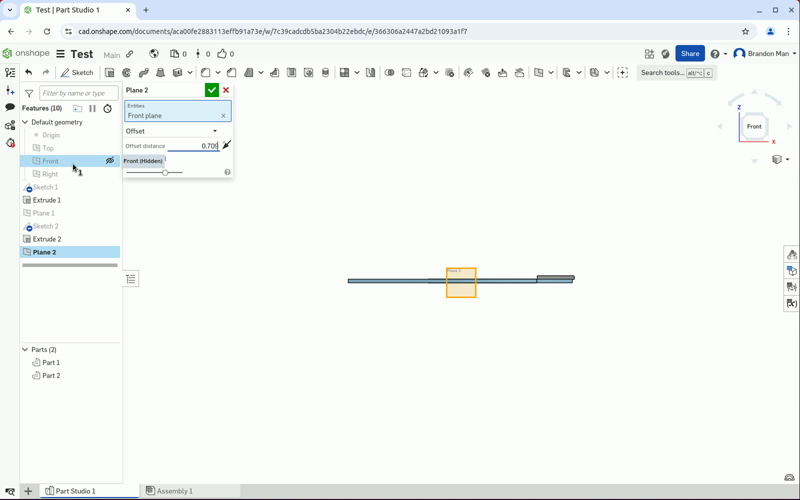
key(enter, 2)
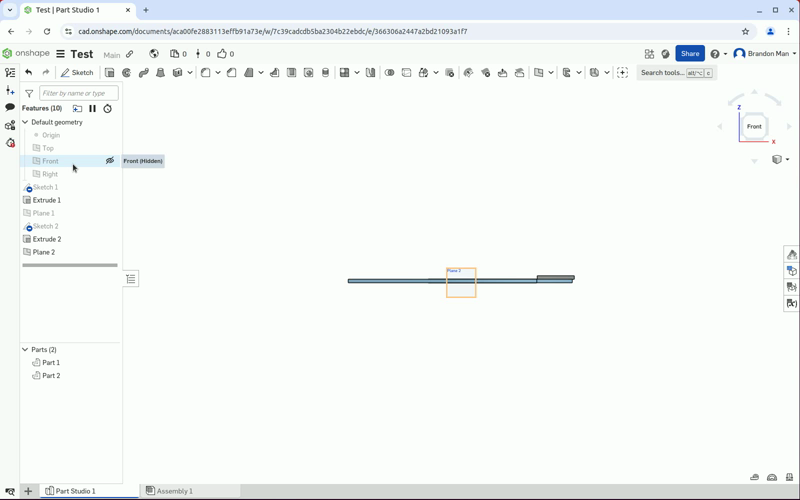
key(shift+s)
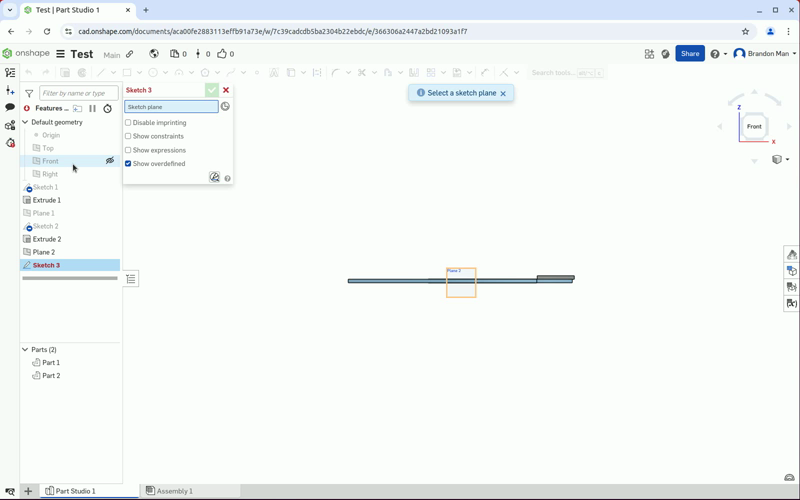
mouse_move(73, 254)
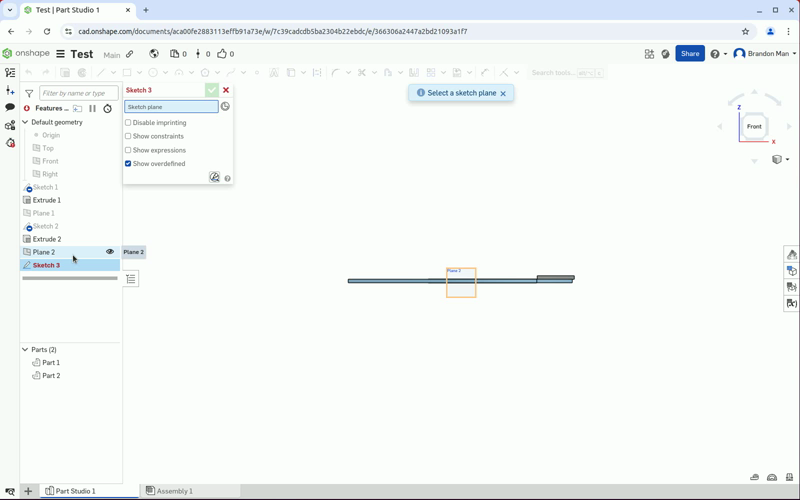
click(73, 254)
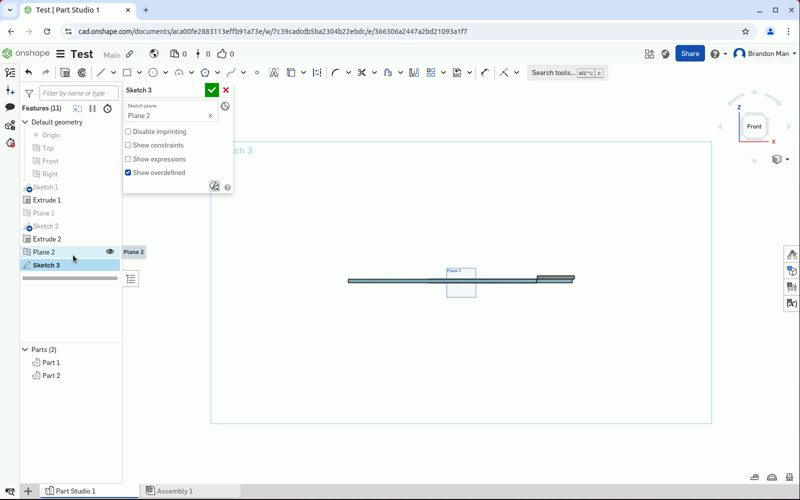
mouse_move(73, 352)
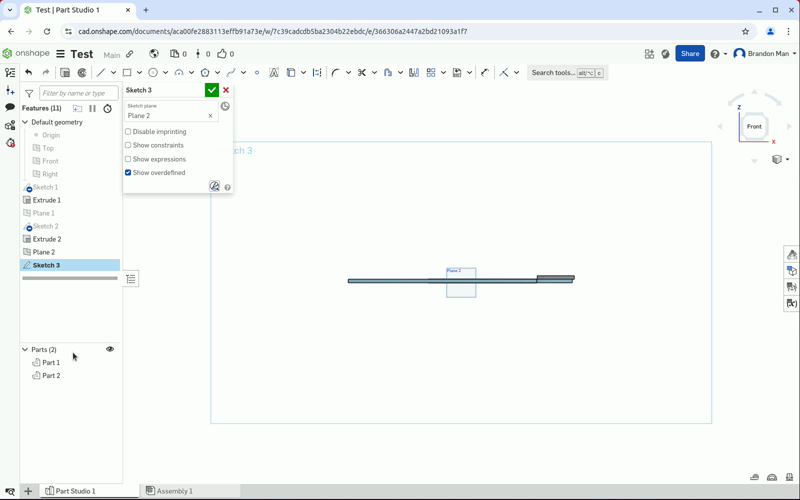
key(y)
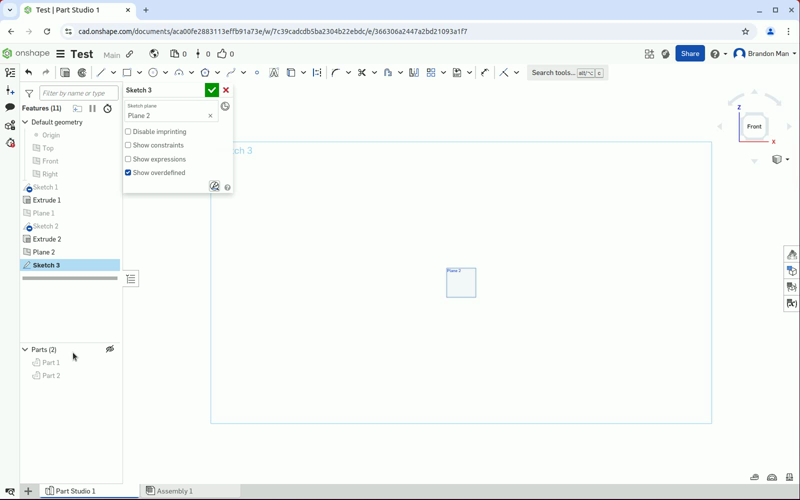
key(c)
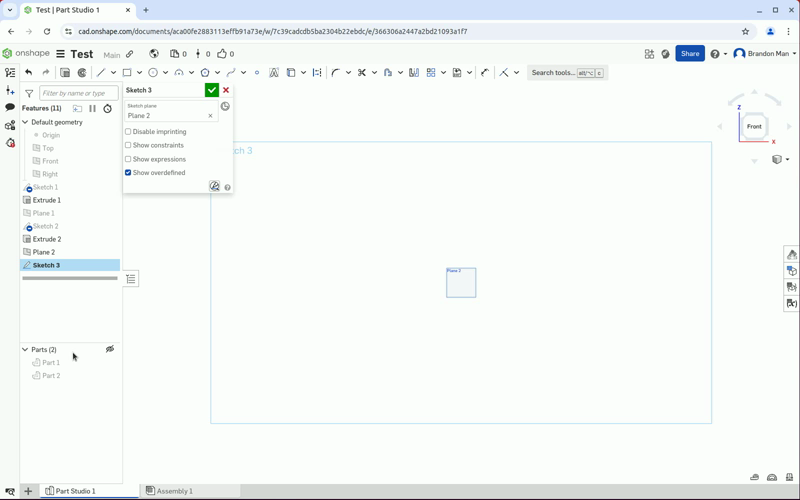
key_down(shift)
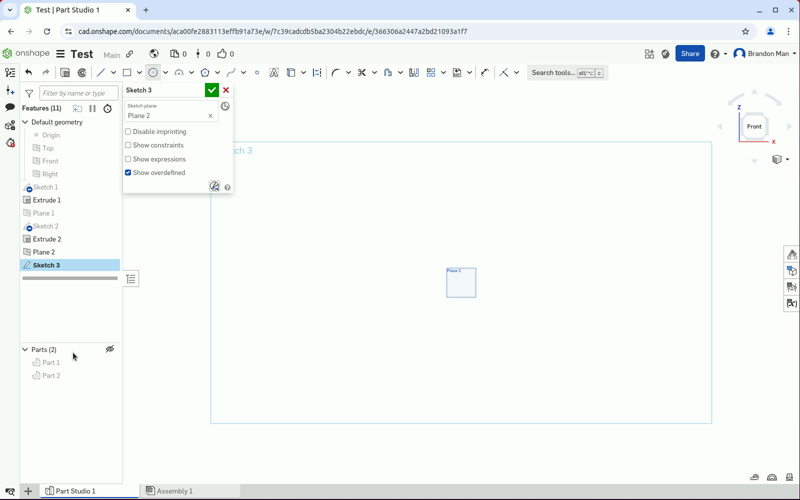
mouse_move(557, 279)
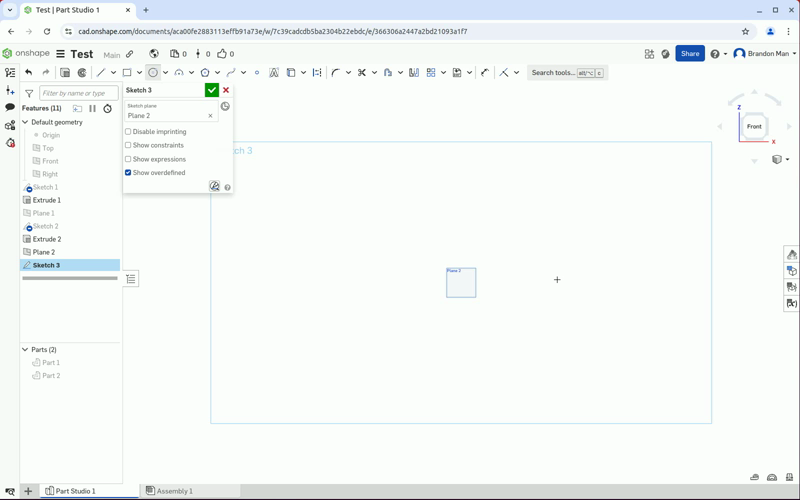
click(557, 279)
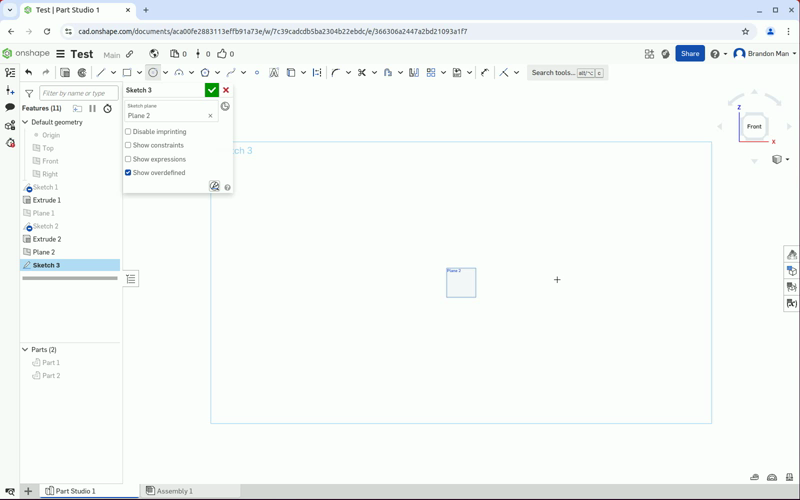
key_up(shift)
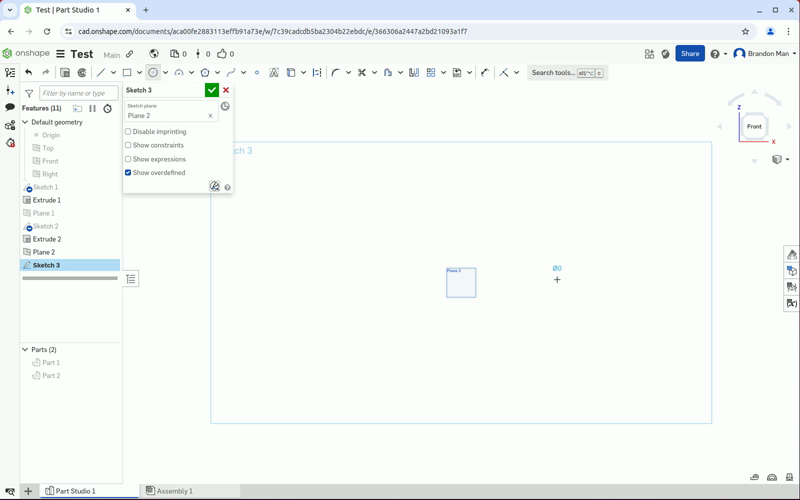
mouse_move(559, 279)
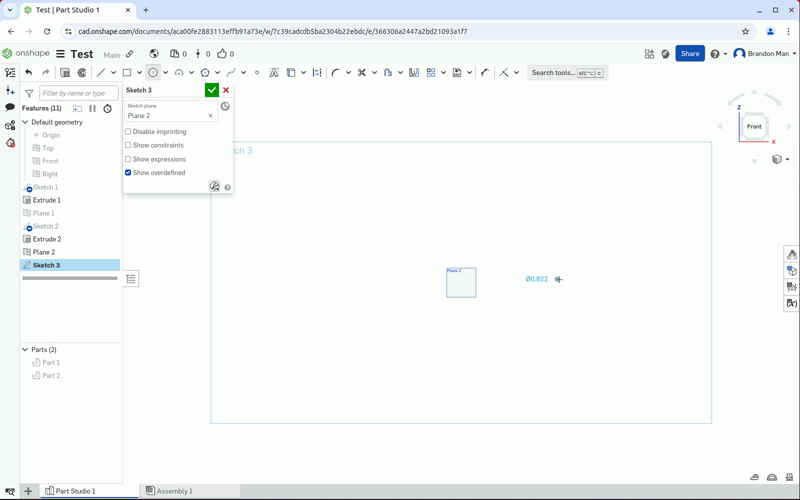
scroll(6)
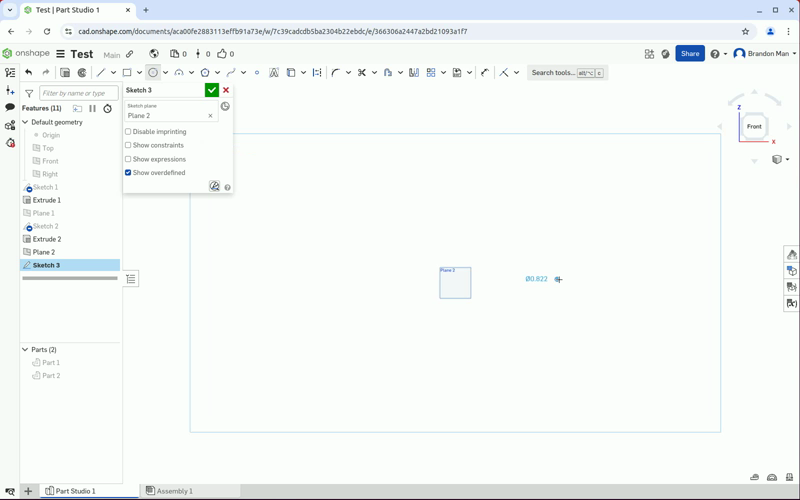
scroll(6)
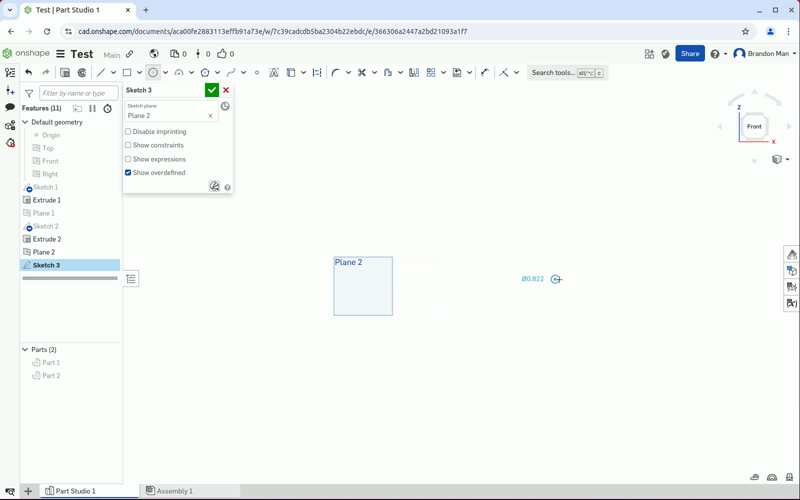
scroll(6)
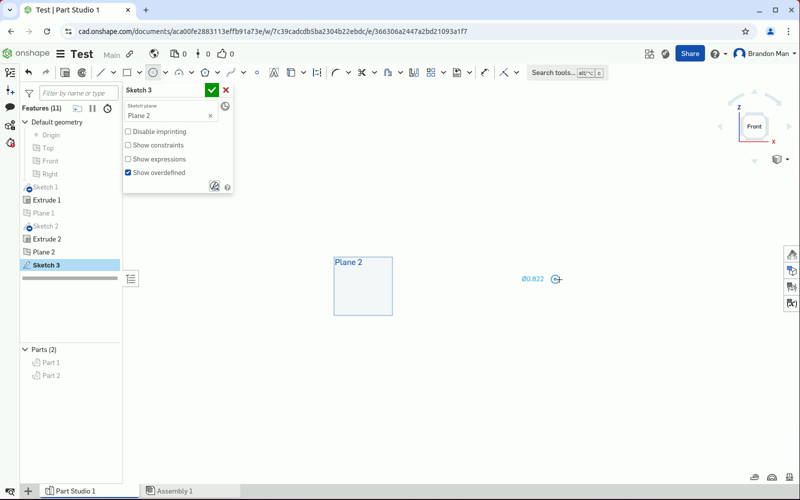
scroll(6)
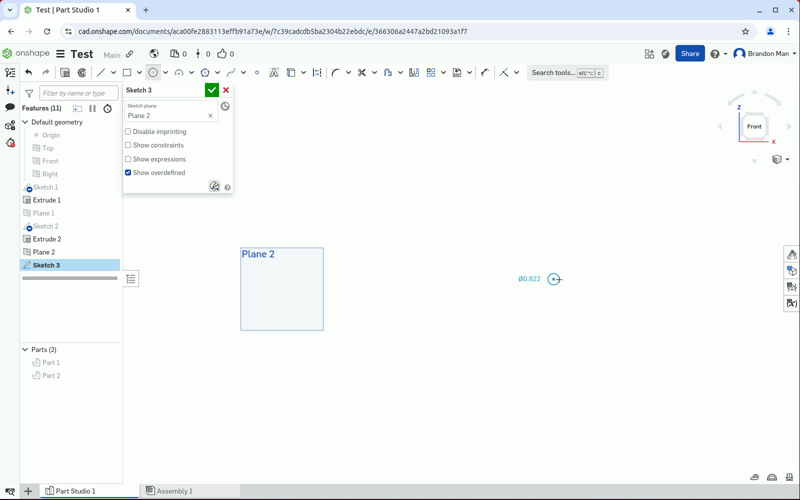
scroll(6)
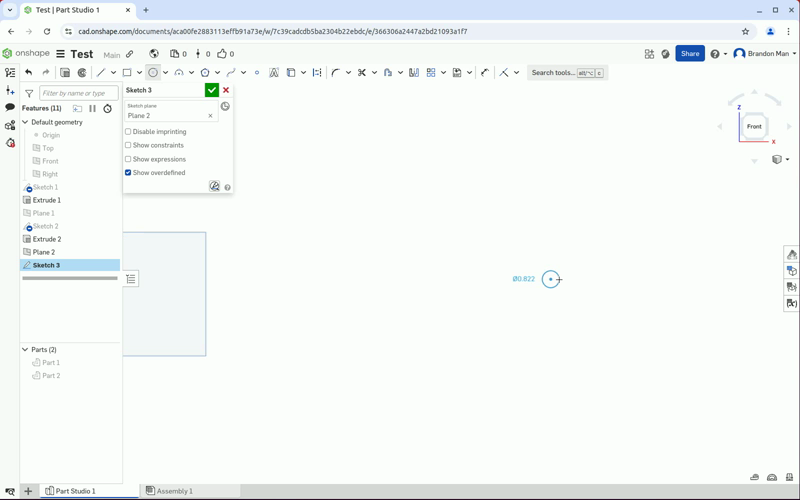
scroll(6)
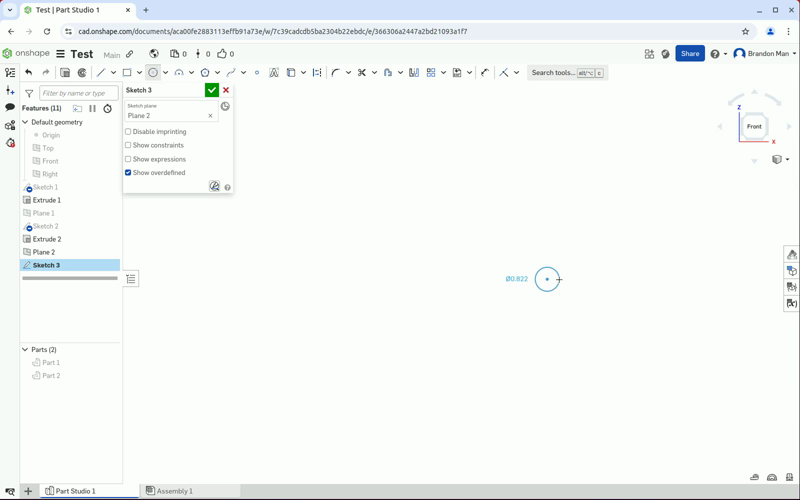
scroll(6)
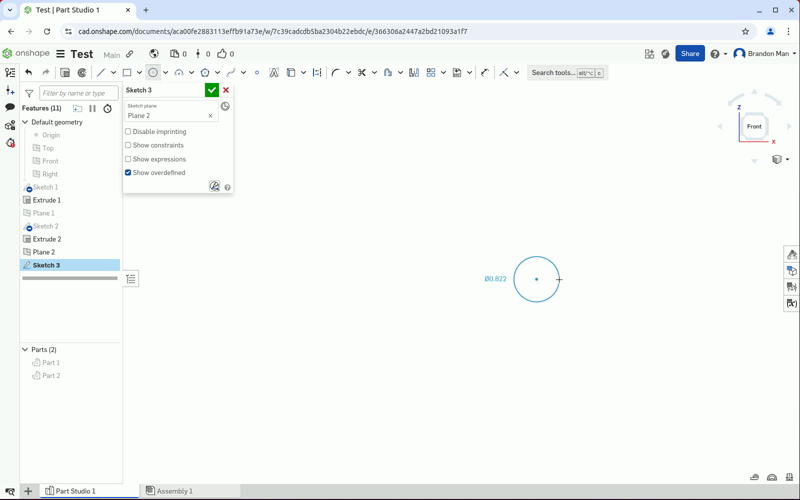
click(559, 279)
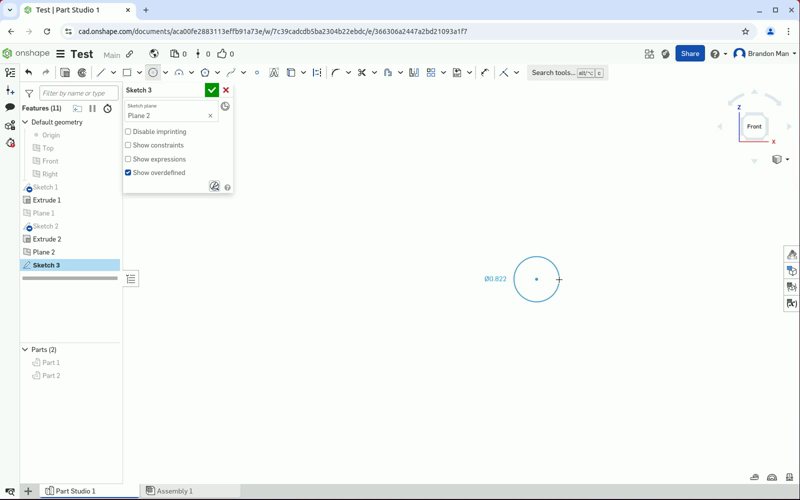
scroll(-6)
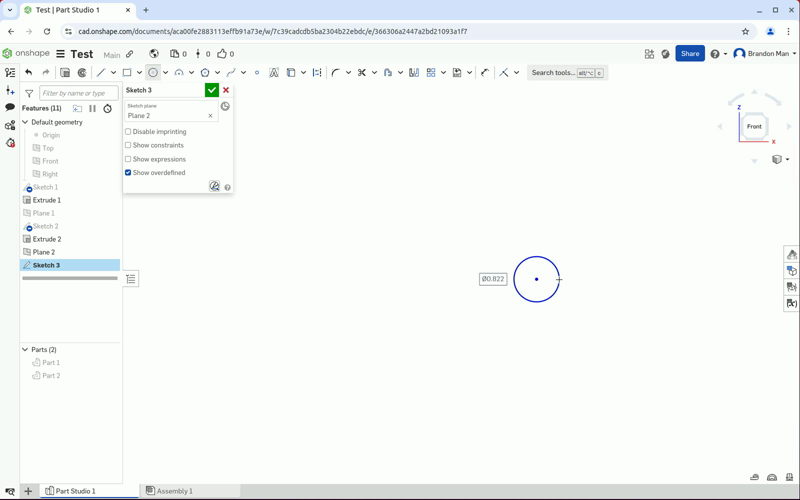
scroll(-6)
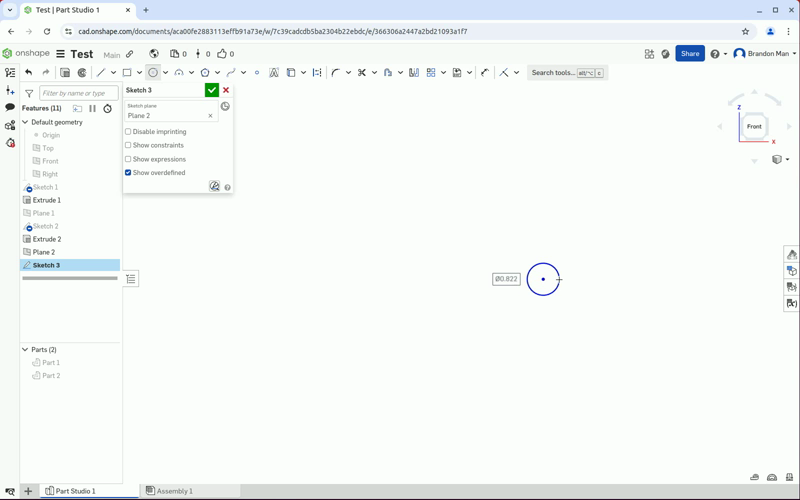
scroll(-6)
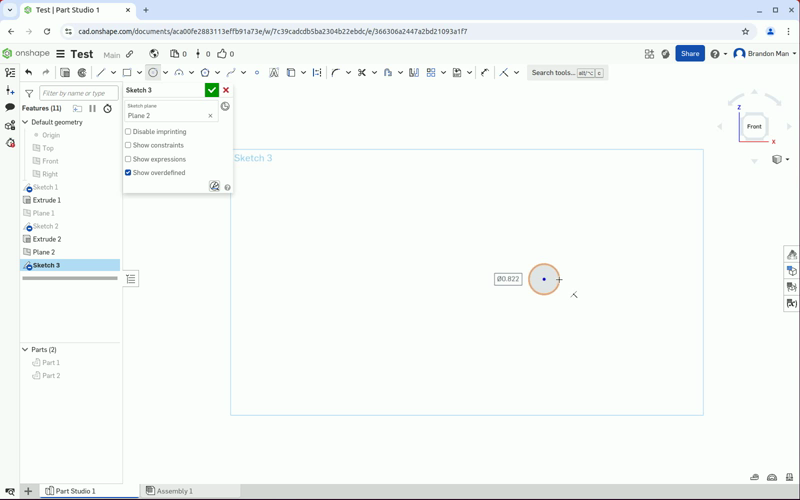
scroll(-6)
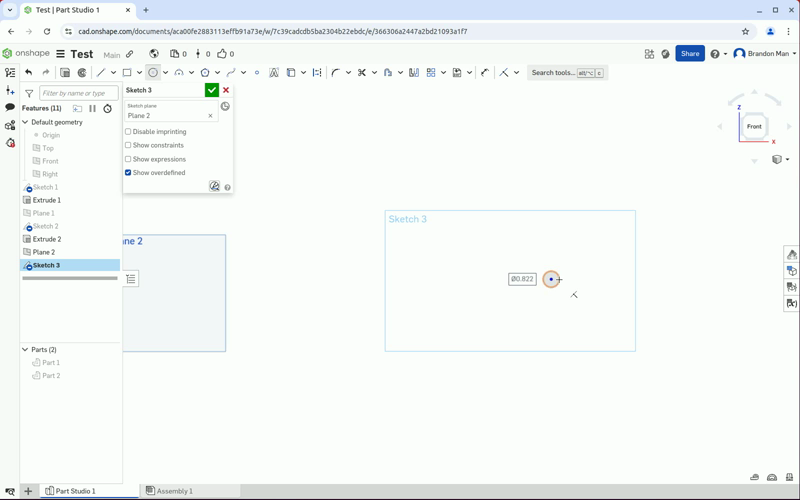
scroll(-6)
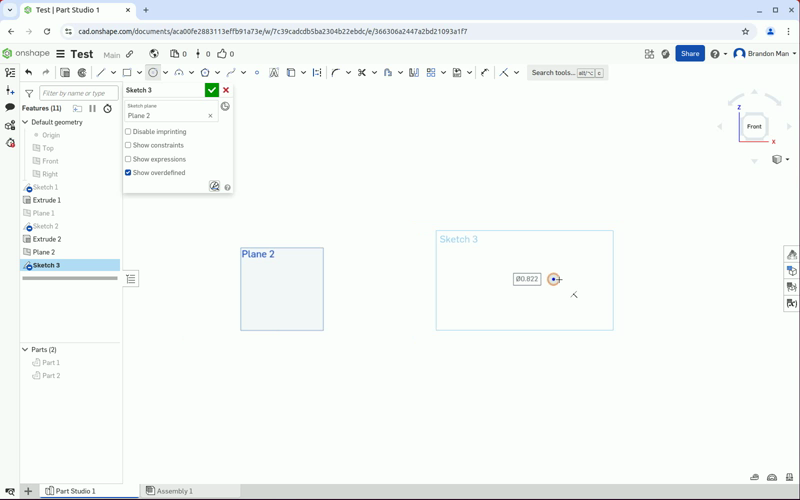
scroll(-6)
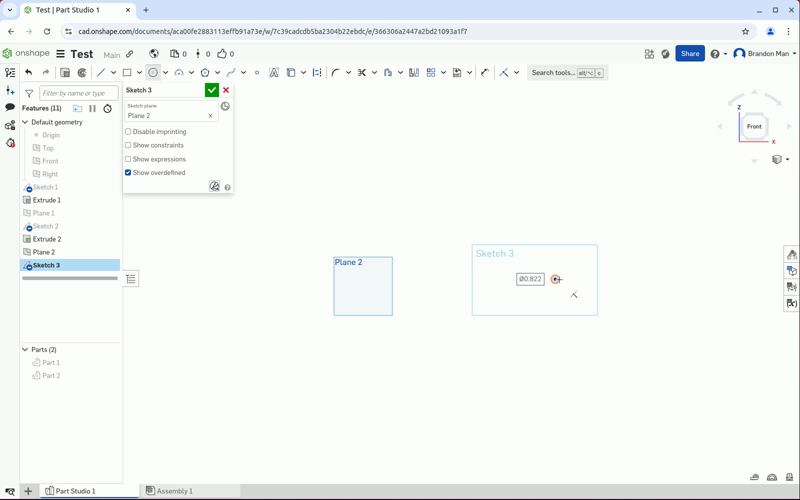
scroll(-6)
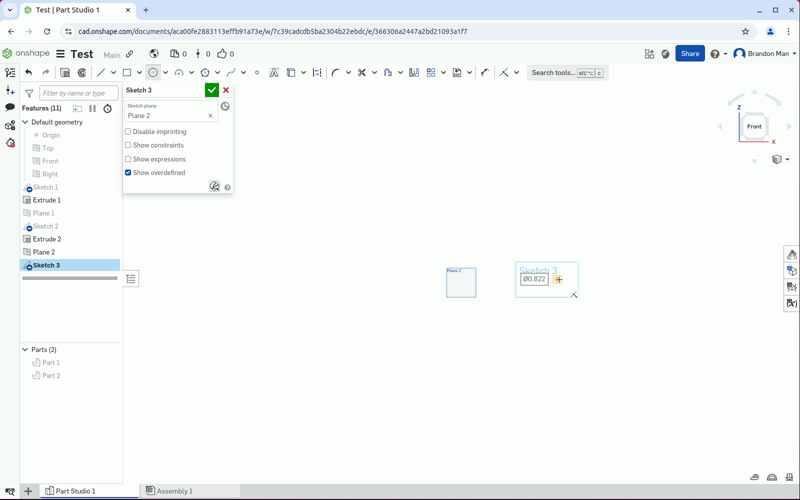
key(esc)
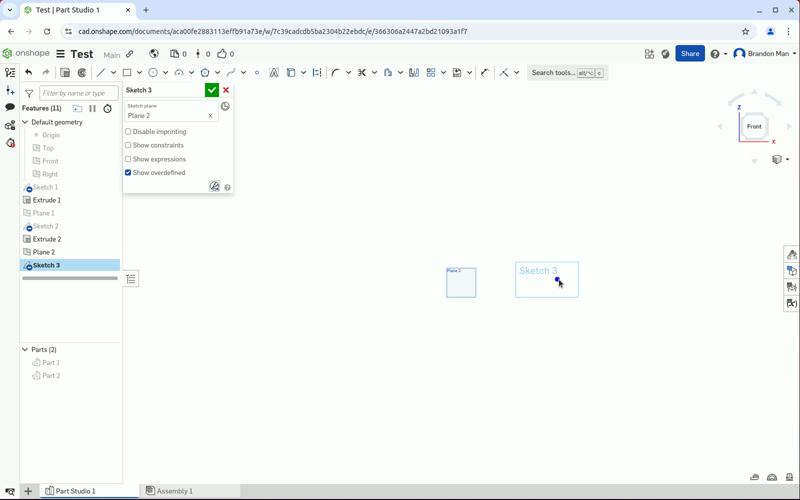
mouse_move(556, 279)
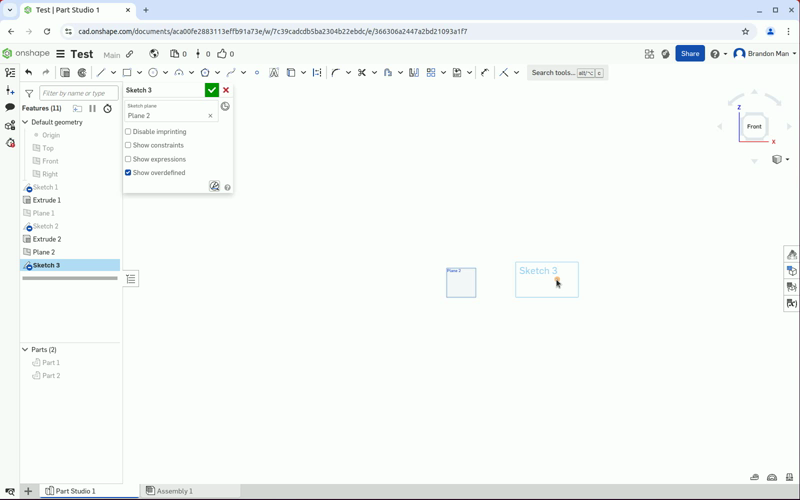
scroll(6)
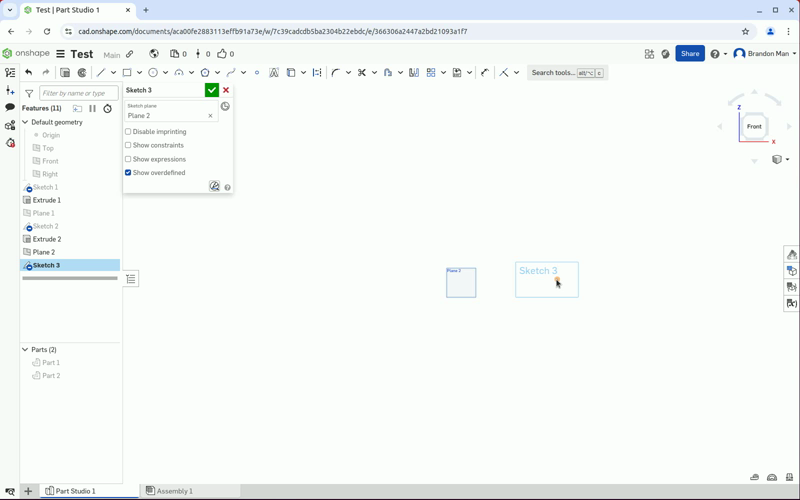
scroll(6)
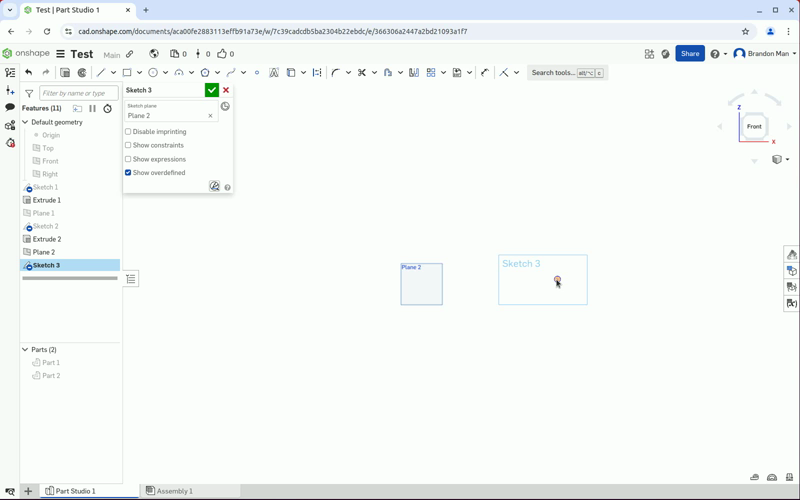
scroll(6)
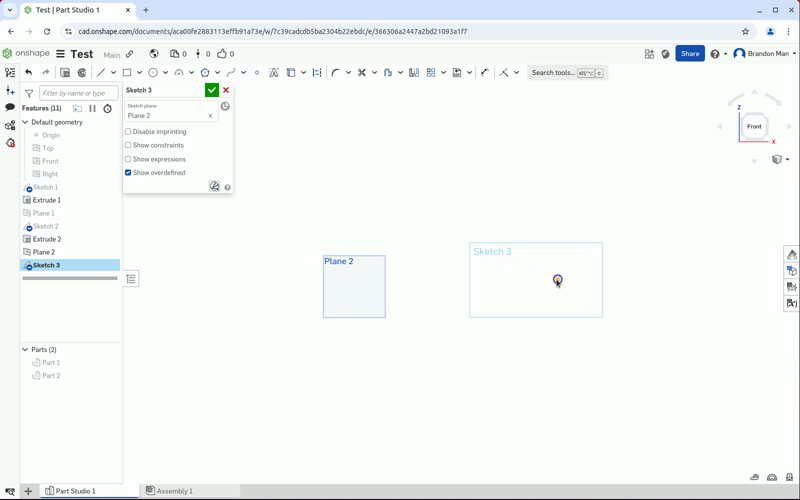
scroll(6)
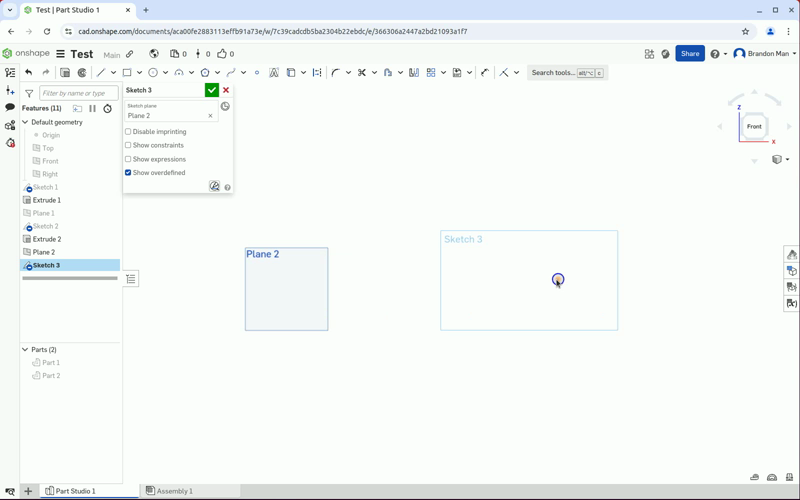
scroll(6)
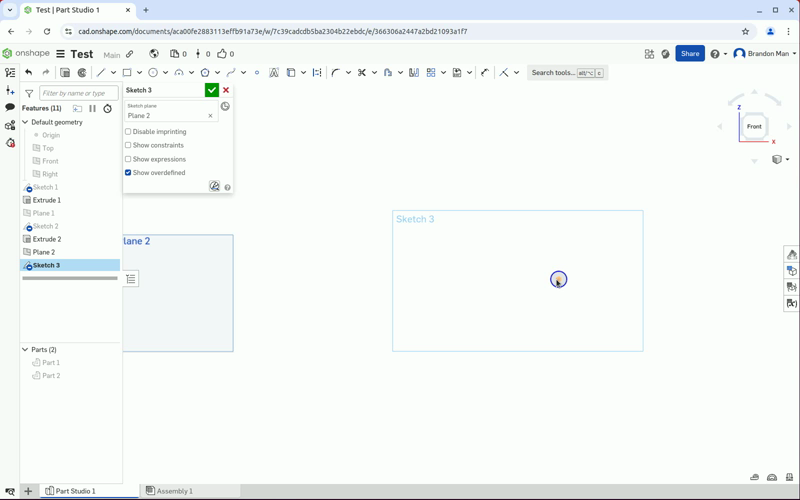
scroll(6)
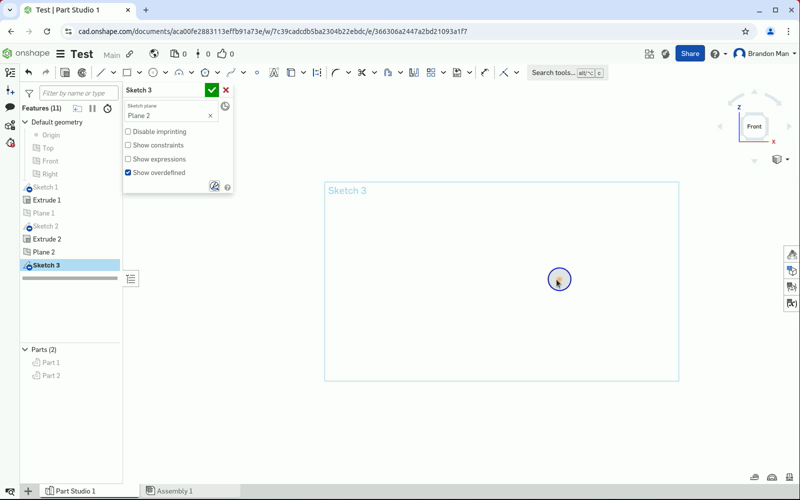
scroll(6)
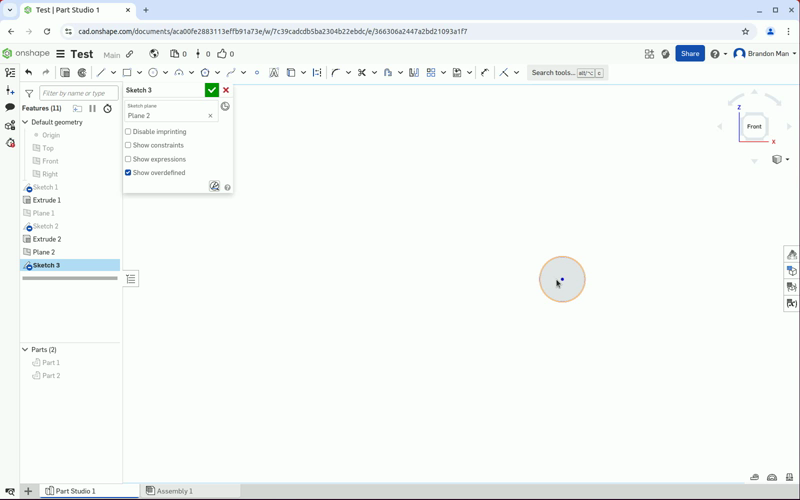
click(556, 279)
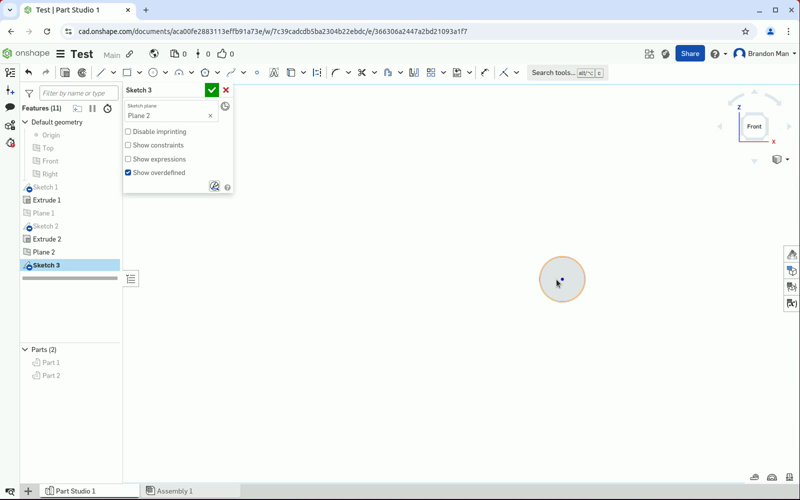
scroll(-6)
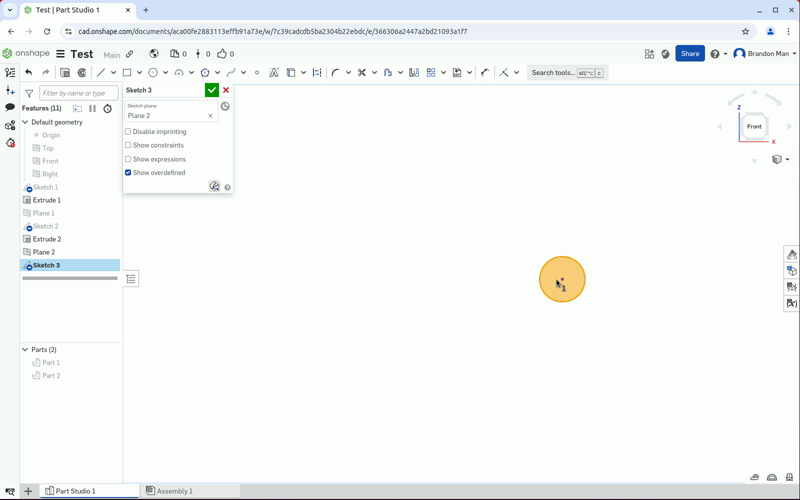
scroll(-6)
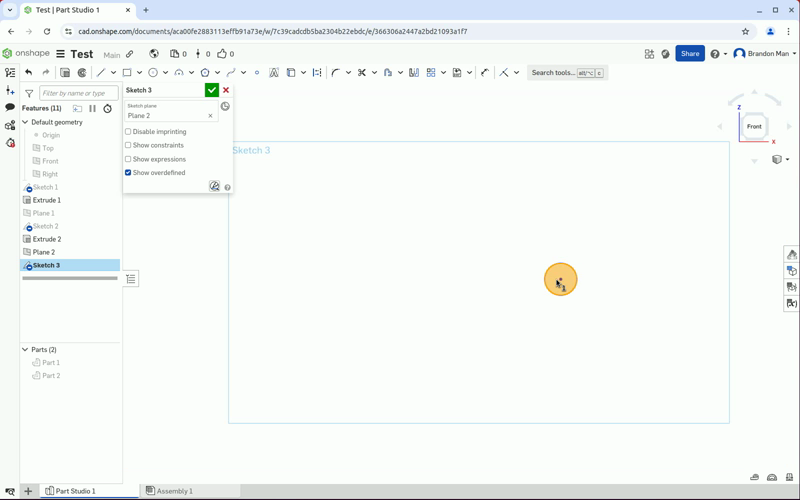
scroll(-6)
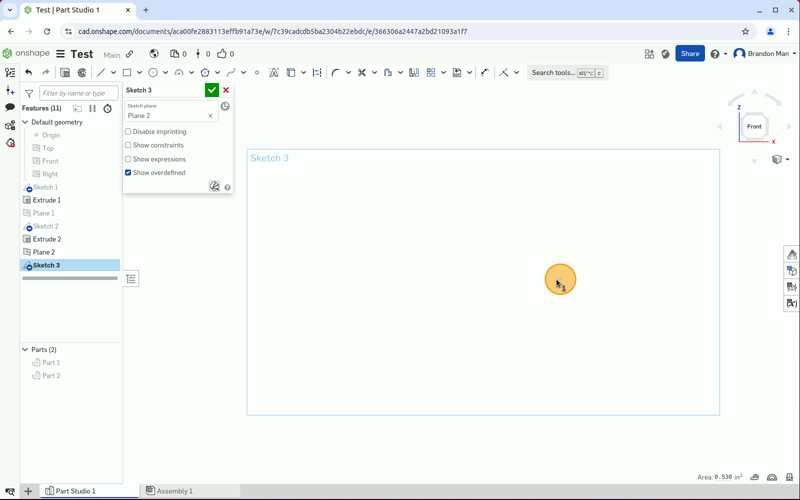
scroll(-6)
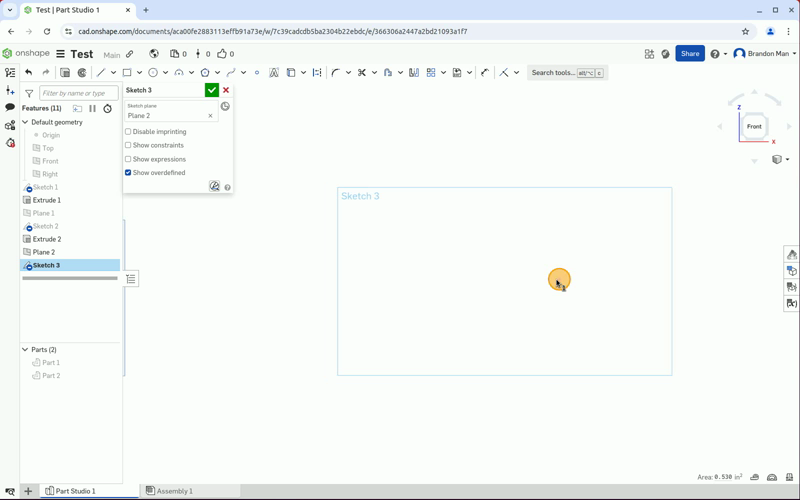
scroll(-6)
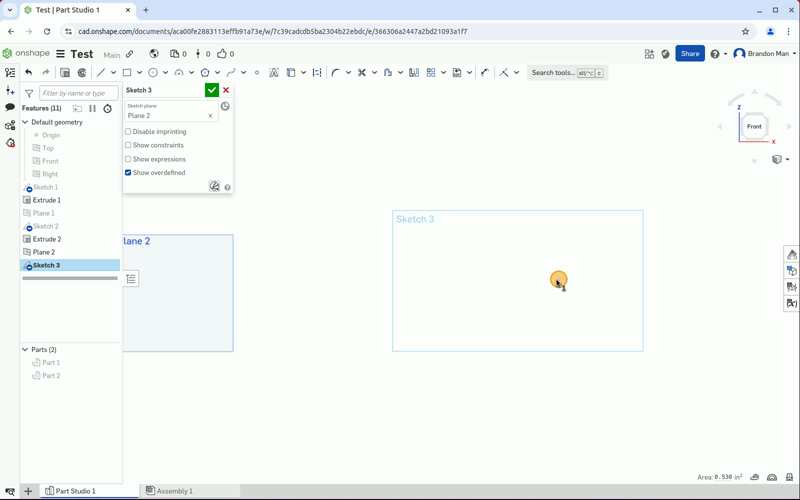
scroll(-6)
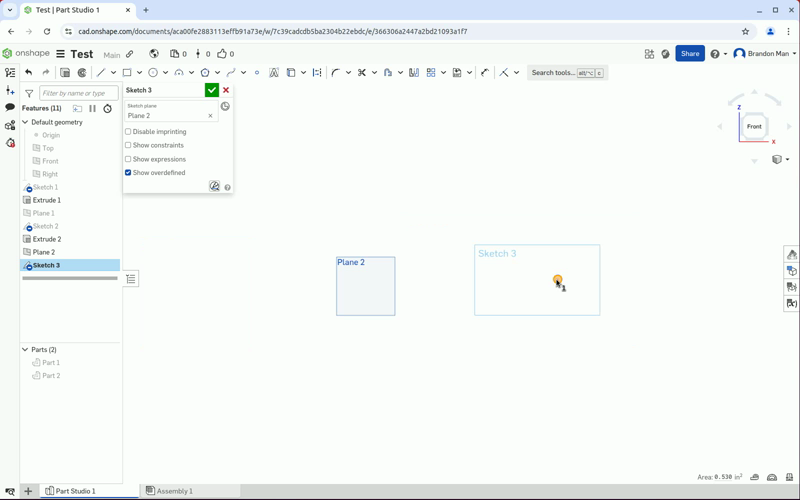
scroll(-6)
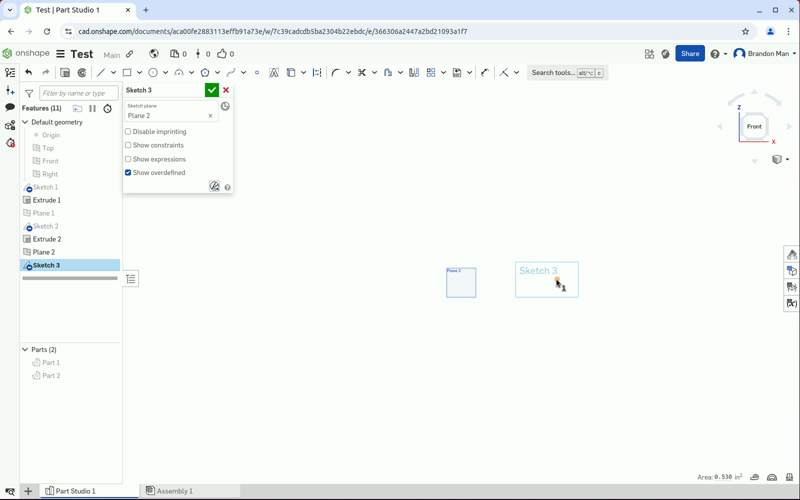
mouse_move(73, 352)
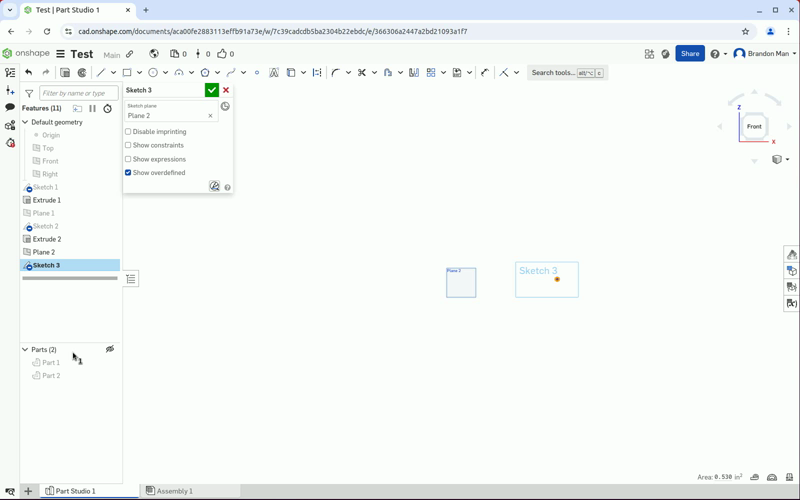
key(shift+y)
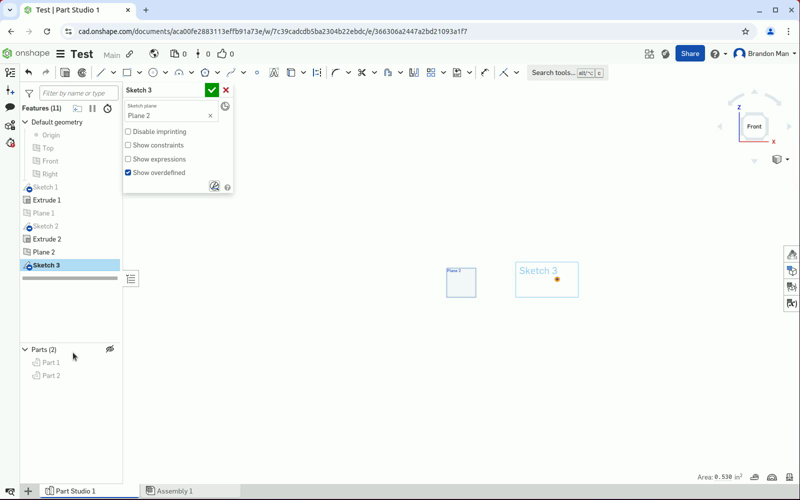
key(shift+e)
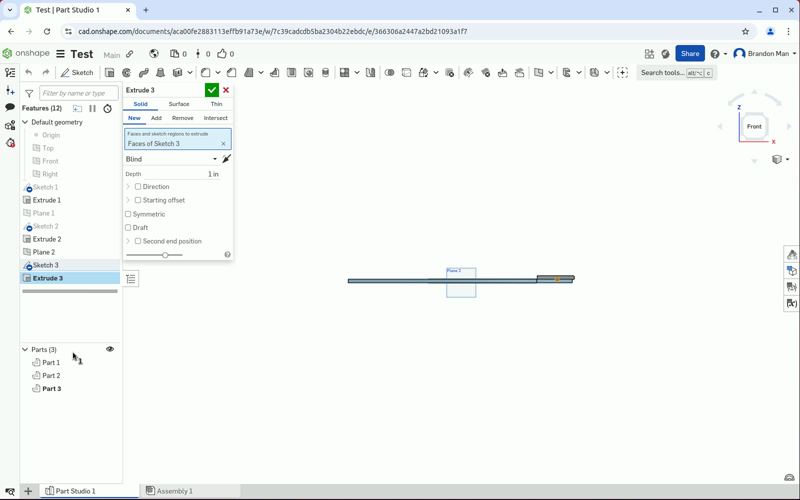
mouse_move(143, 106)
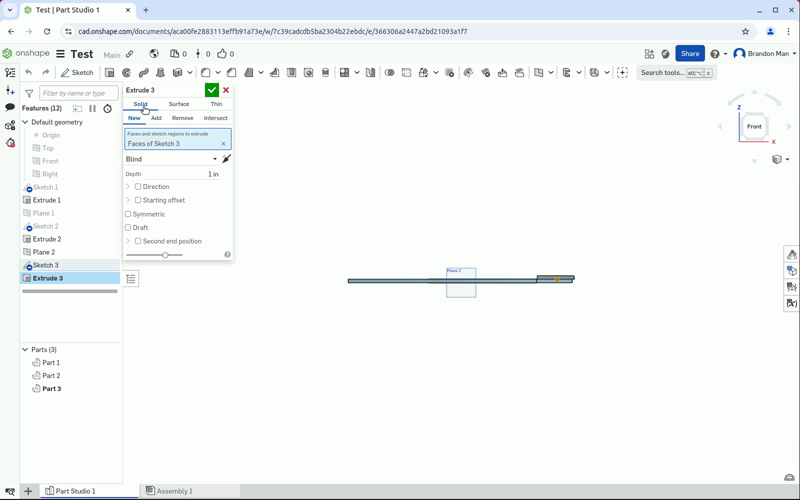
click(143, 106)
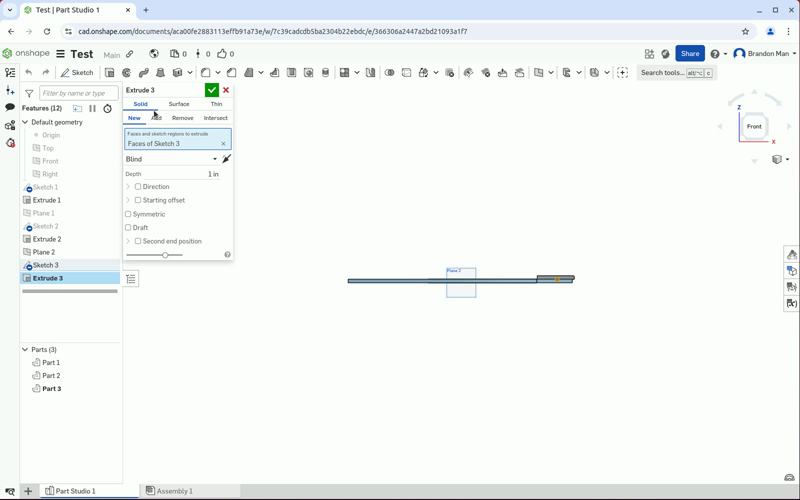
mouse_move(186, 120)
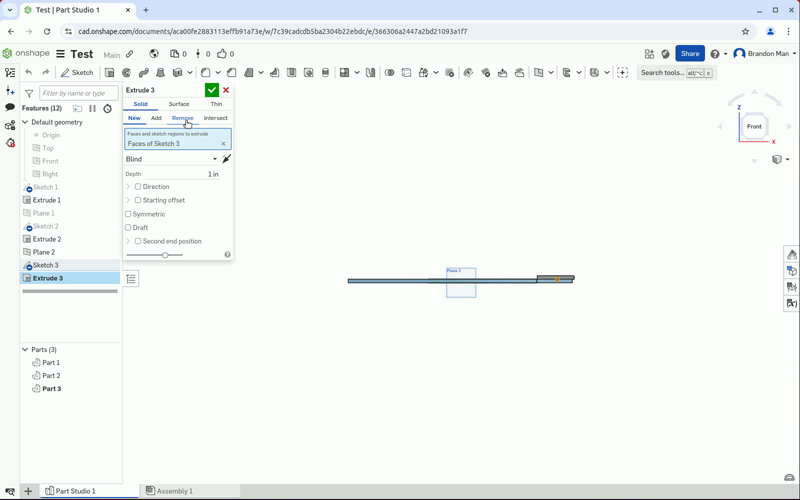
click(186, 120)
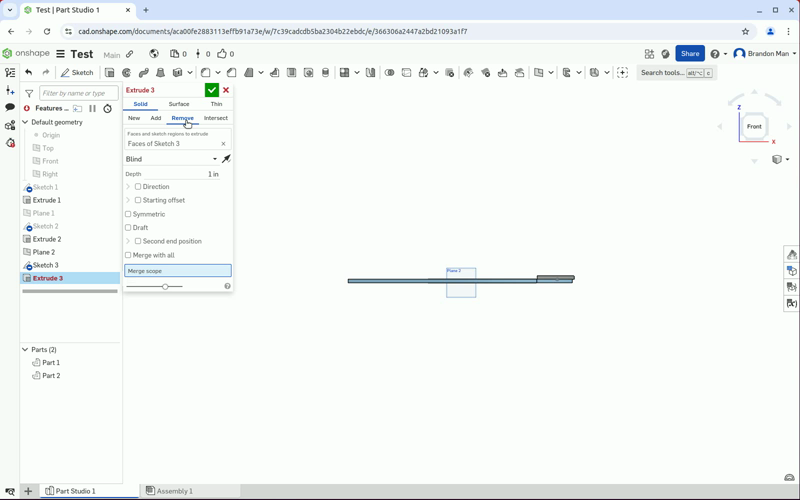
key(tab, 4)
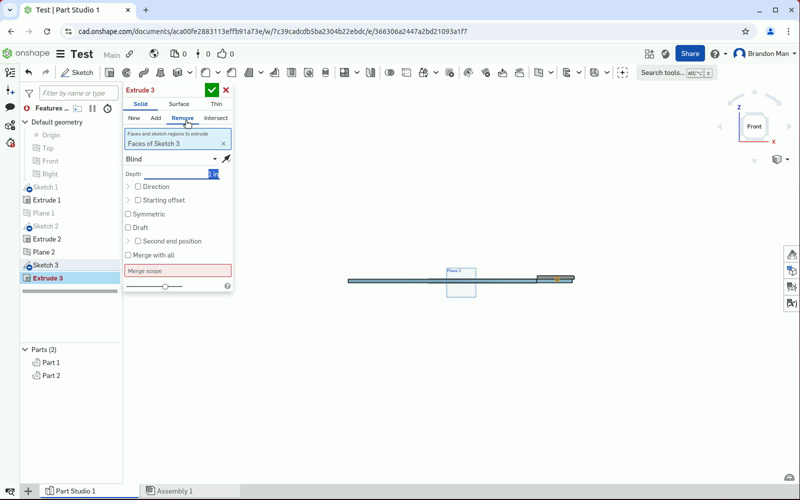
text(4.574)
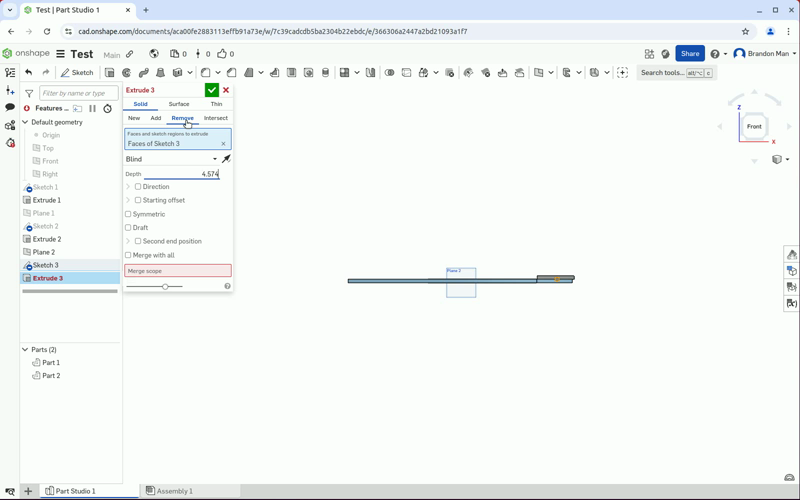
key(tab, 6)
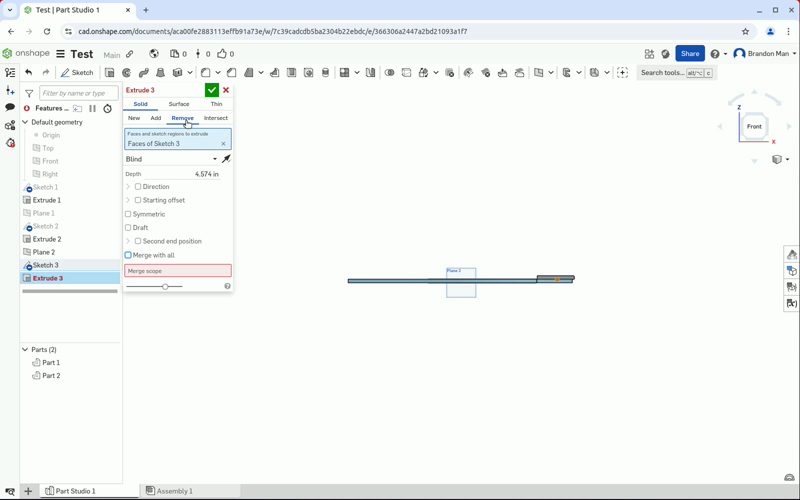
key(space)
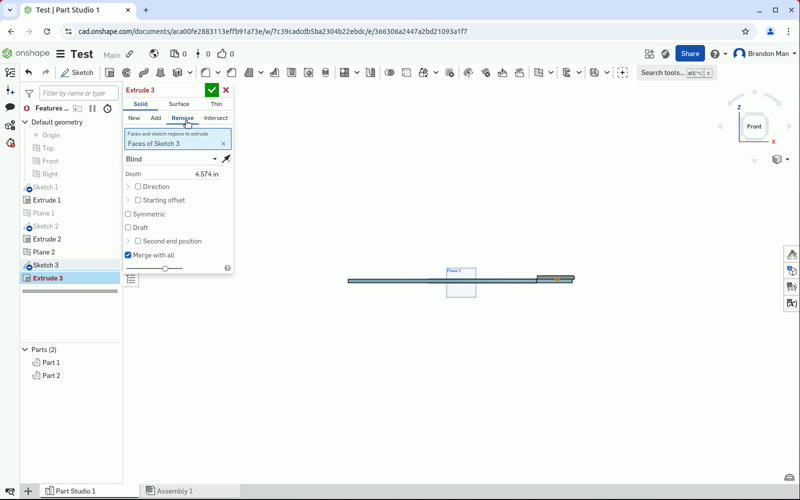
key(enter)
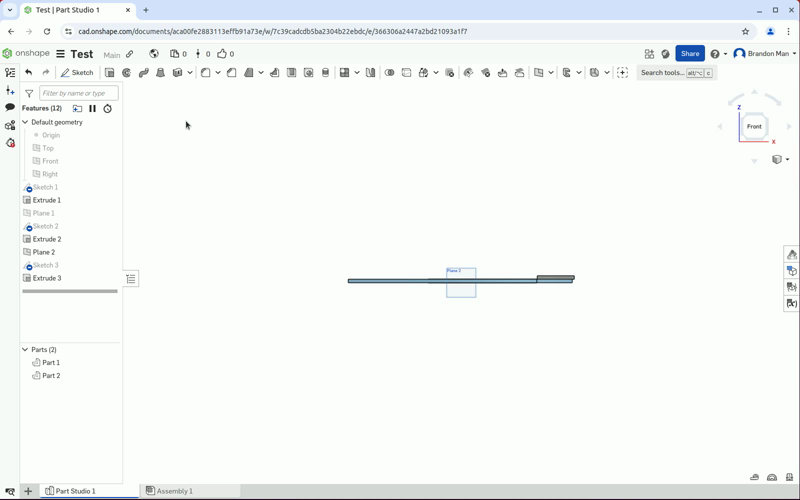
key(shift+h)
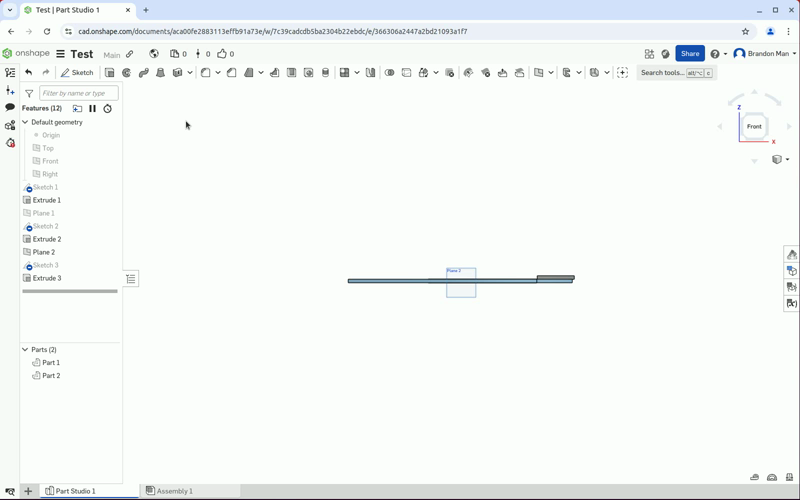
key(shift+h)
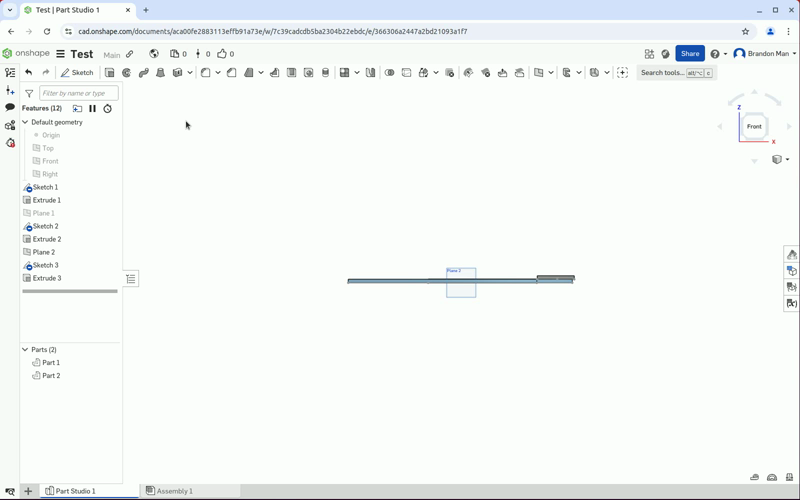
key(shift+7)
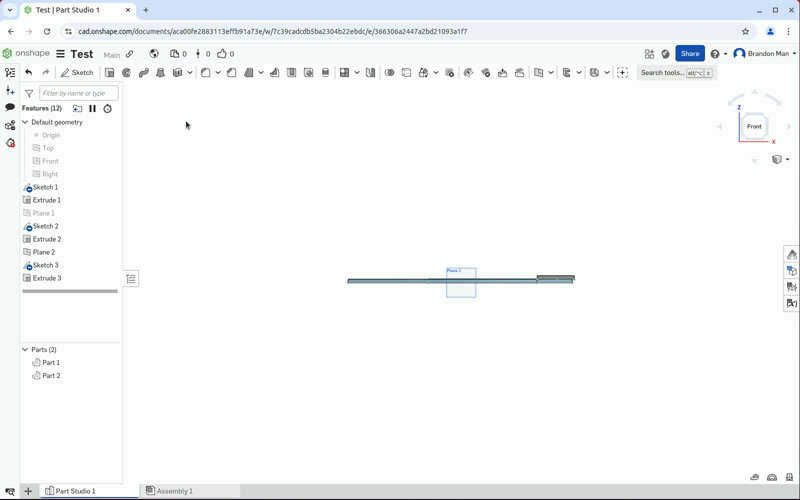
key(left, 2)
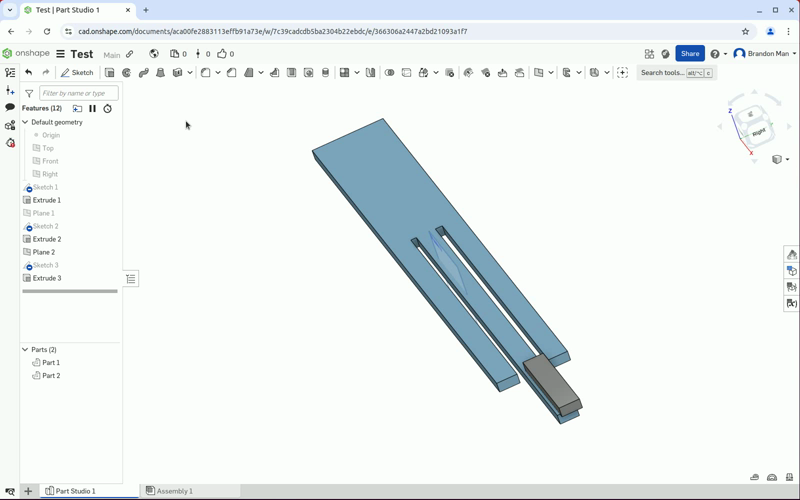
key(down, 2)
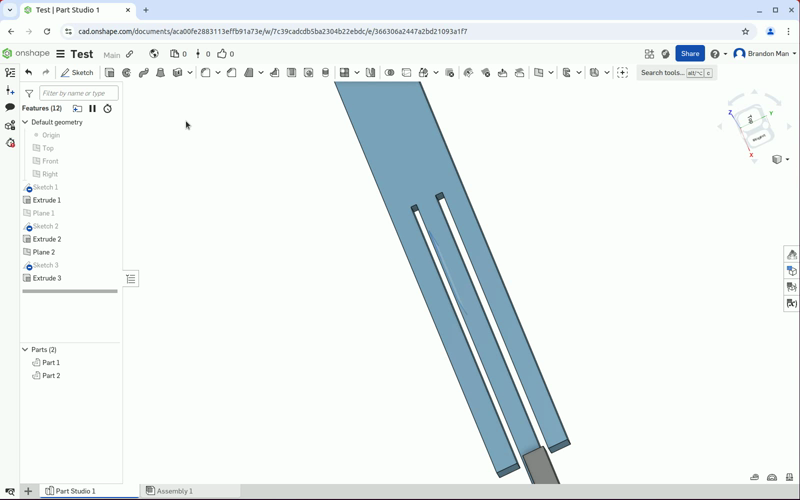
key(up, 2)
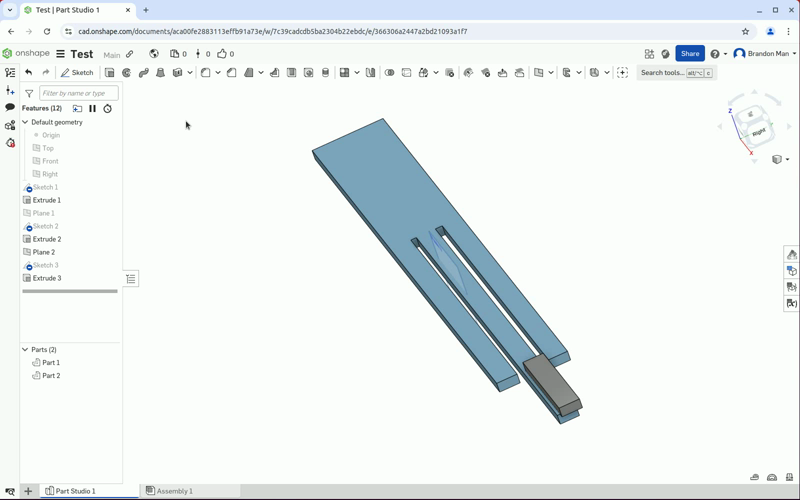
key(right, 2)
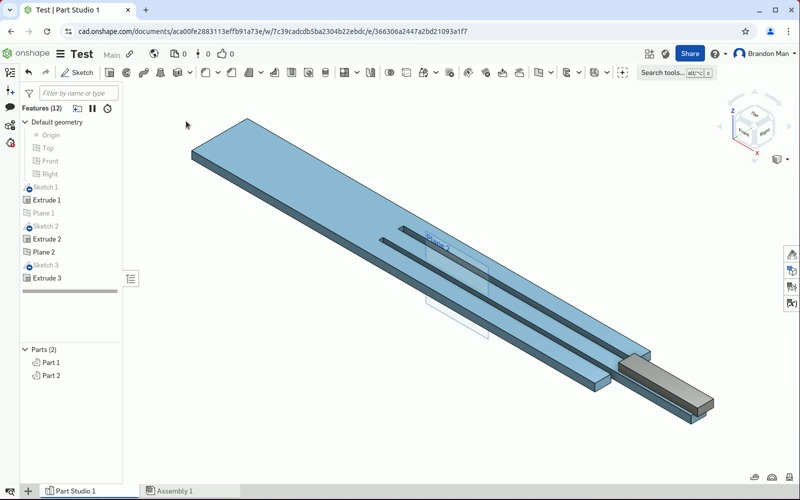
mouse_move(73, 189)
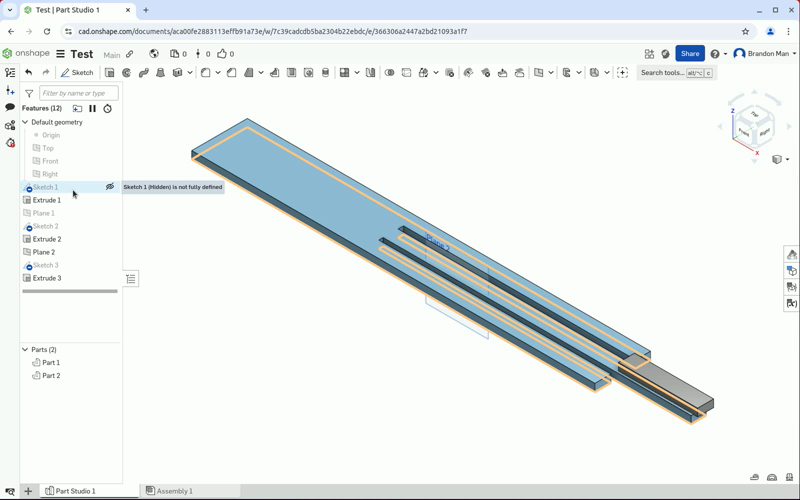
click(73, 189)